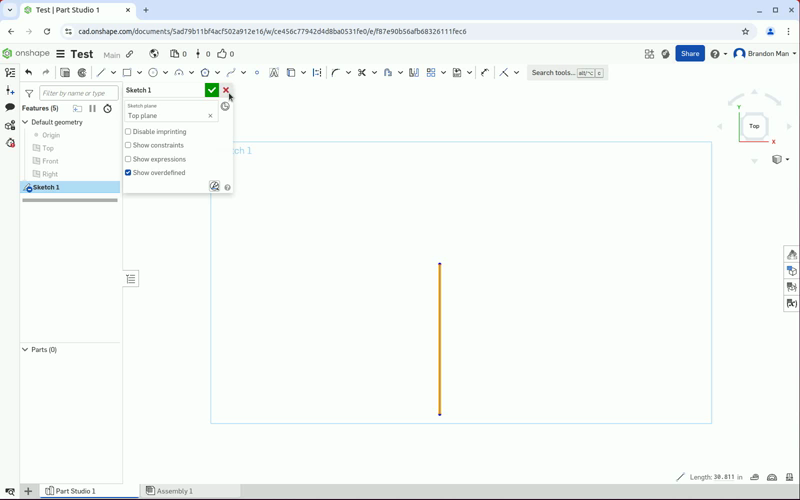
key(shift+h)
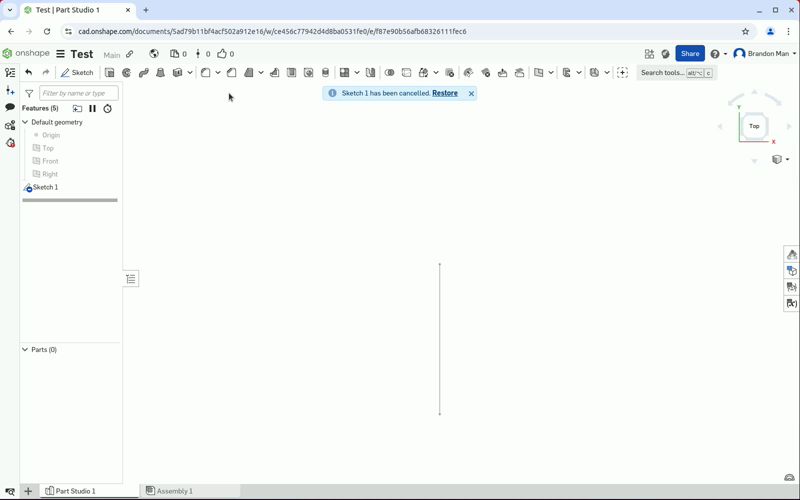
mouse_move(73, 352)
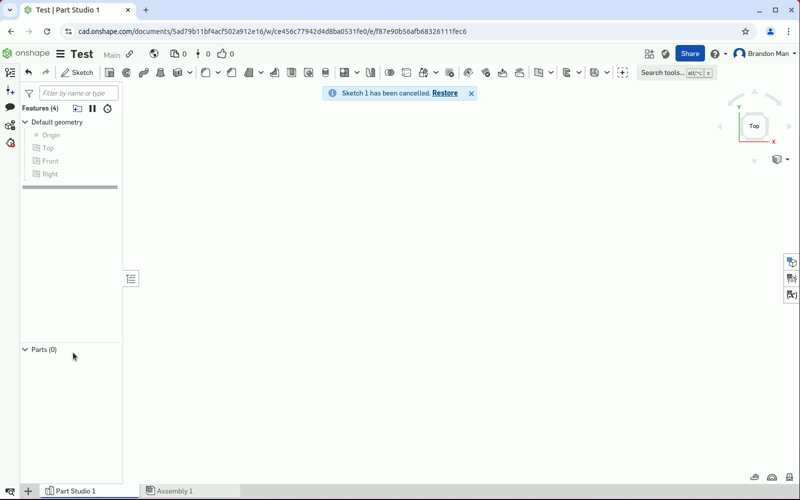
key(y)
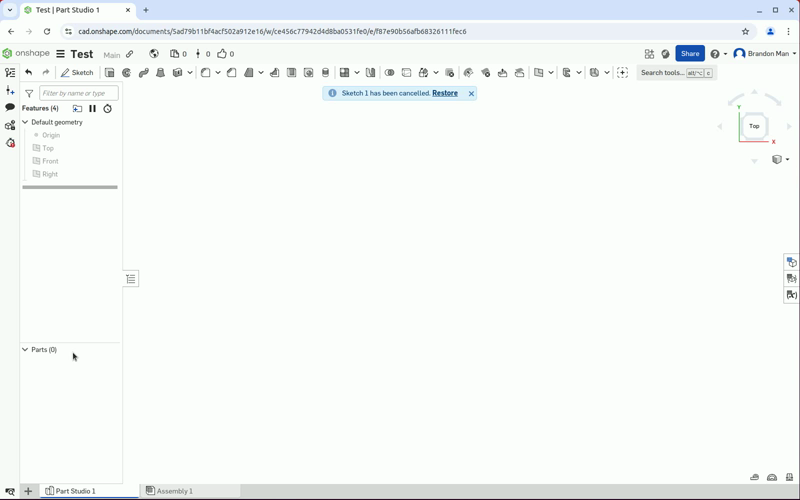
key(shift+p)
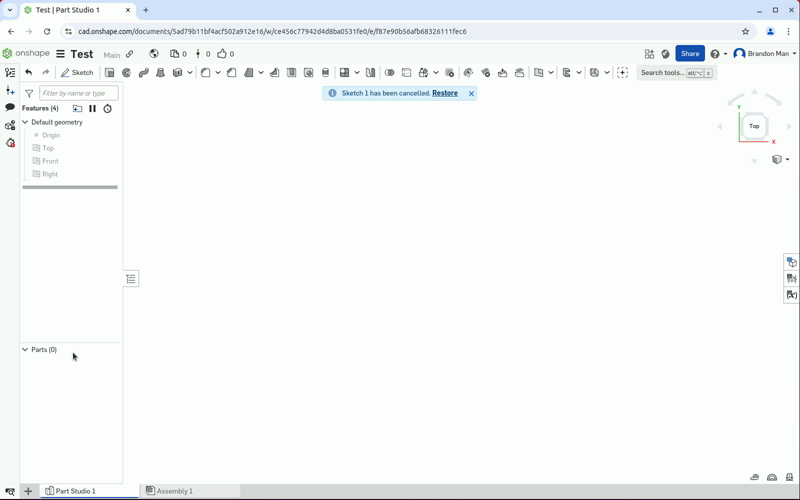
key(space)
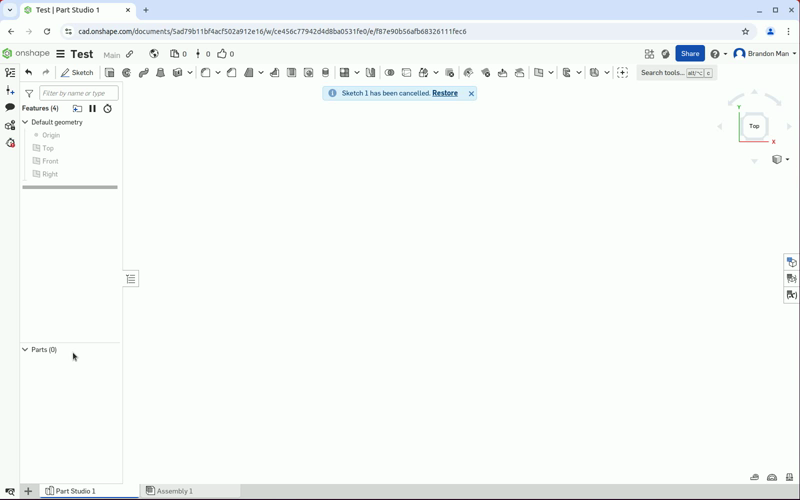
key_down(shift)
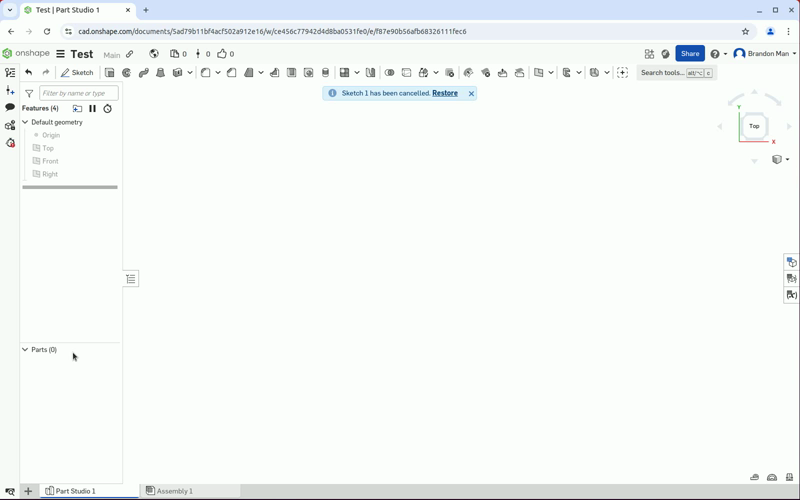
key(up)
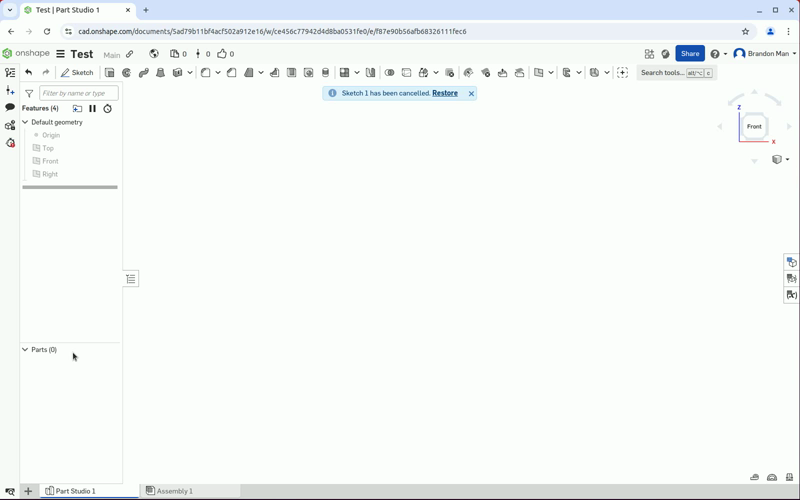
key_up(shift)
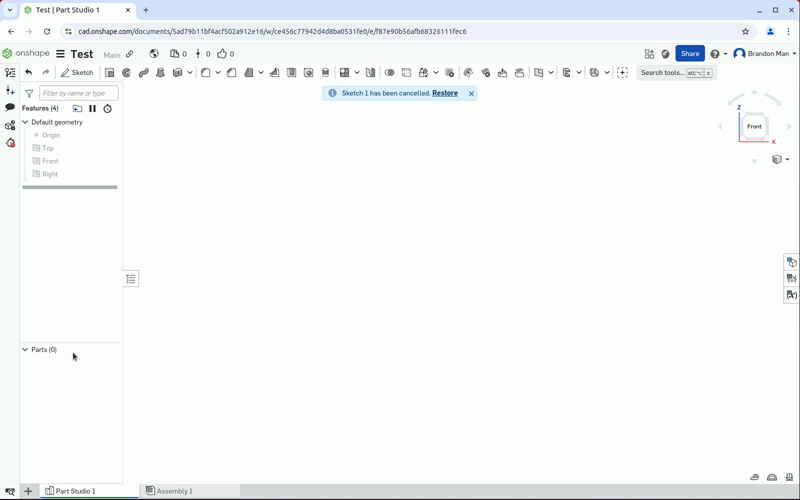
mouse_move(73, 352)
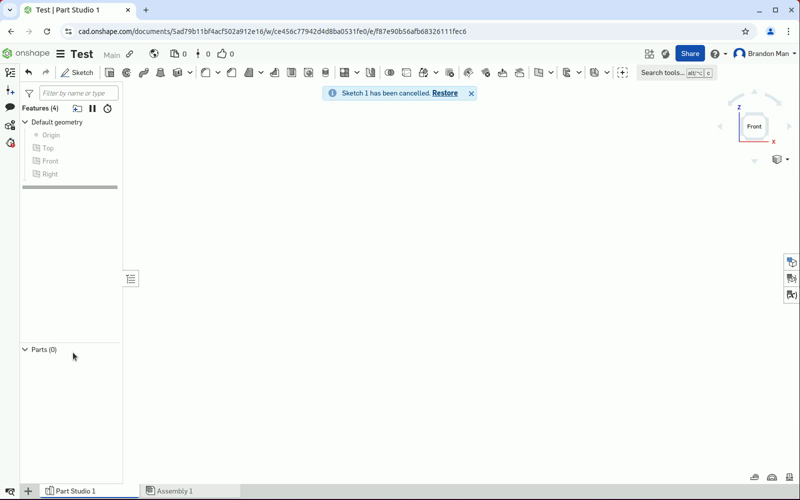
key(shift+y)
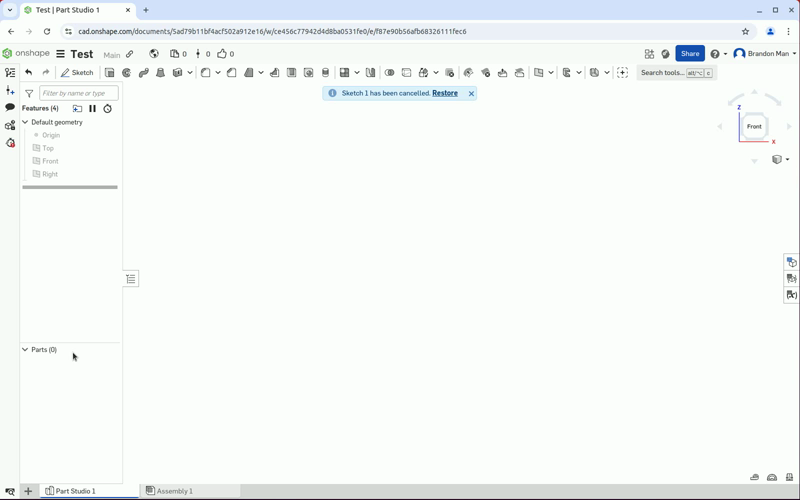
key(shift+s)
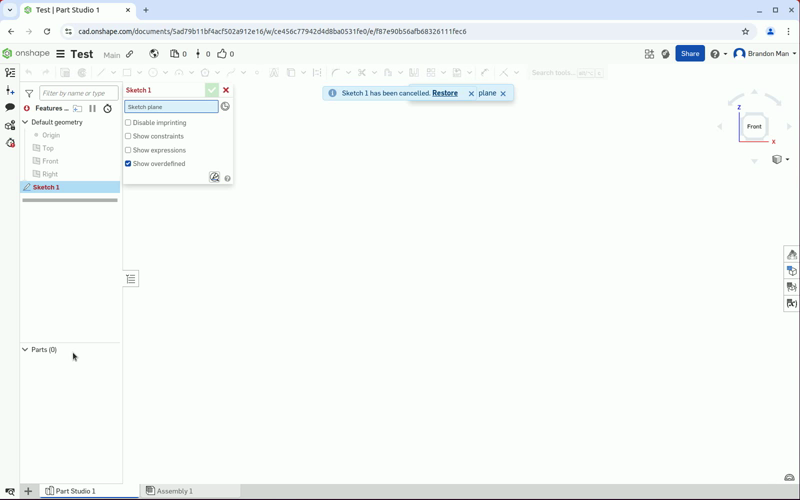
mouse_move(73, 163)
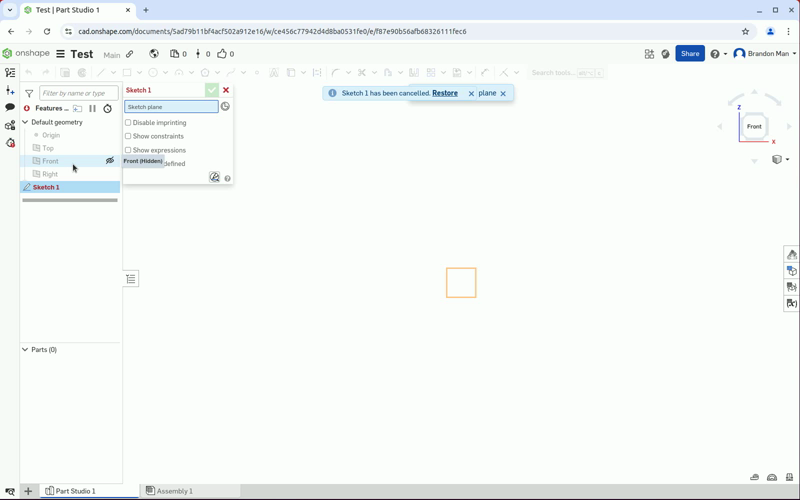
click(73, 163)
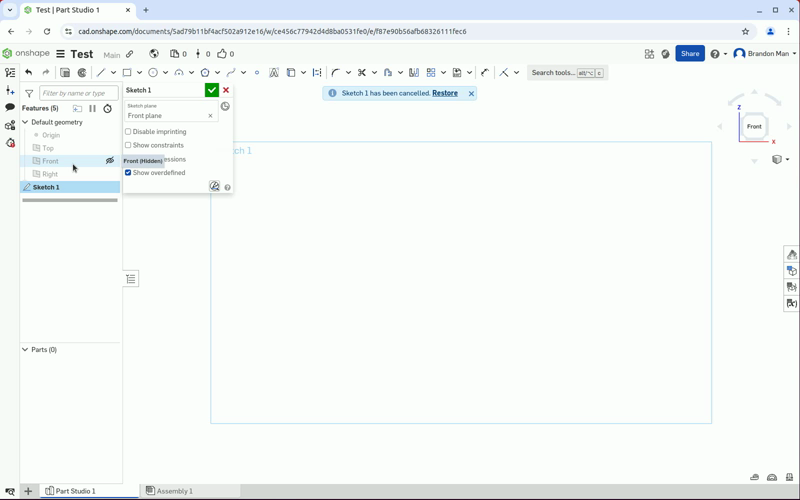
mouse_move(73, 352)
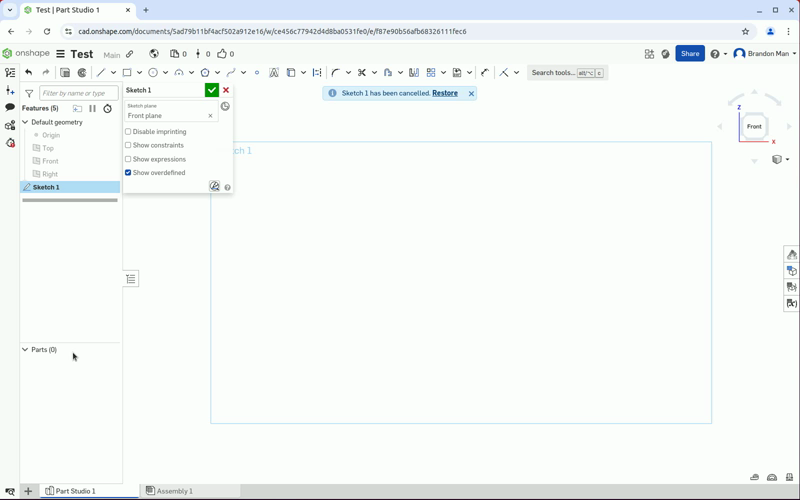
key(y)
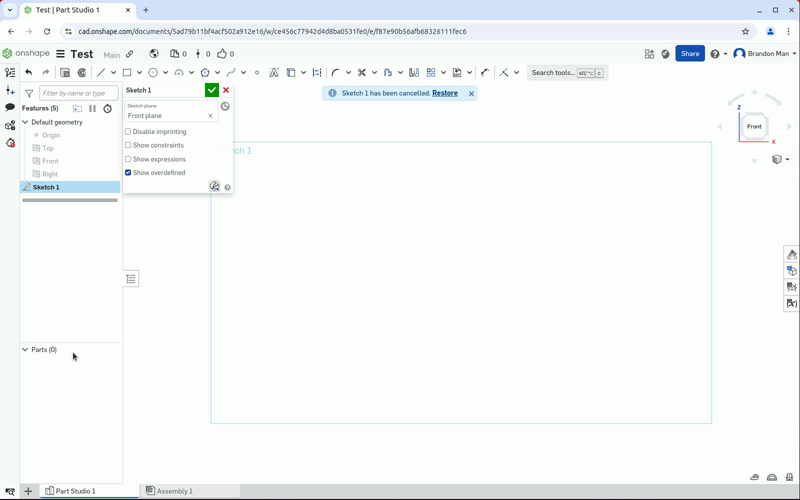
key(c)
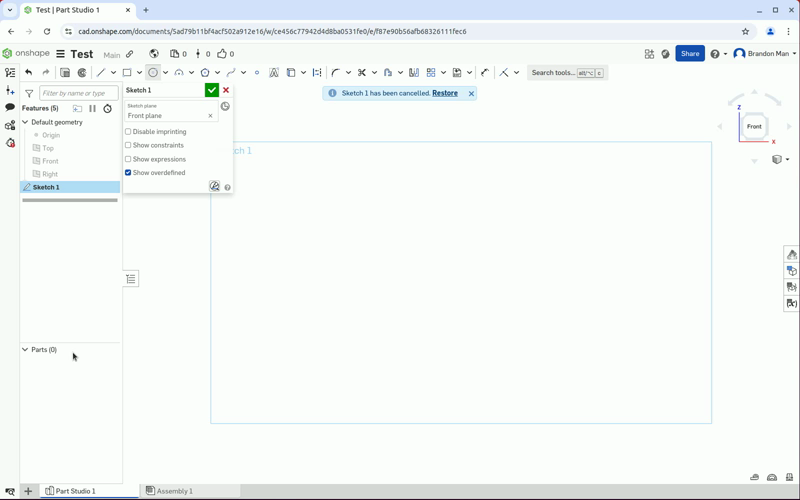
key_down(shift)
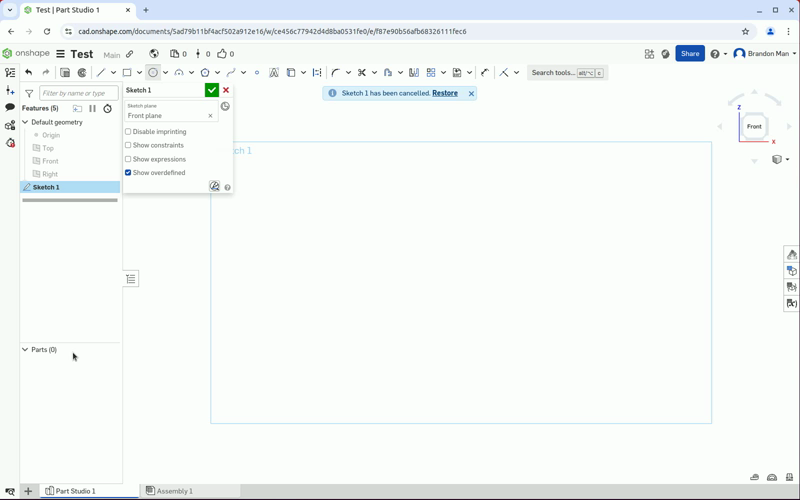
mouse_move(461, 282)
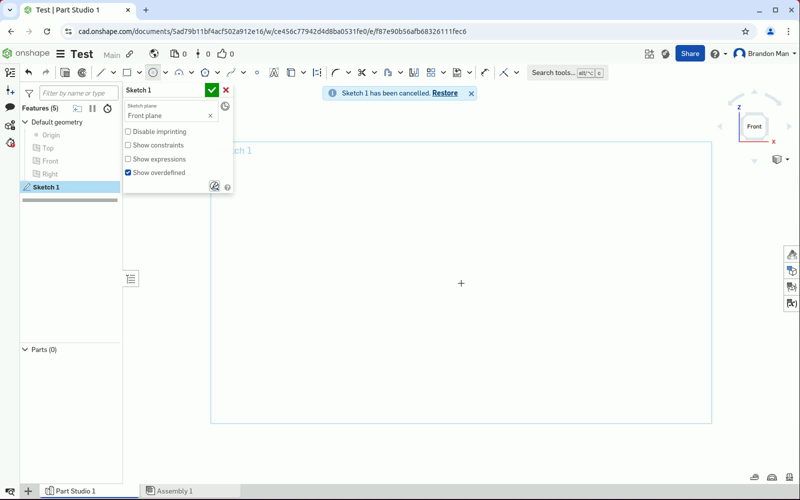
click(461, 282)
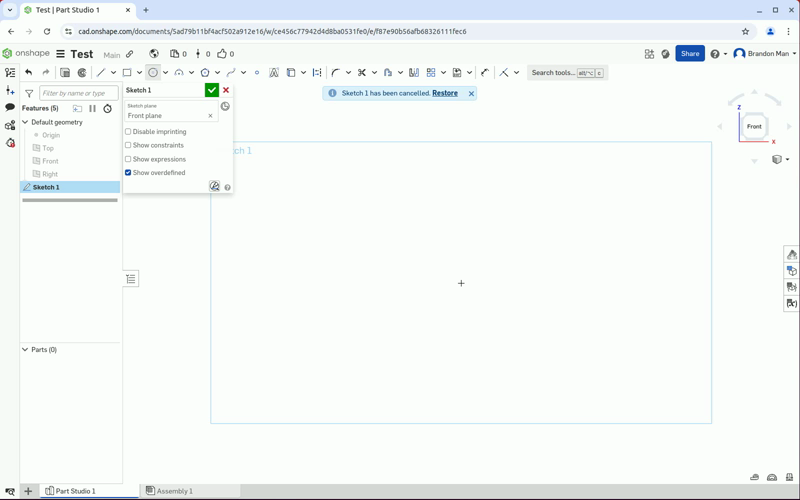
key_up(shift)
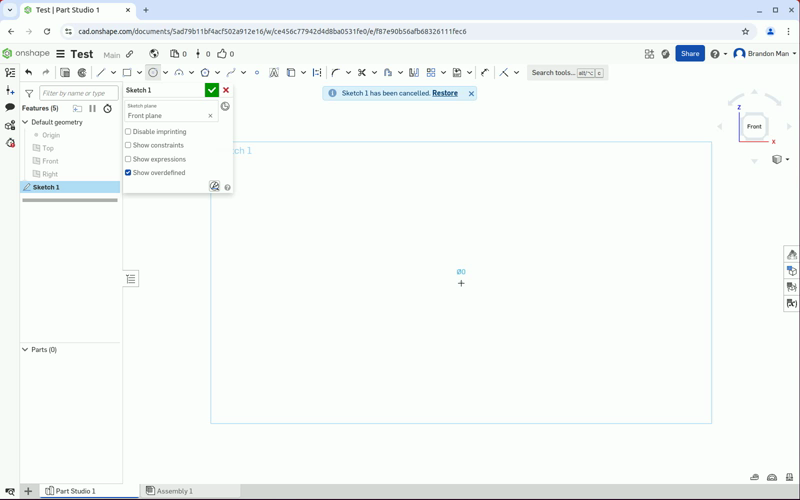
mouse_move(471, 282)
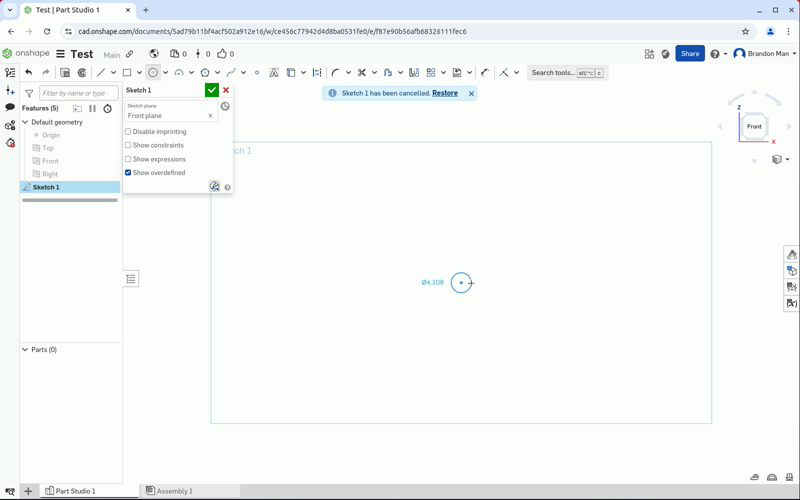
click(471, 282)
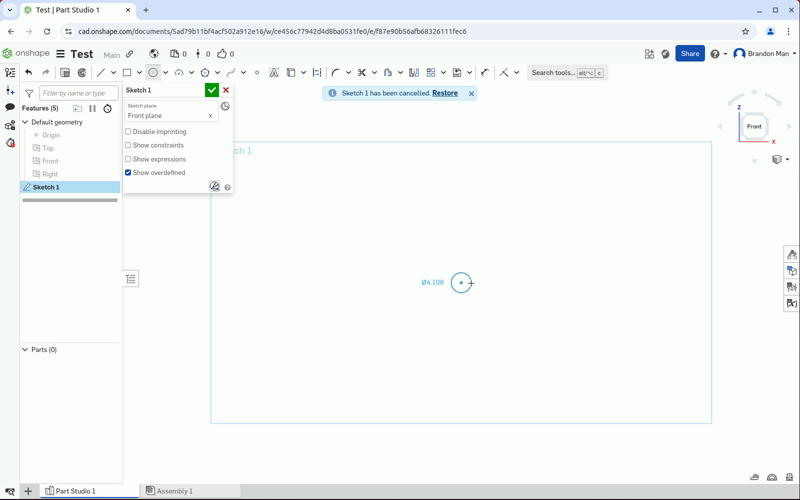
key(esc)
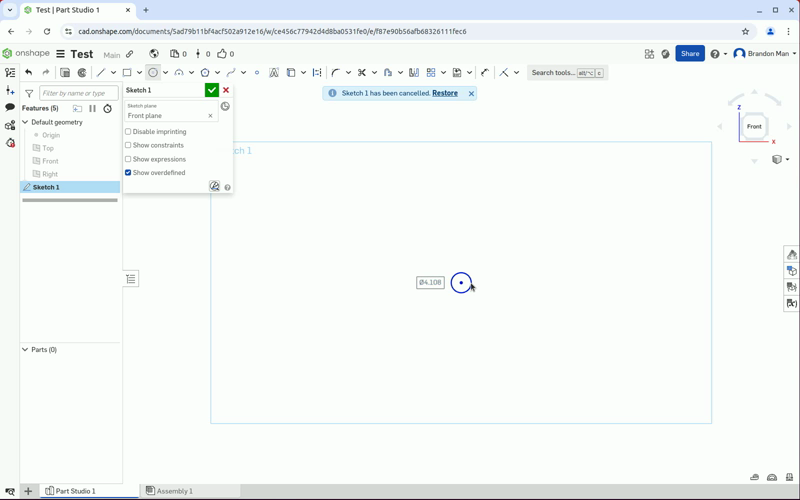
key(c)
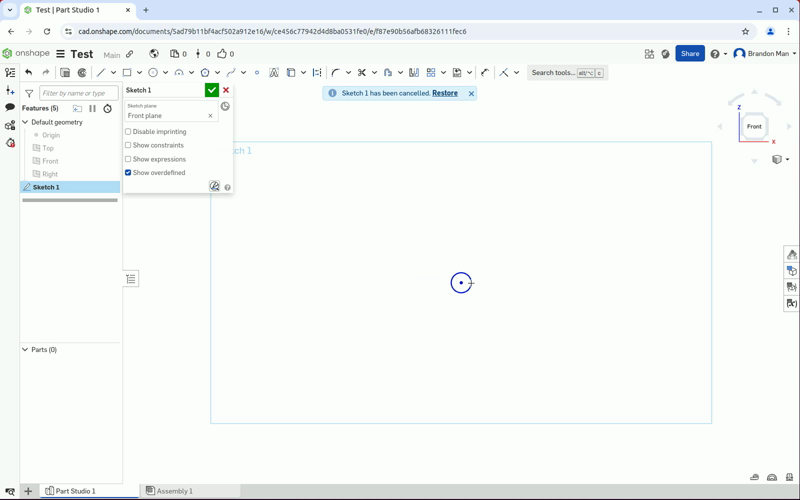
key_down(shift)
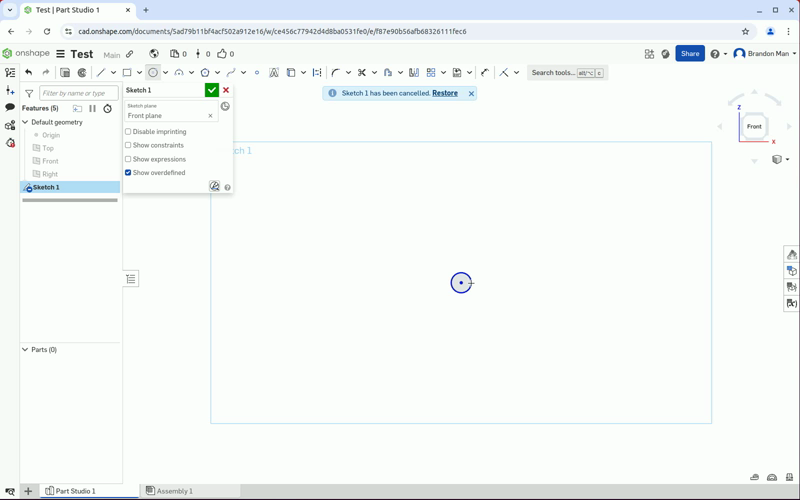
mouse_move(461, 282)
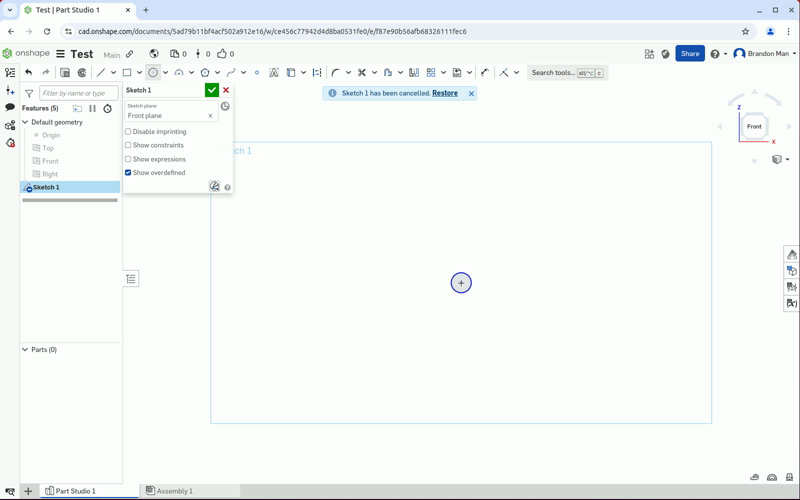
click(461, 282)
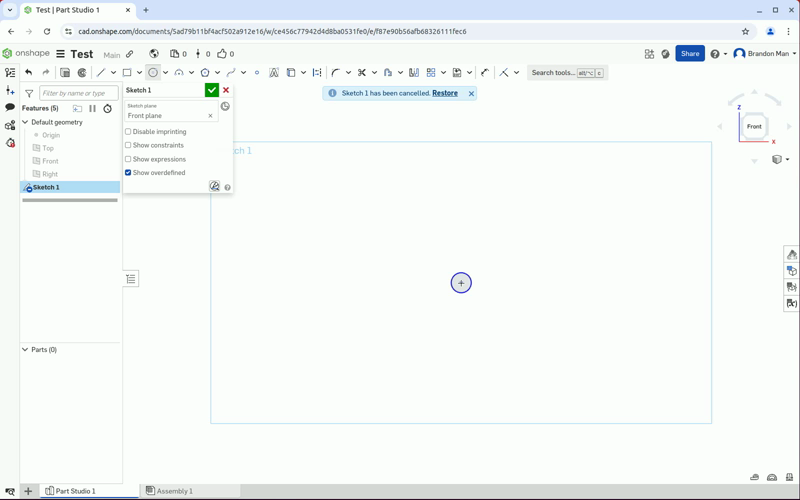
key_up(shift)
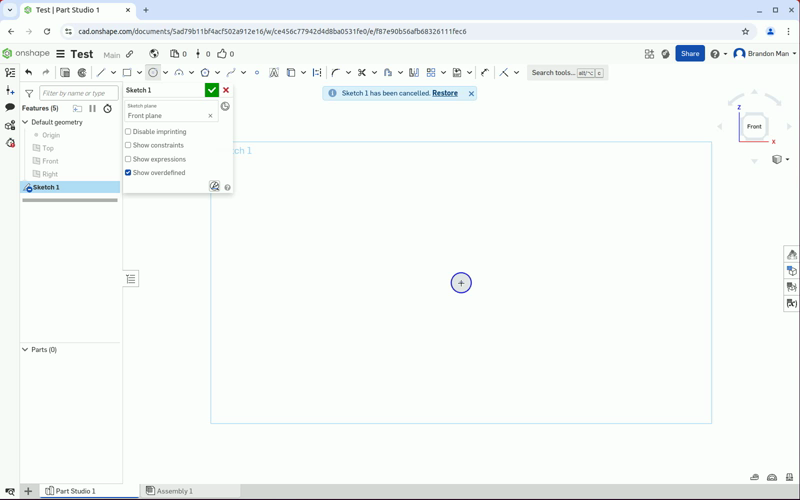
mouse_move(470, 282)
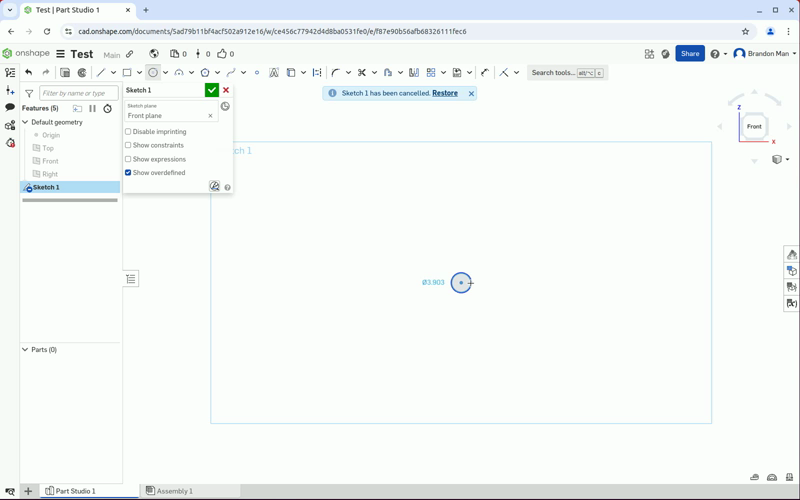
scroll(6)
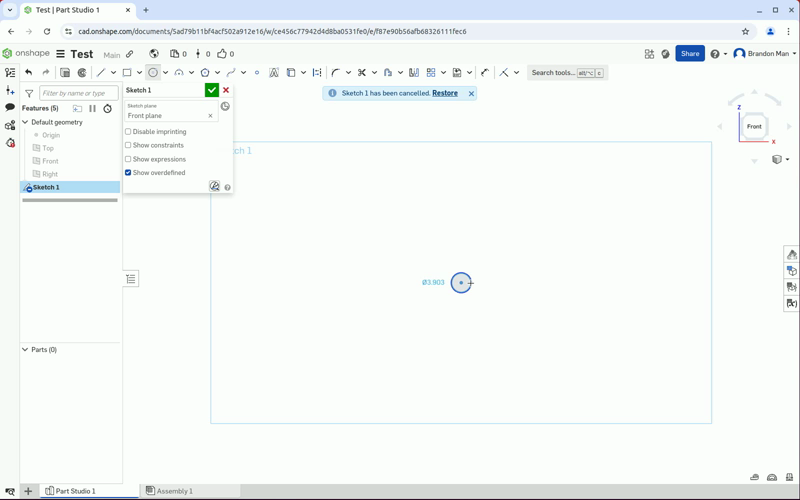
scroll(6)
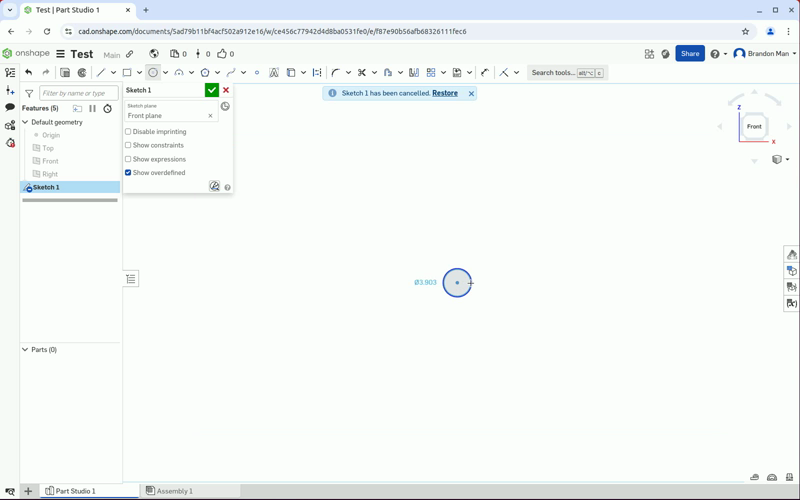
scroll(6)
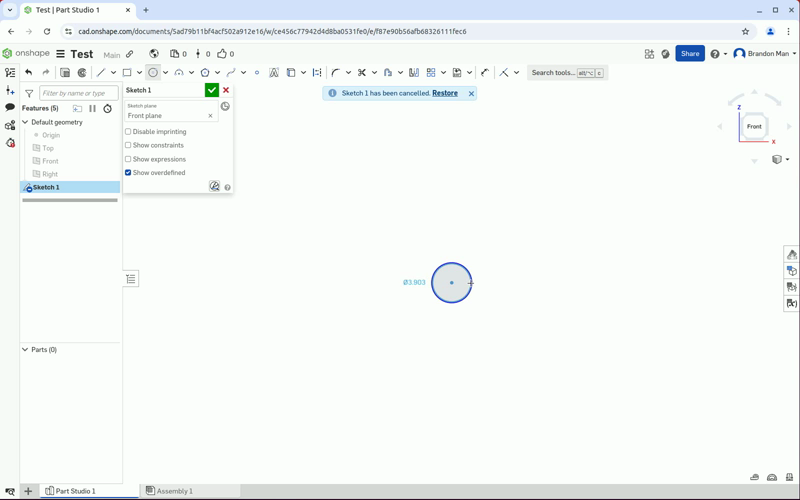
scroll(6)
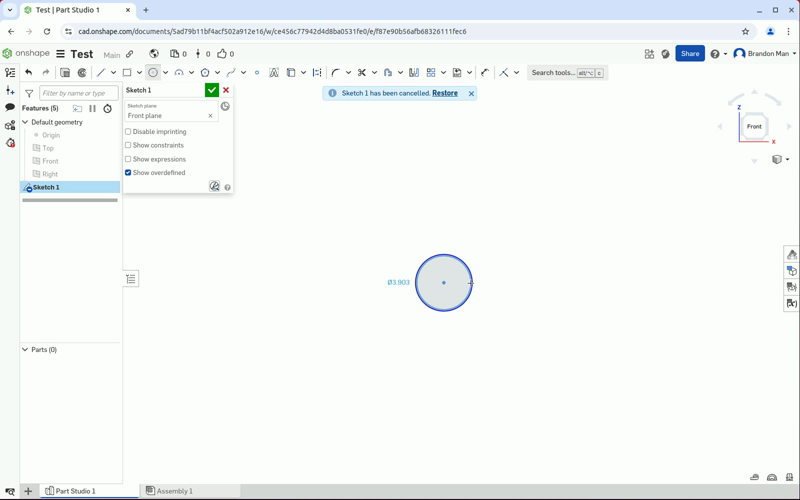
scroll(6)
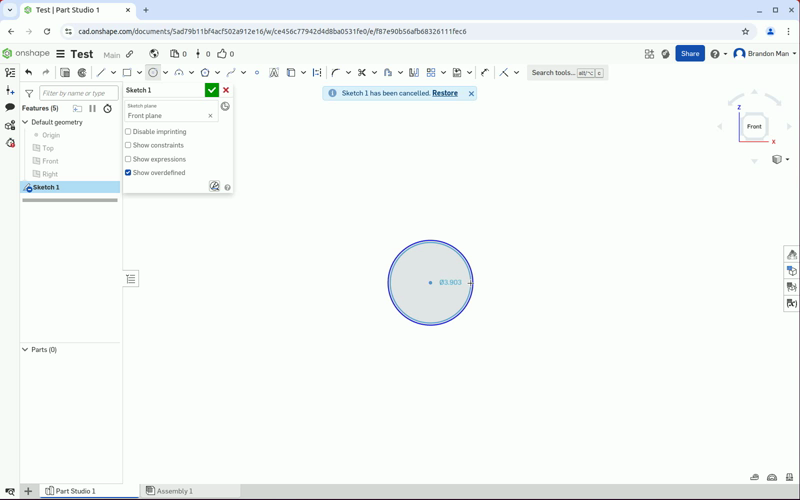
scroll(6)
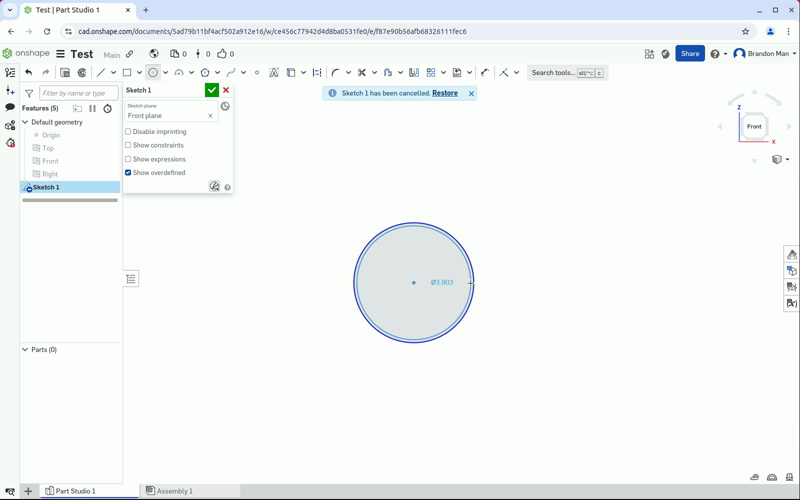
scroll(6)
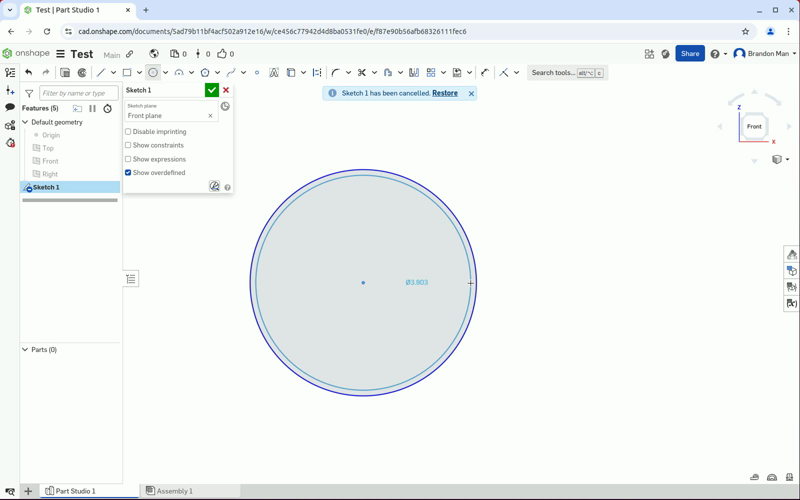
click(470, 282)
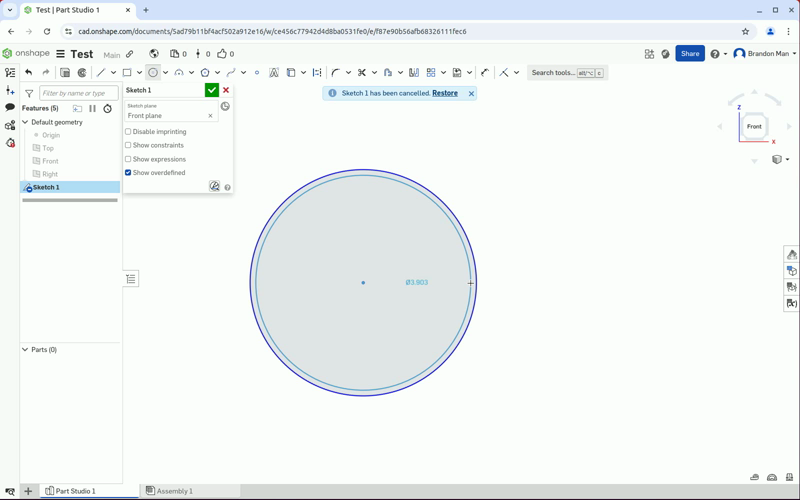
scroll(-6)
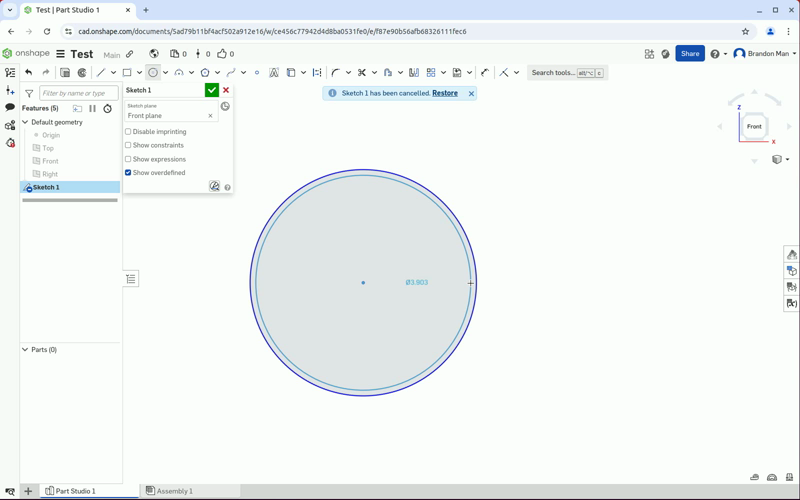
scroll(-6)
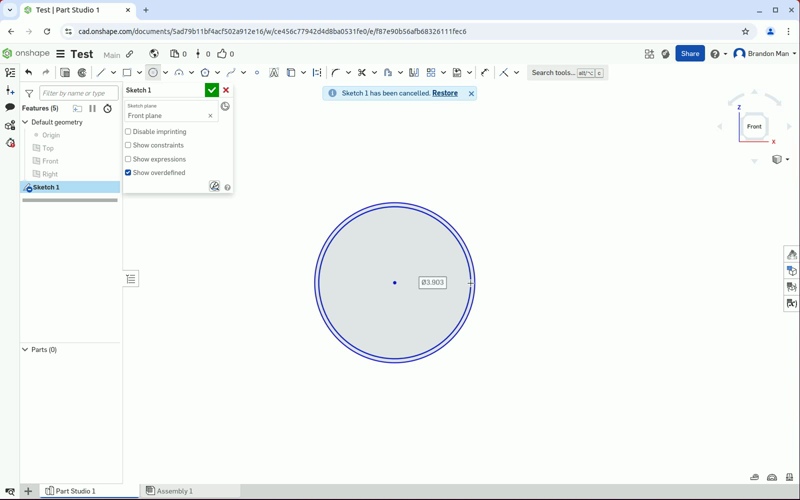
scroll(-6)
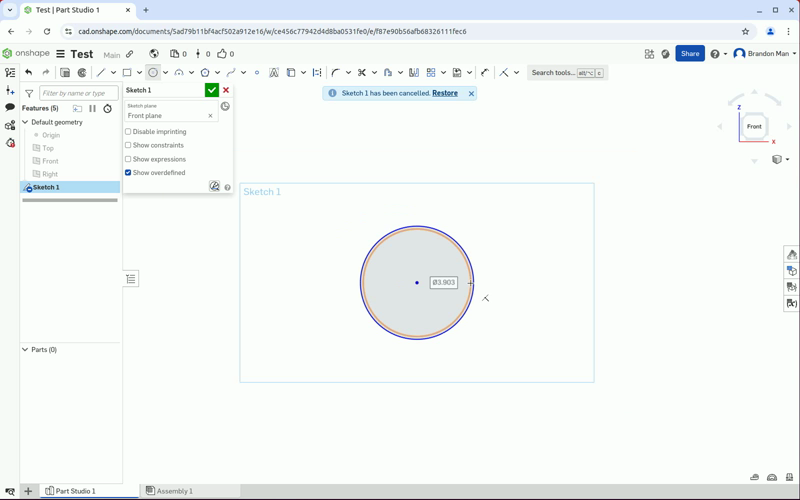
scroll(-6)
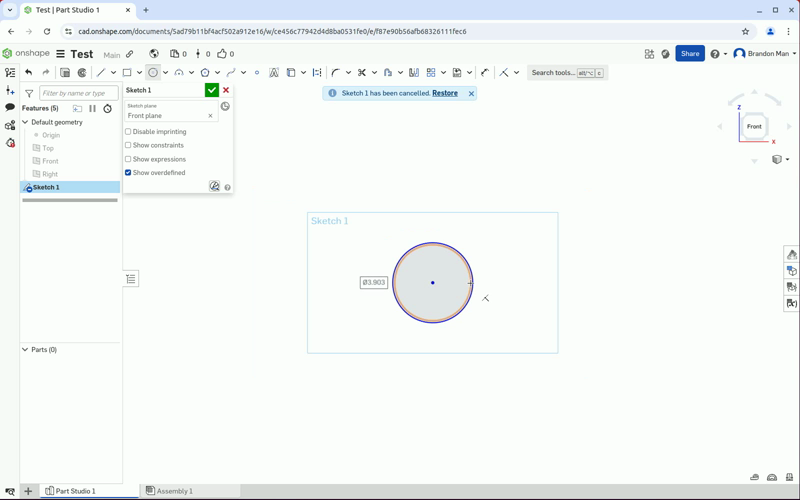
scroll(-6)
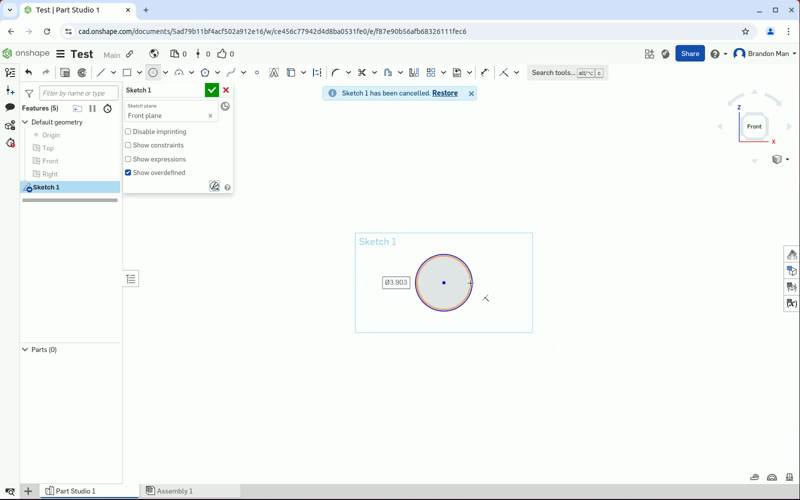
scroll(-6)
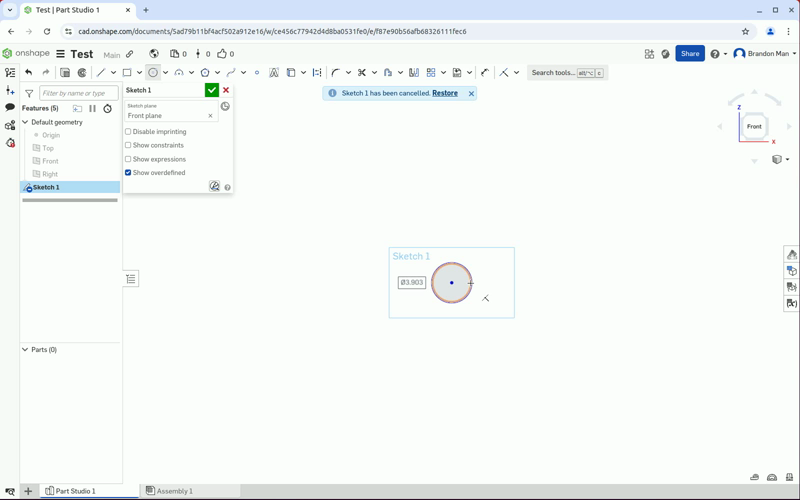
scroll(-6)
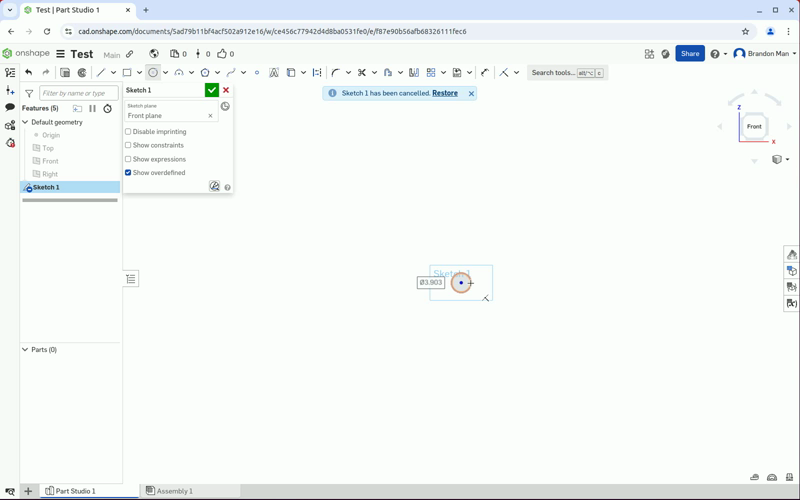
key(esc)
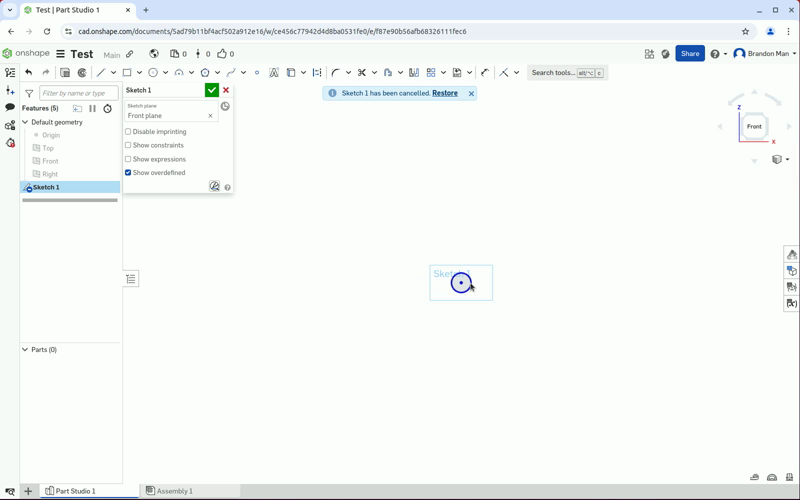
mouse_move(457, 274)
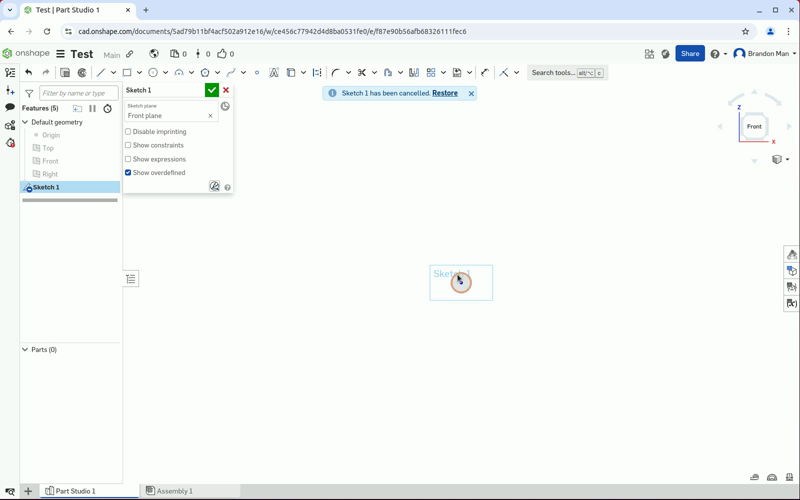
scroll(6)
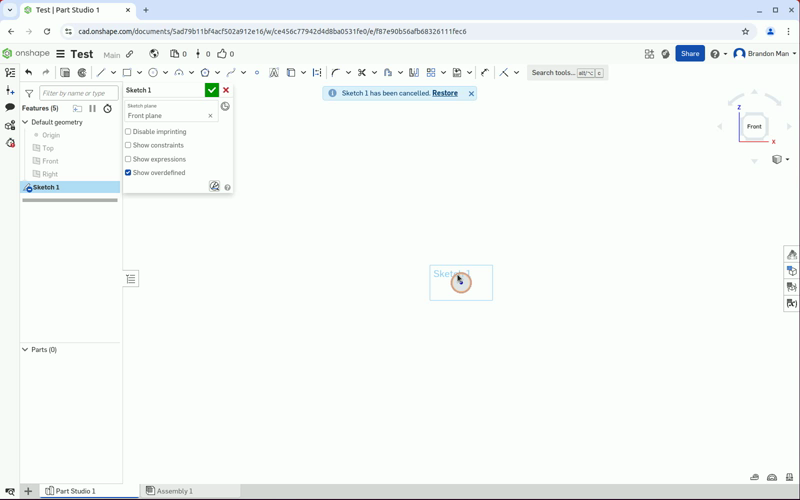
scroll(6)
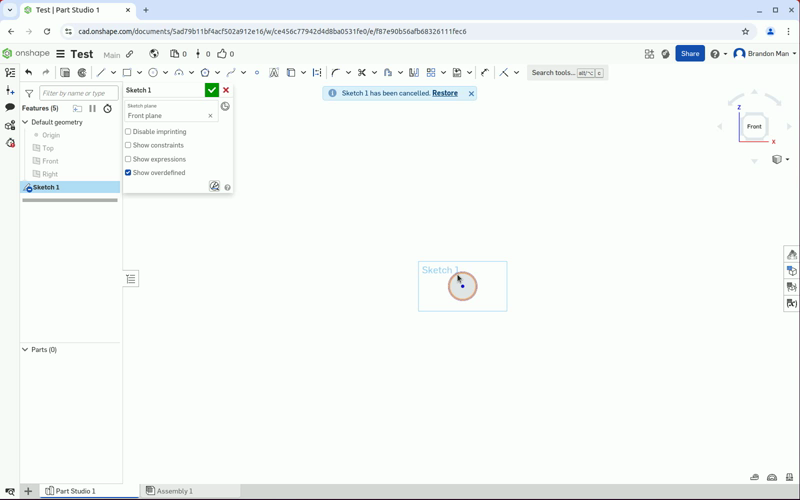
scroll(6)
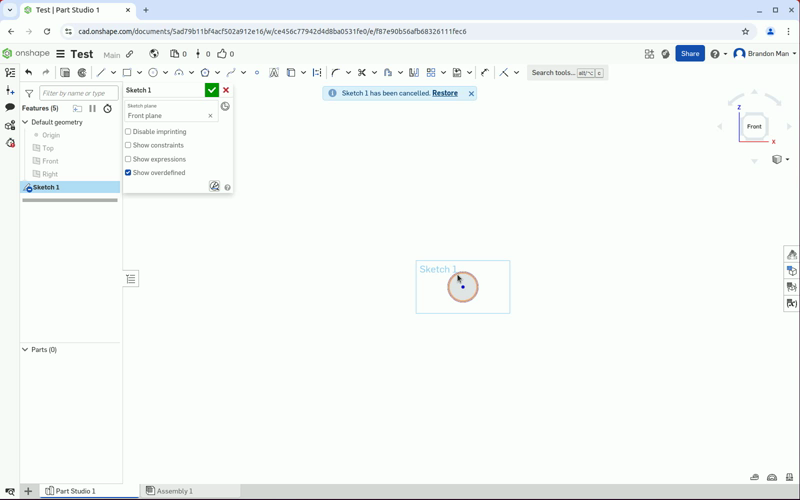
scroll(6)
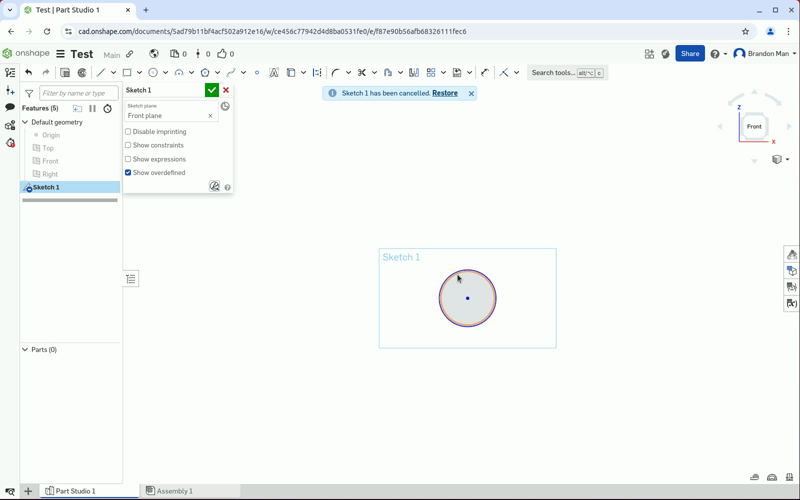
scroll(6)
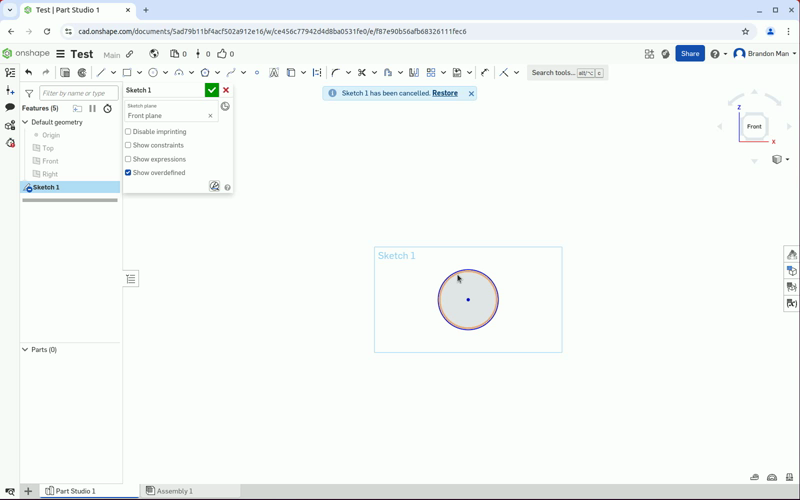
scroll(6)
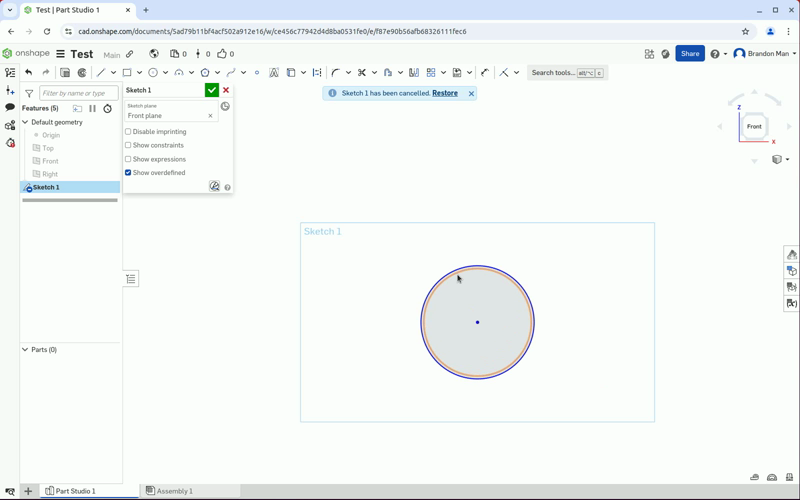
scroll(6)
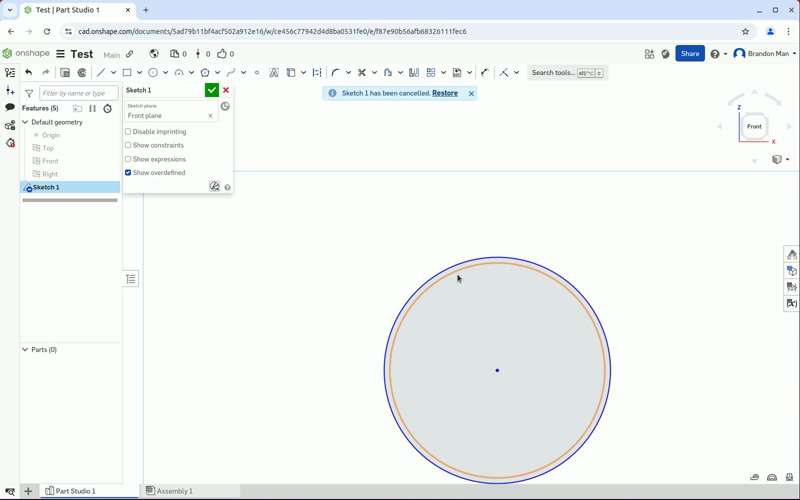
click(457, 274)
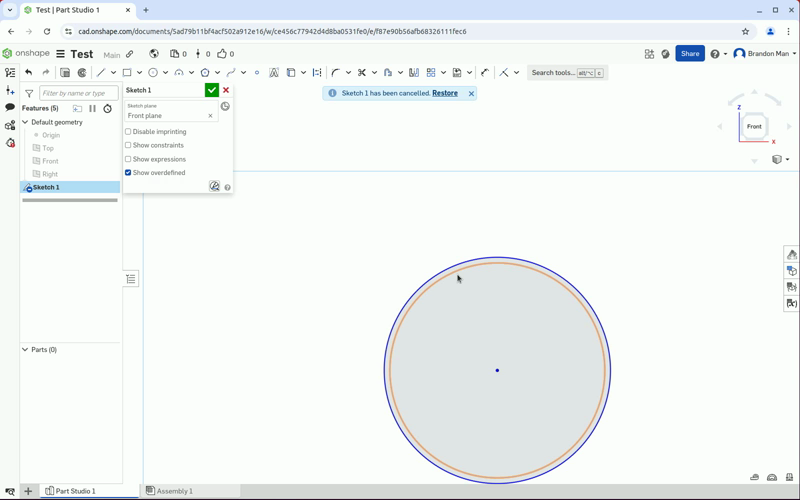
scroll(-6)
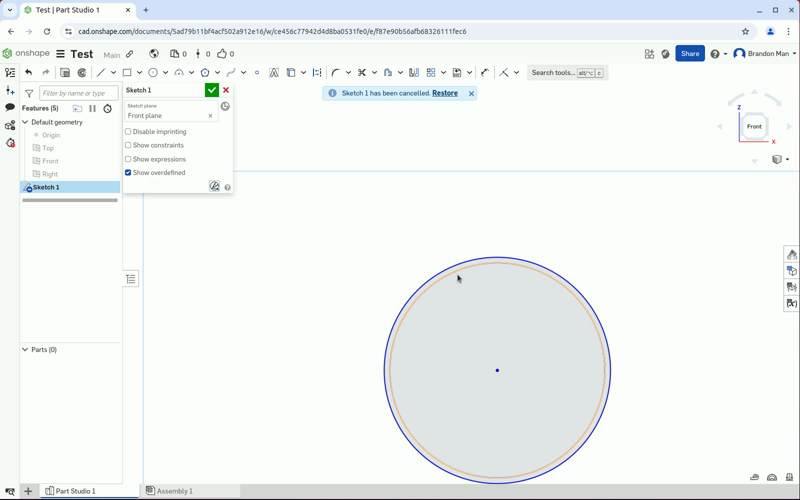
scroll(-6)
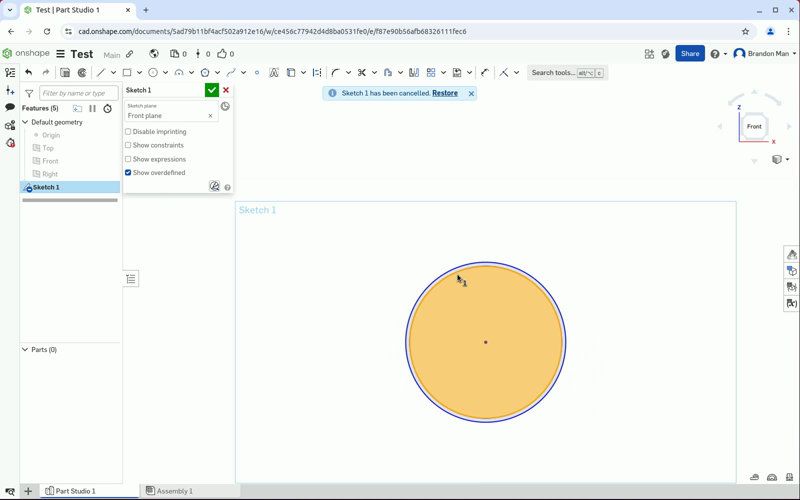
scroll(-6)
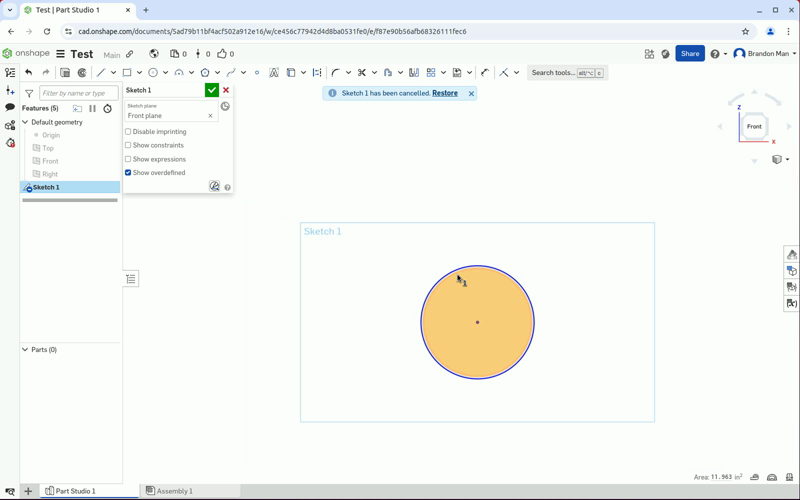
scroll(-6)
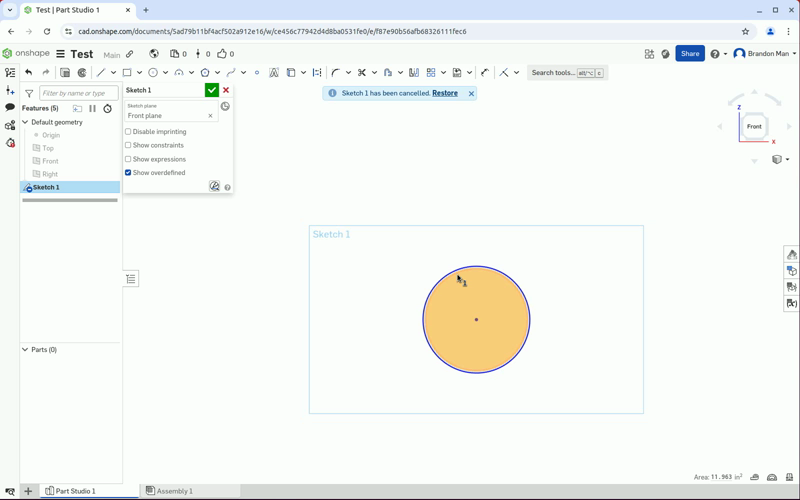
scroll(-6)
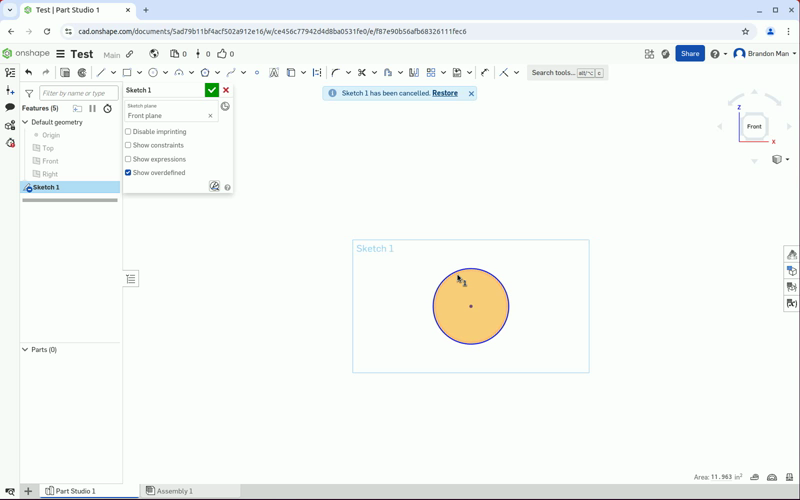
scroll(-6)
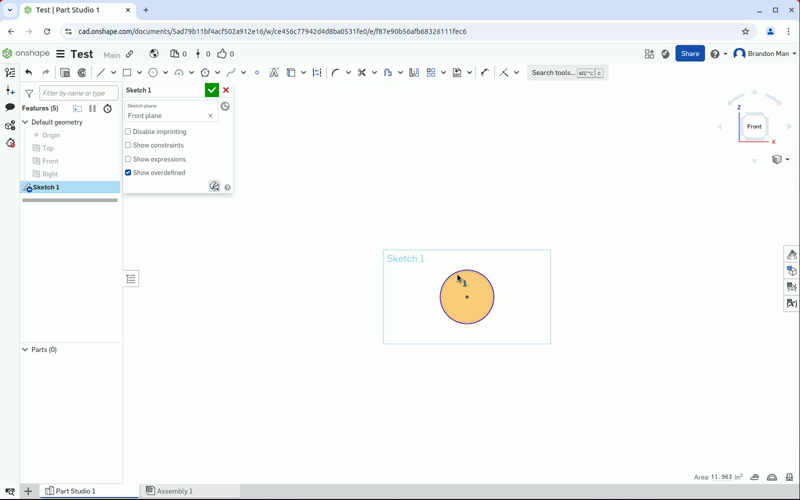
scroll(-6)
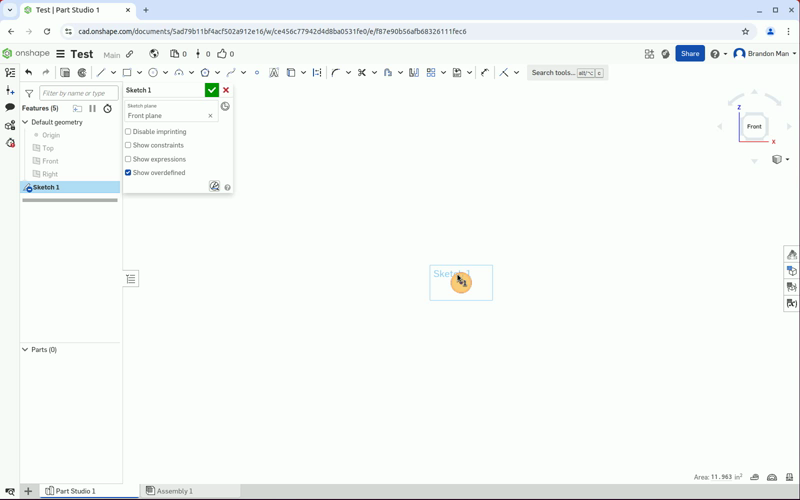
mouse_move(73, 352)
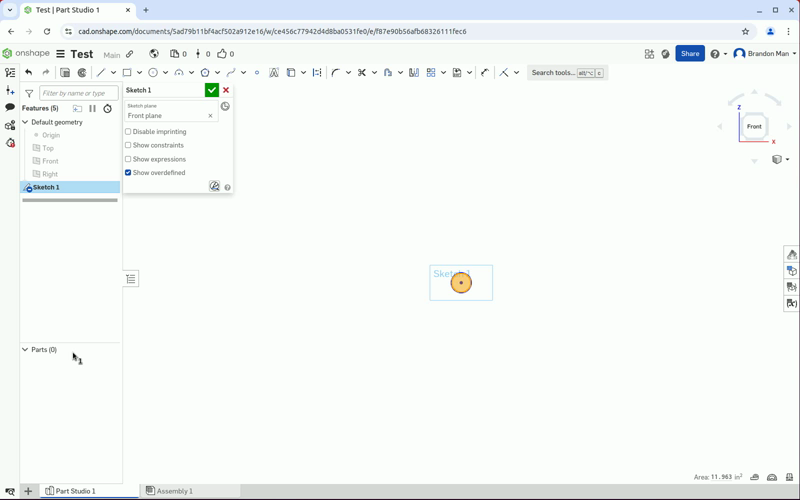
key(shift+y)
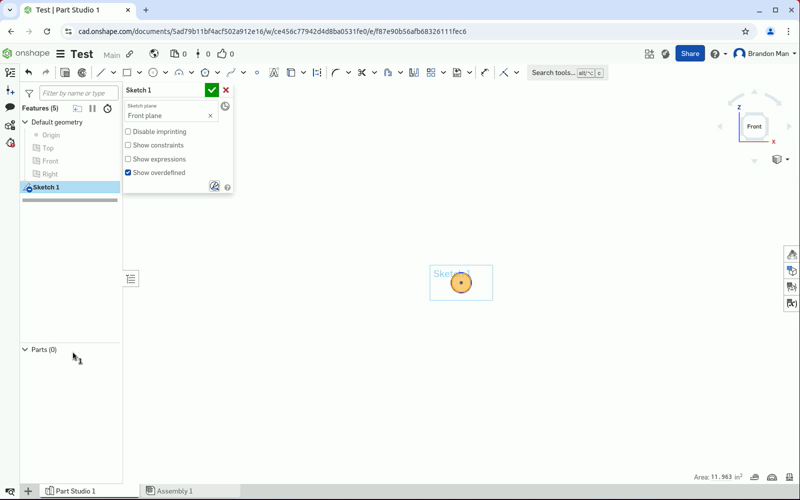
key(shift+e)
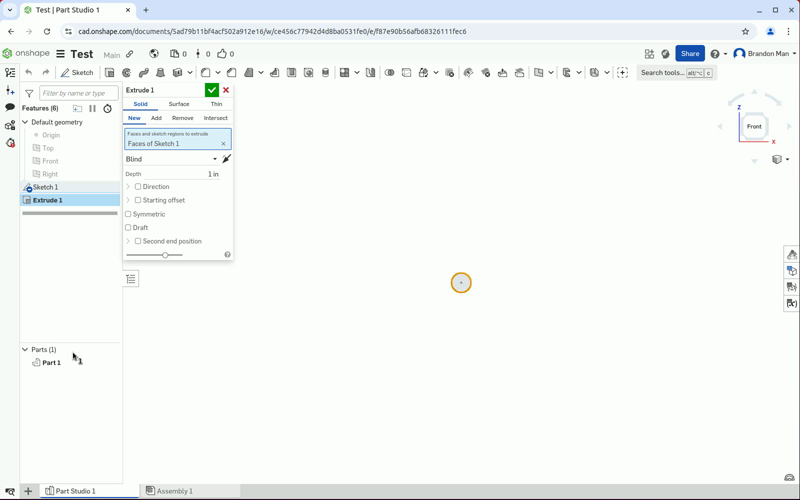
mouse_move(143, 106)
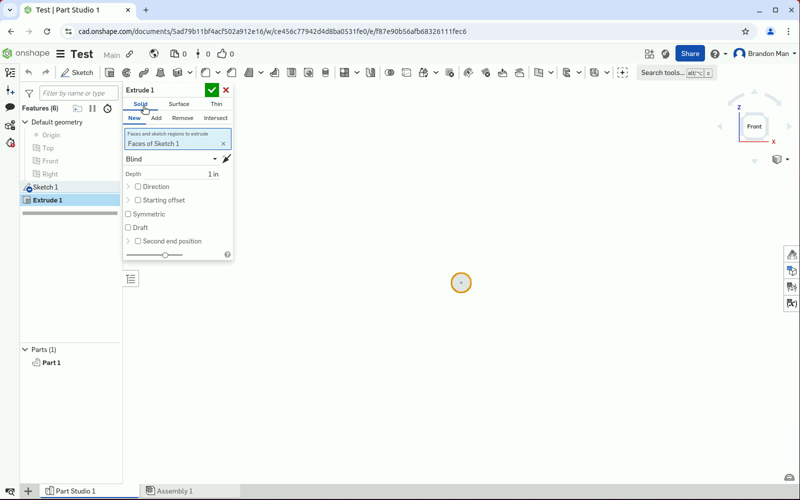
click(143, 106)
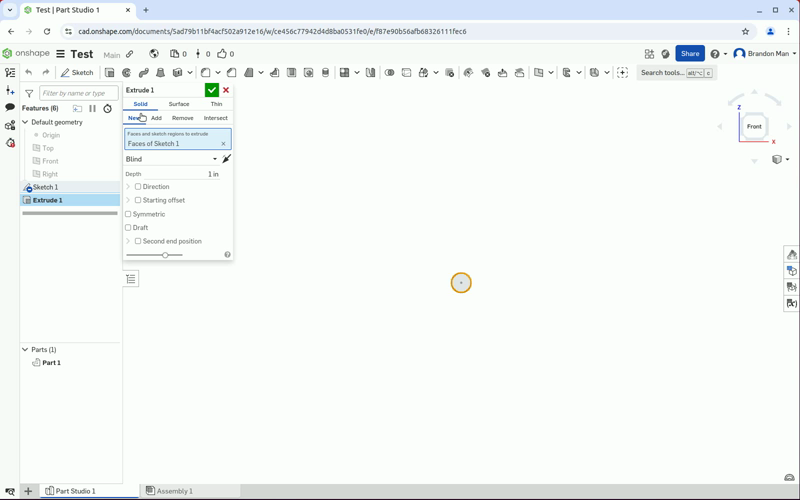
mouse_move(137, 120)
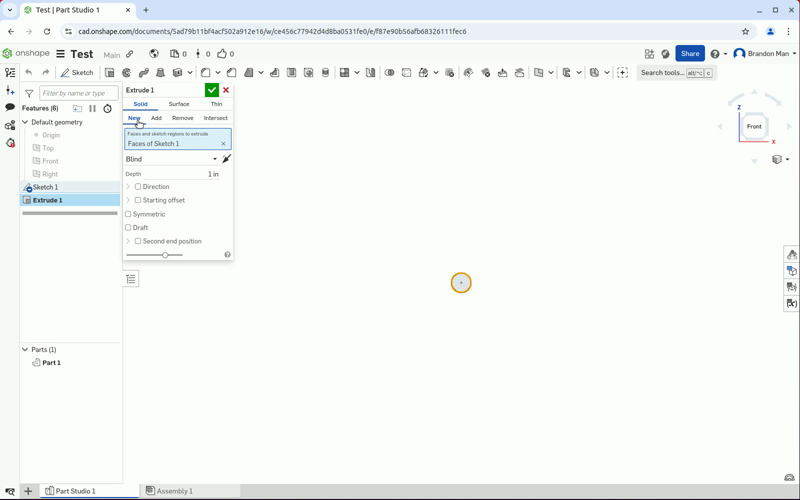
click(137, 120)
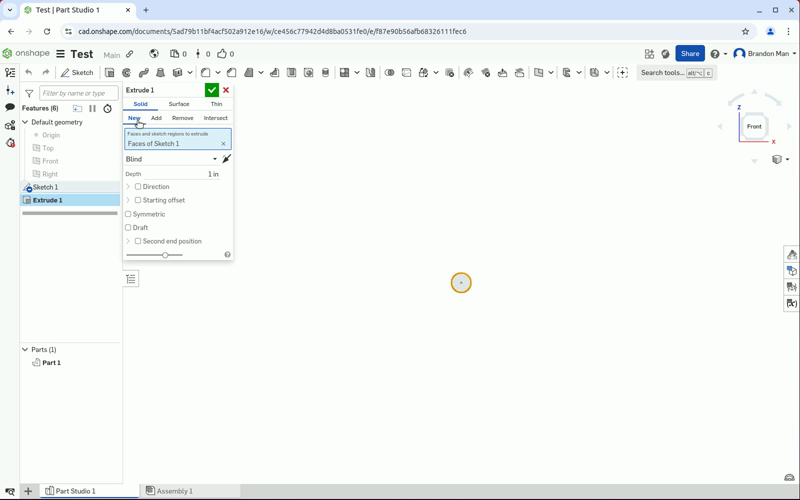
key(tab, 4)
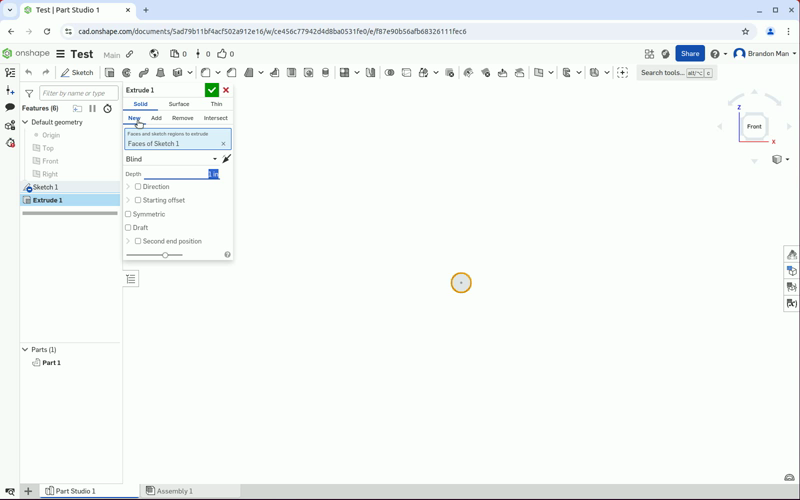
text(-23.108)
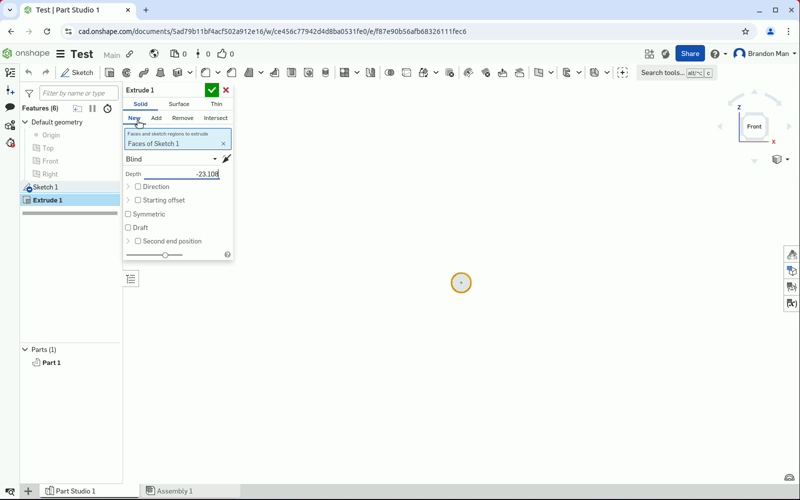
key(enter)
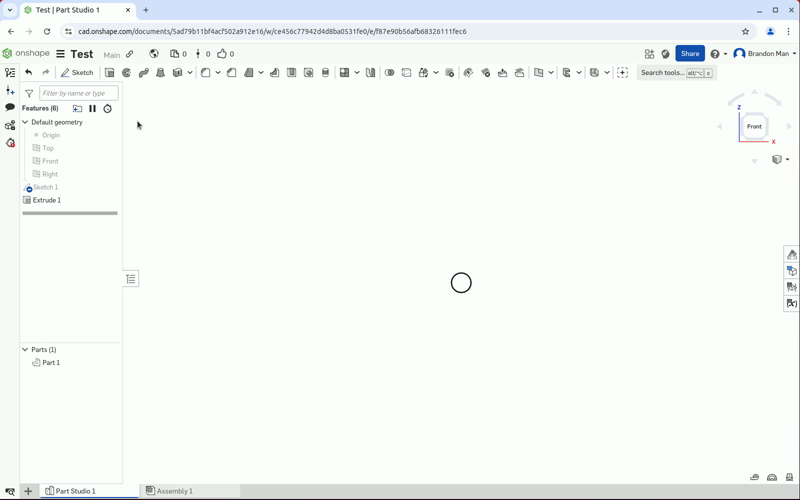
key(shift+h)
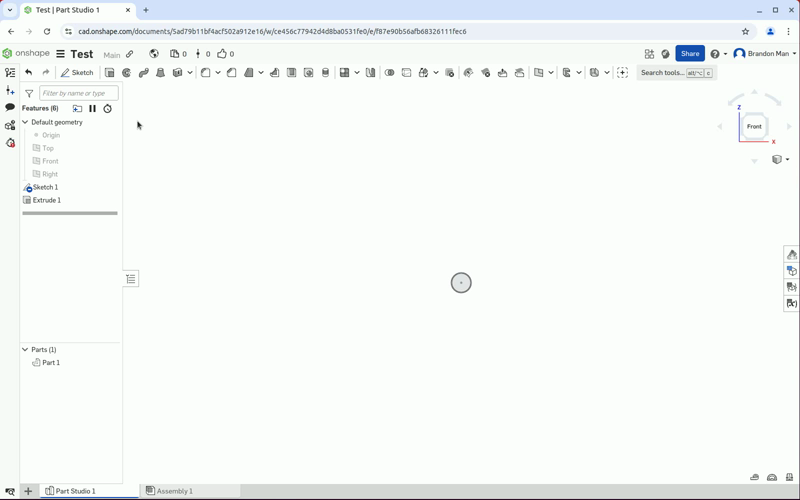
key(shift+h)
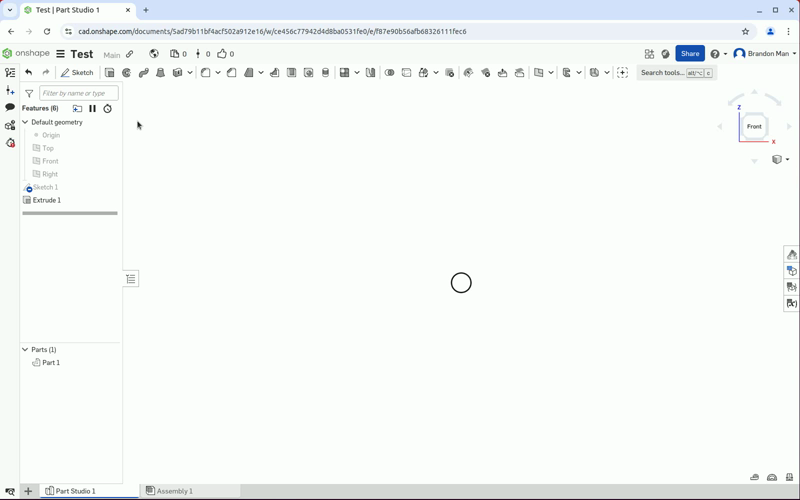
mouse_move(73, 189)
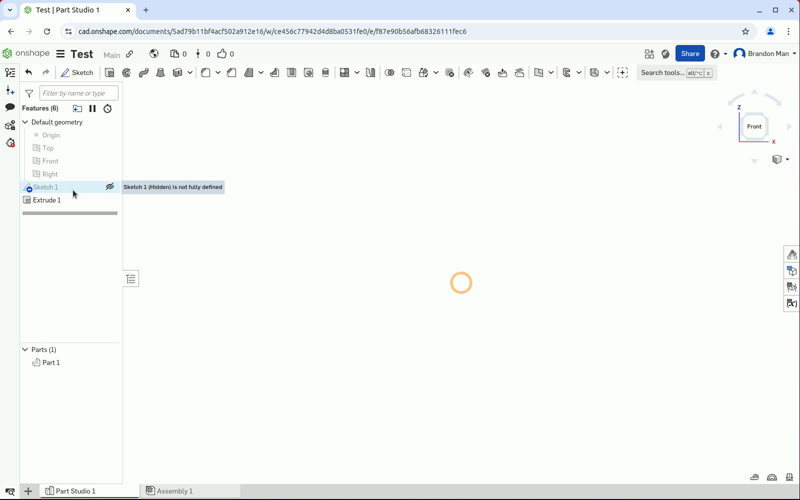
click(73, 189)
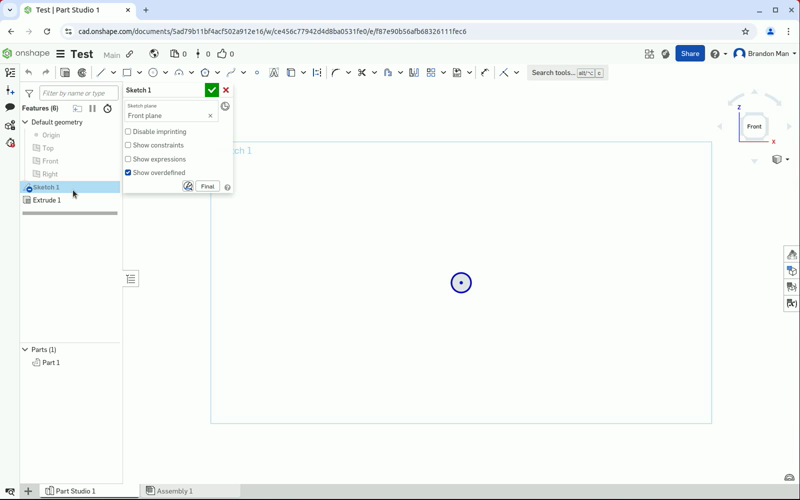
mouse_move(229, 92)
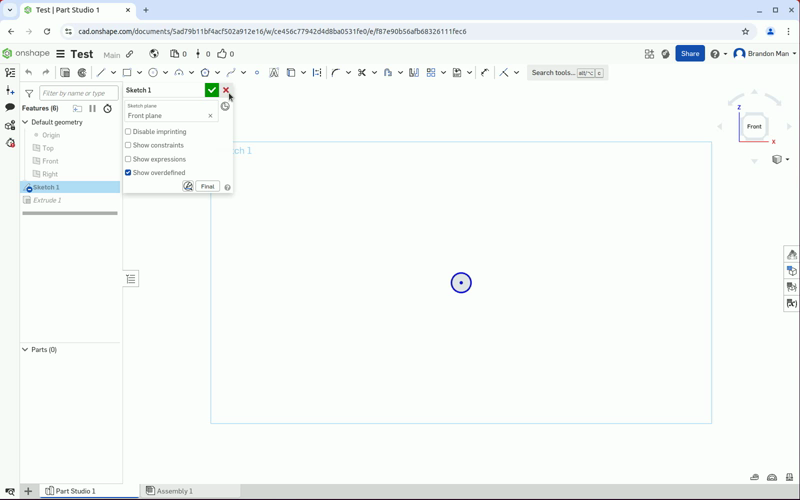
click(229, 92)
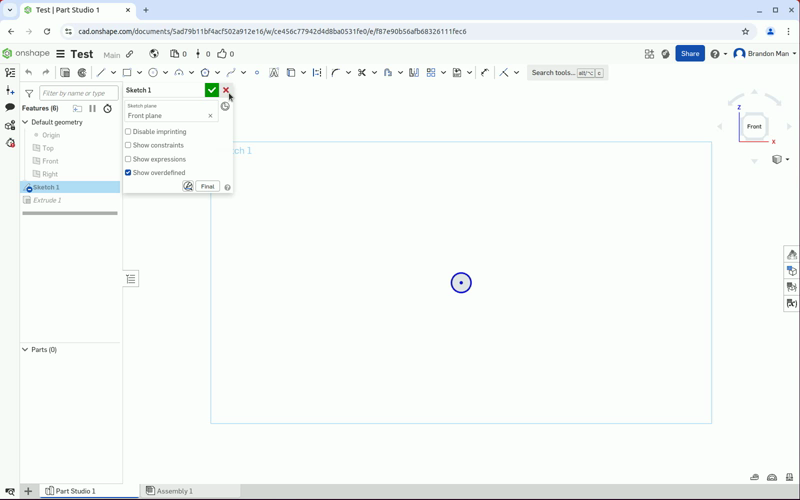
key(shift+s)
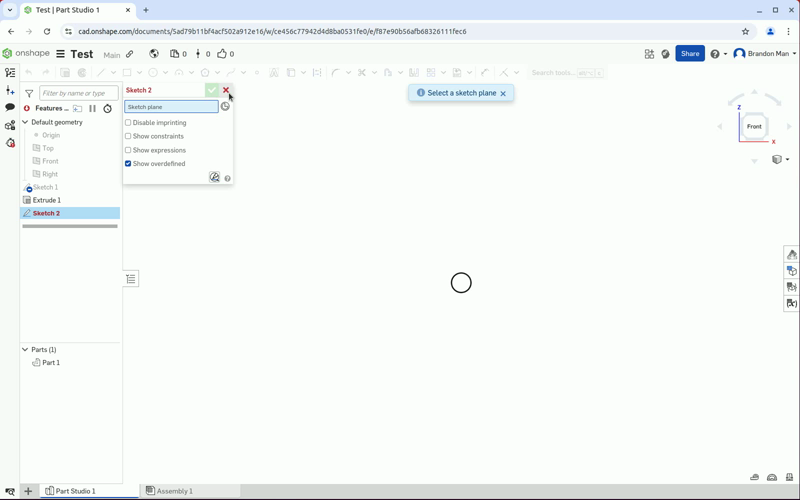
mouse_move(73, 163)
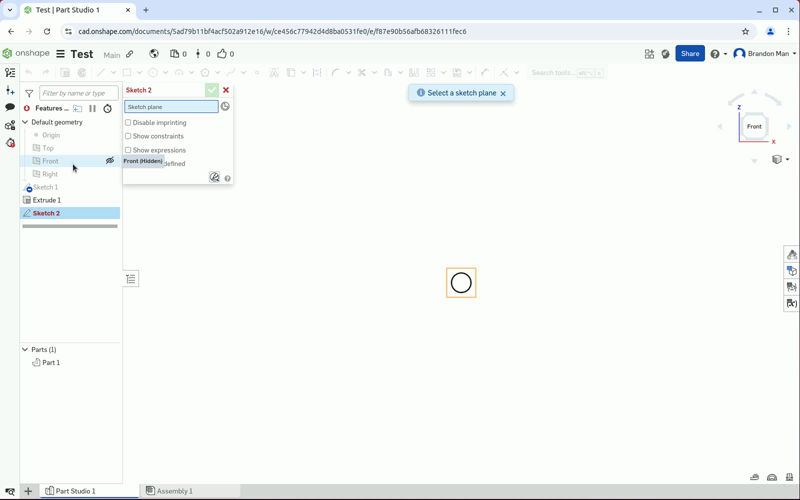
click(73, 163)
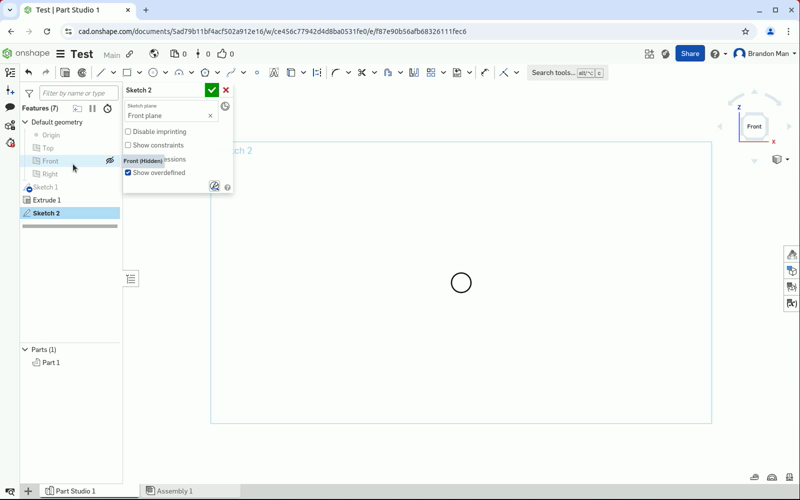
mouse_move(73, 352)
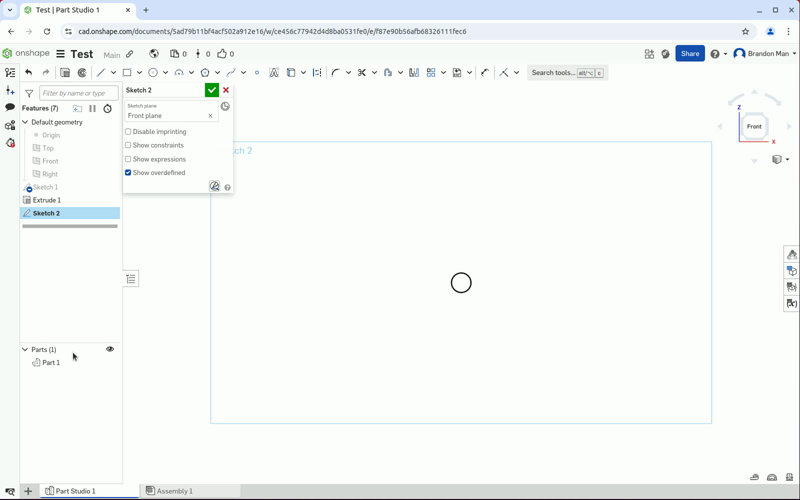
key(y)
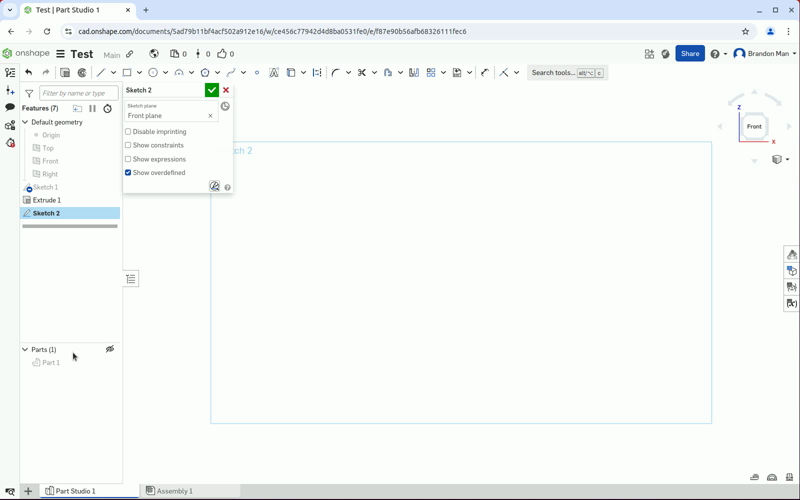
key(l)
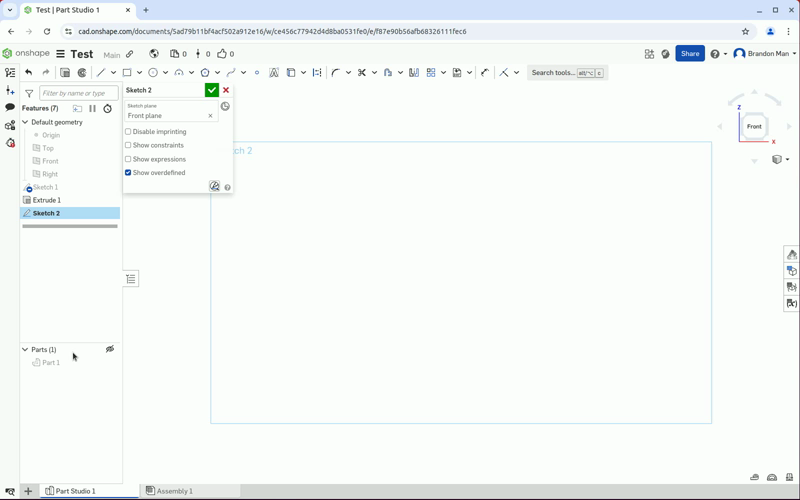
key_down(shift)
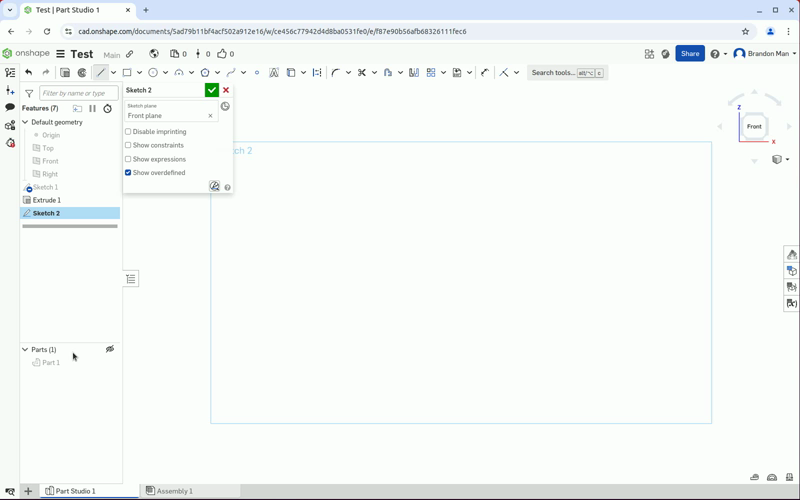
mouse_move(452, 287)
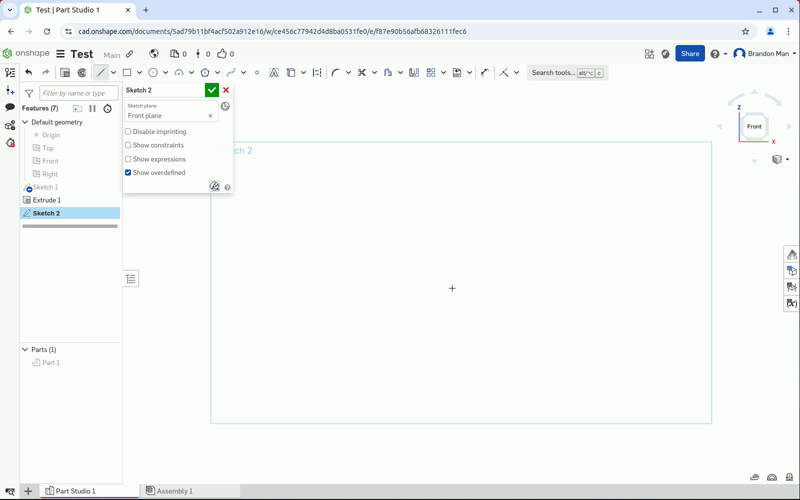
click(452, 287)
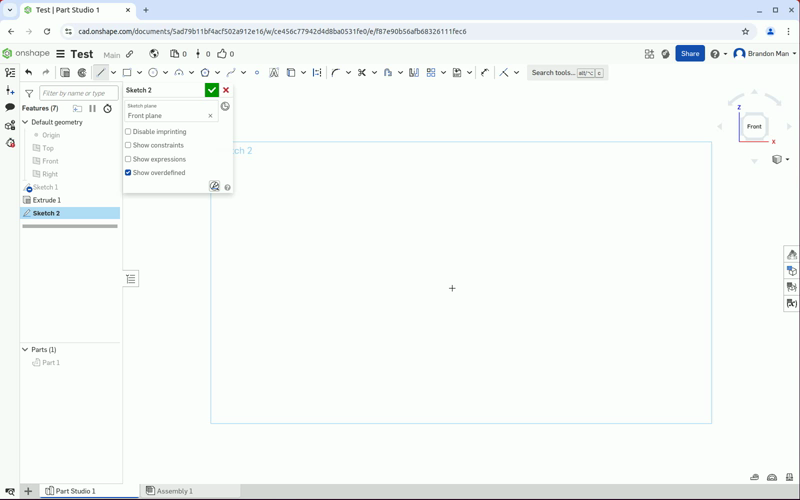
key_up(shift)
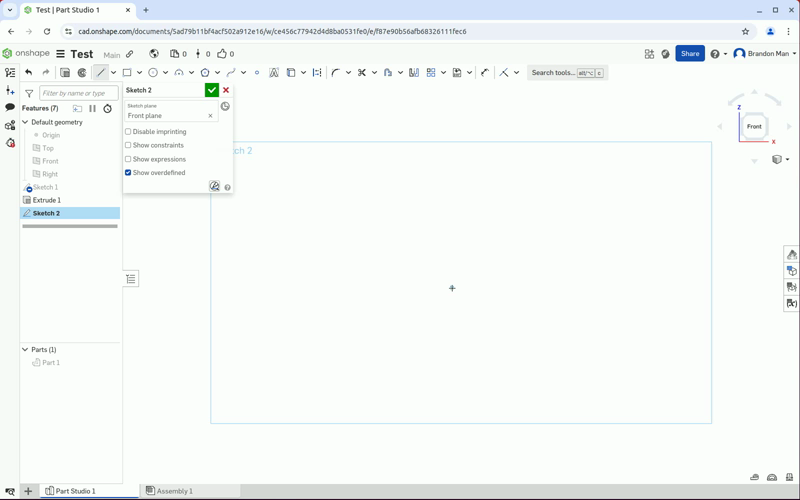
key_down(shift)
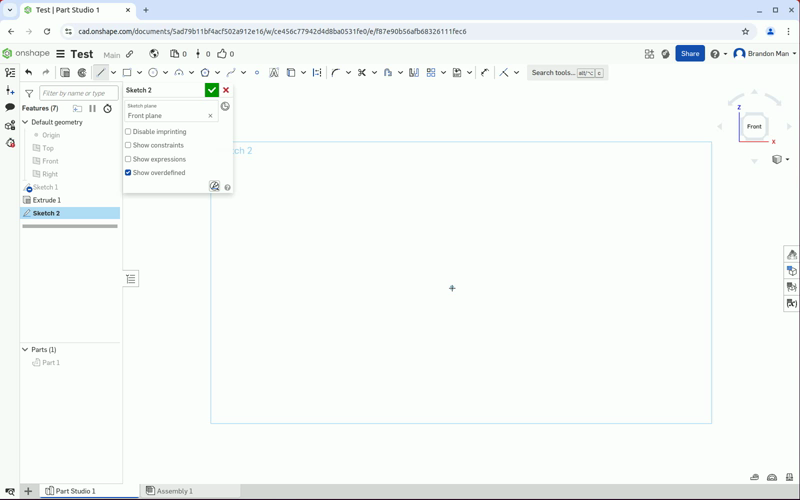
mouse_move(482, 287)
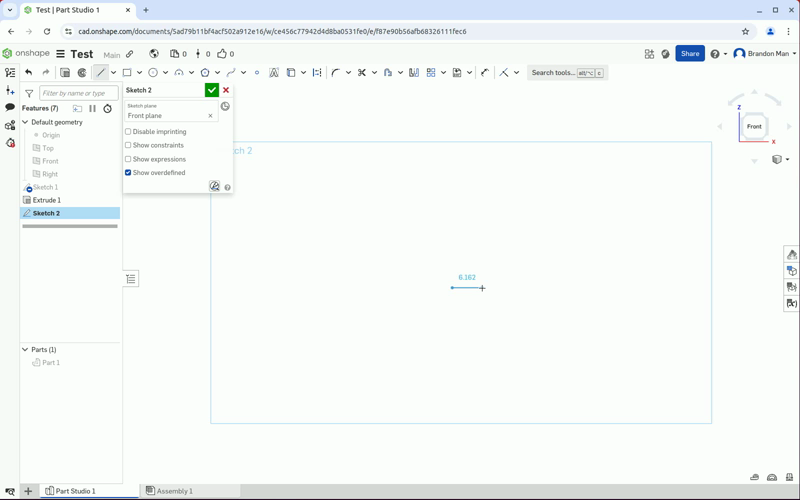
mouse_move(453, 287)
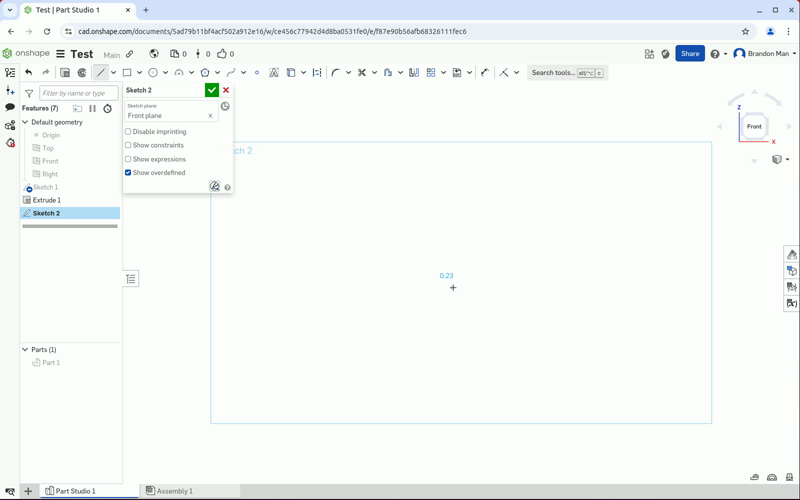
scroll(6)
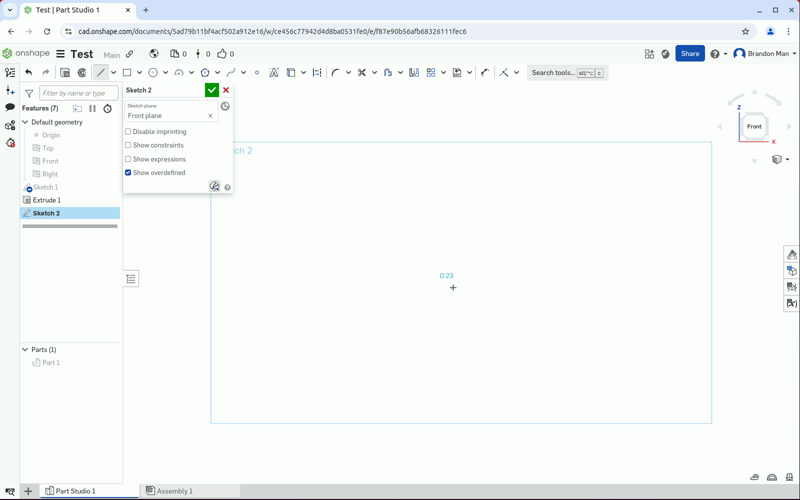
scroll(6)
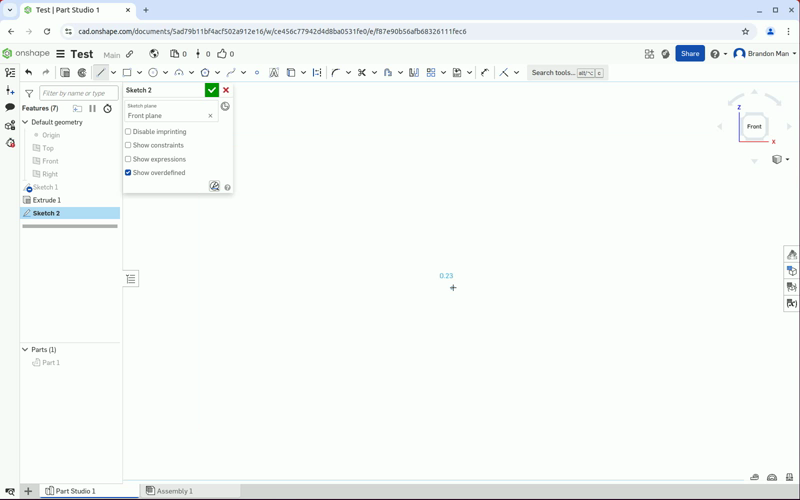
scroll(6)
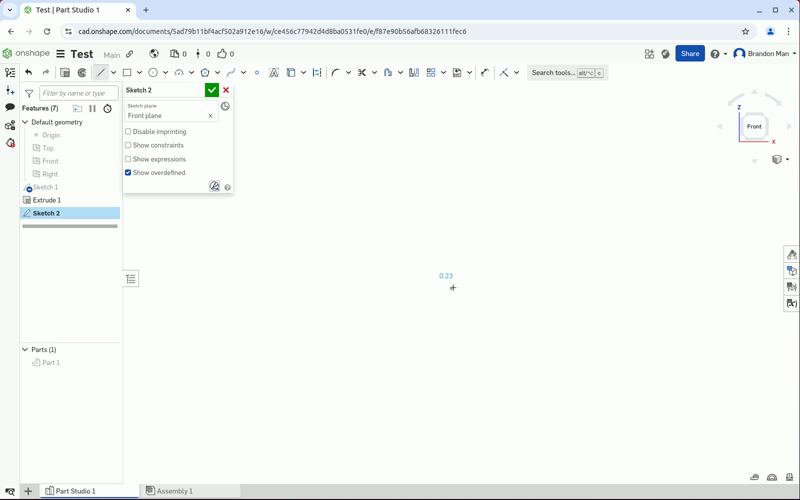
scroll(6)
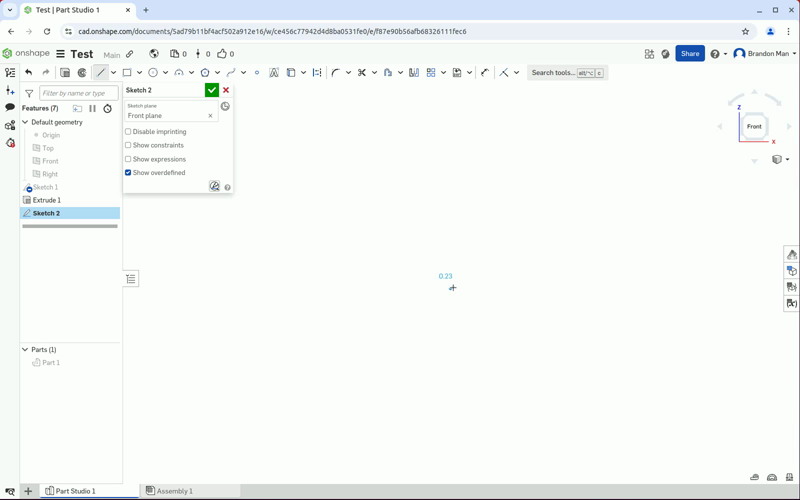
scroll(6)
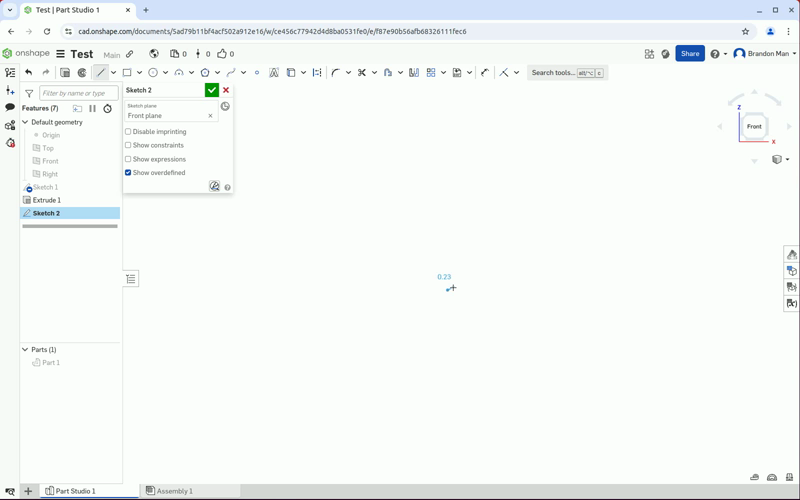
scroll(6)
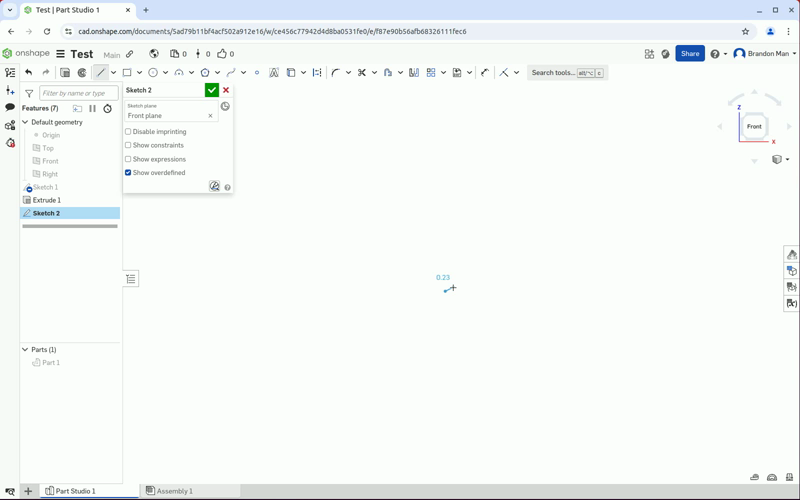
scroll(6)
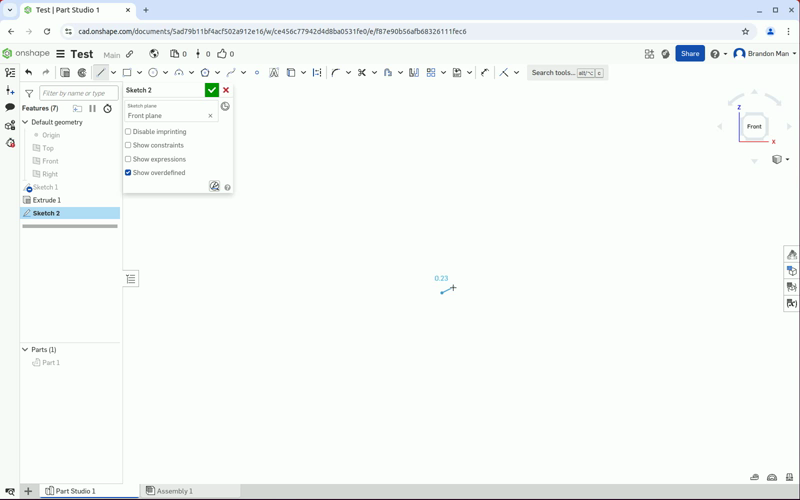
click(453, 287)
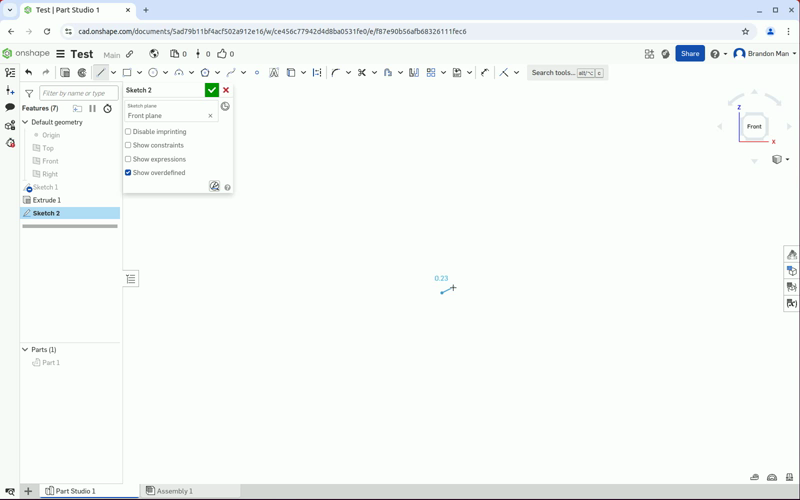
scroll(-6)
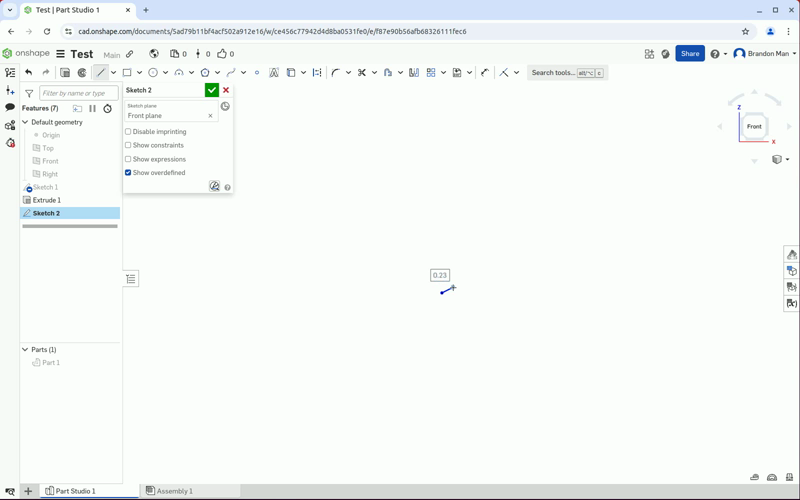
scroll(-6)
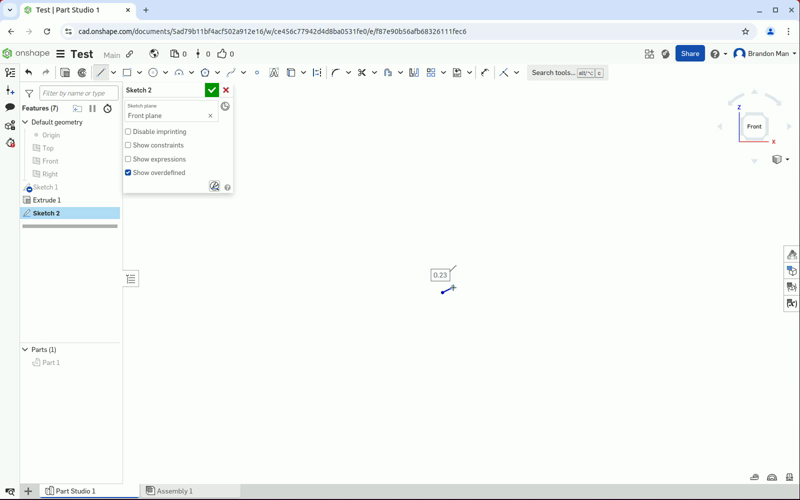
scroll(-6)
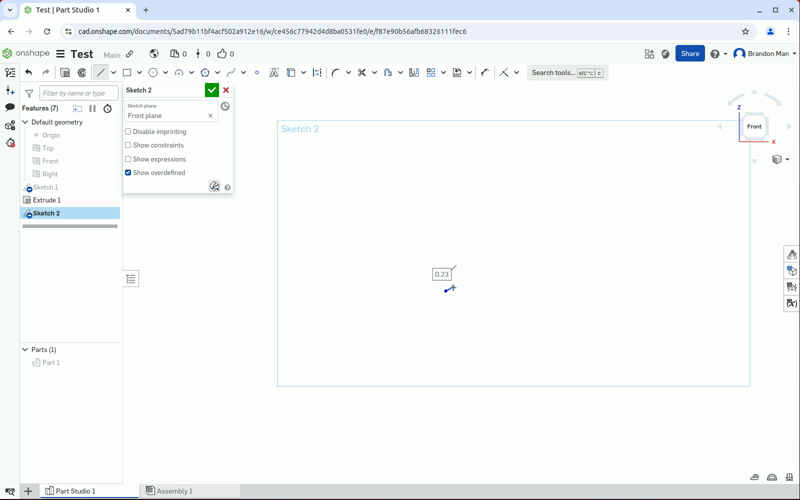
scroll(-6)
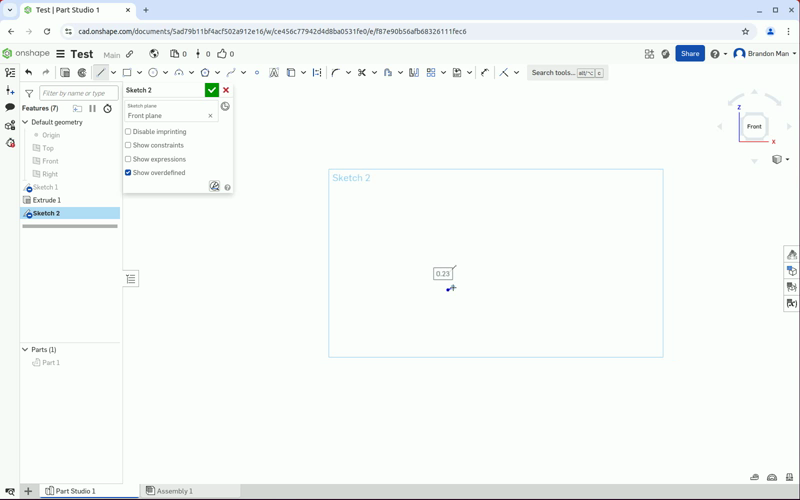
scroll(-6)
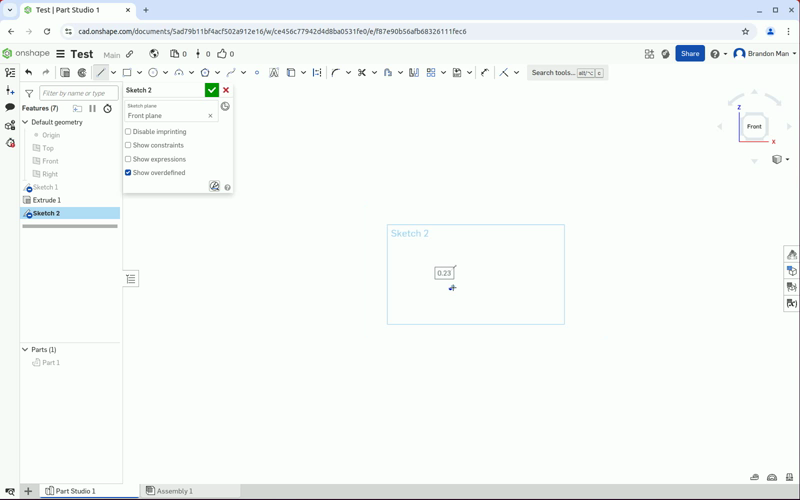
scroll(-6)
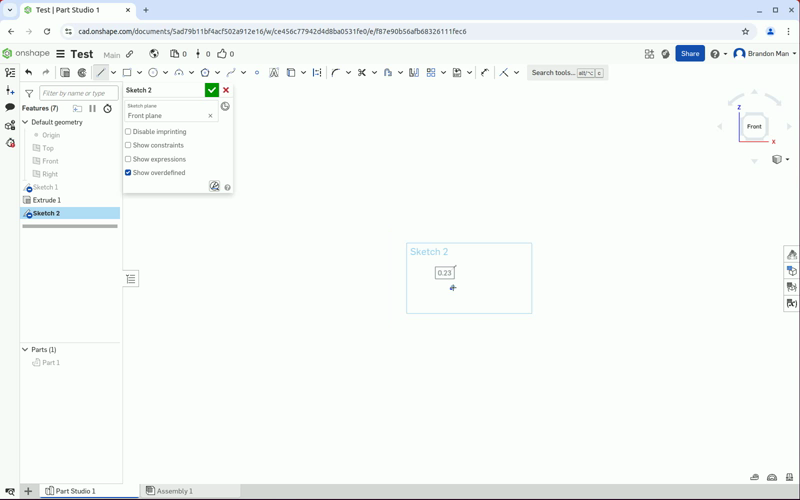
scroll(-6)
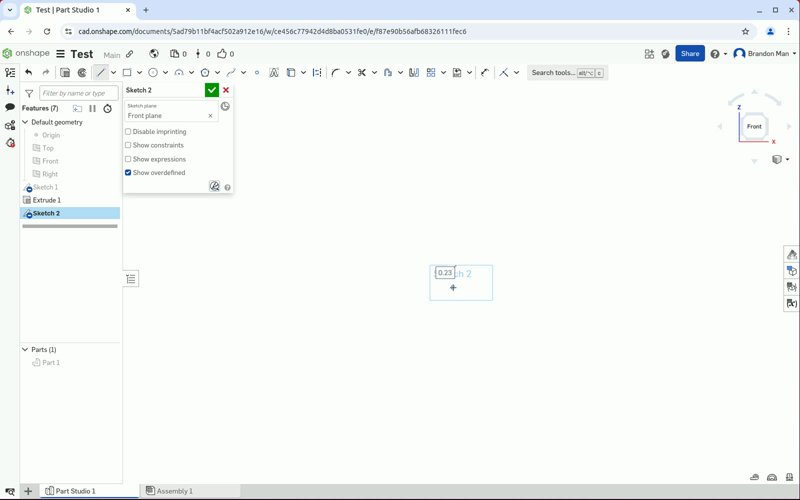
key_up(shift)
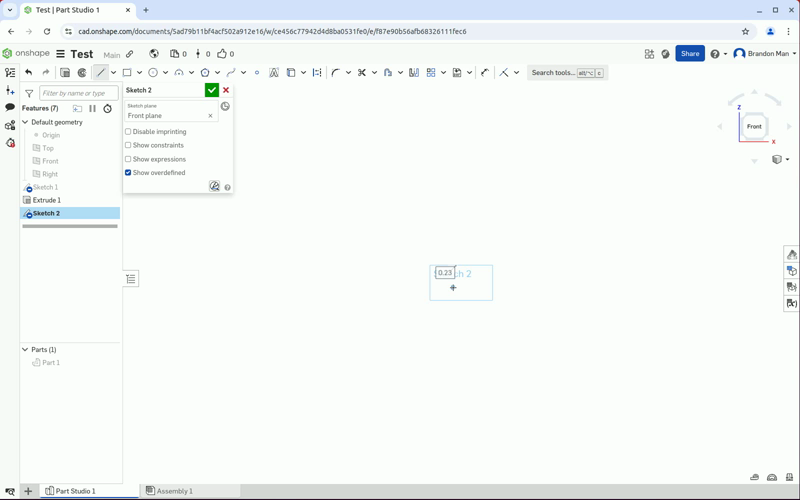
key(esc)
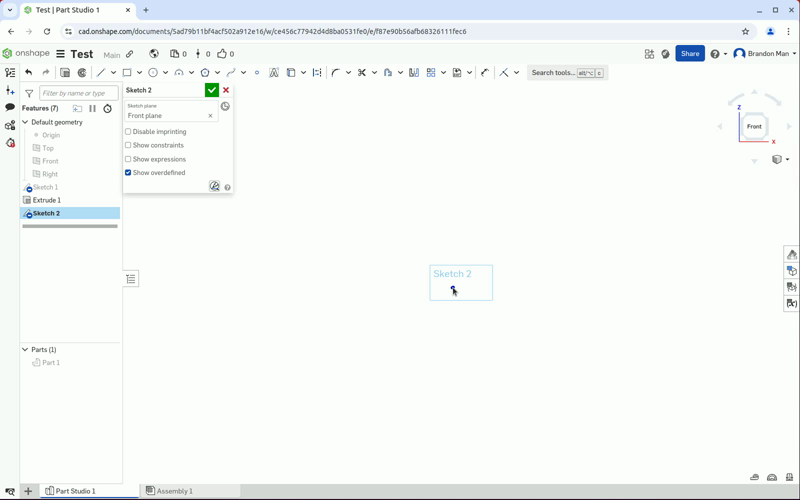
key(a)
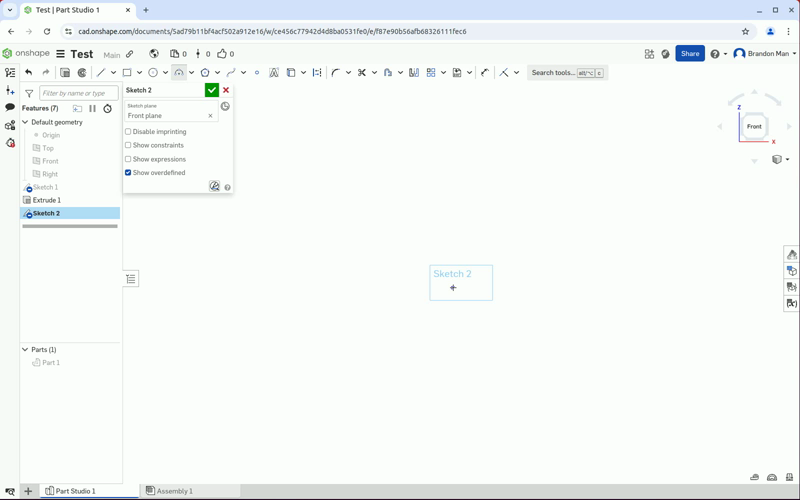
mouse_move(453, 287)
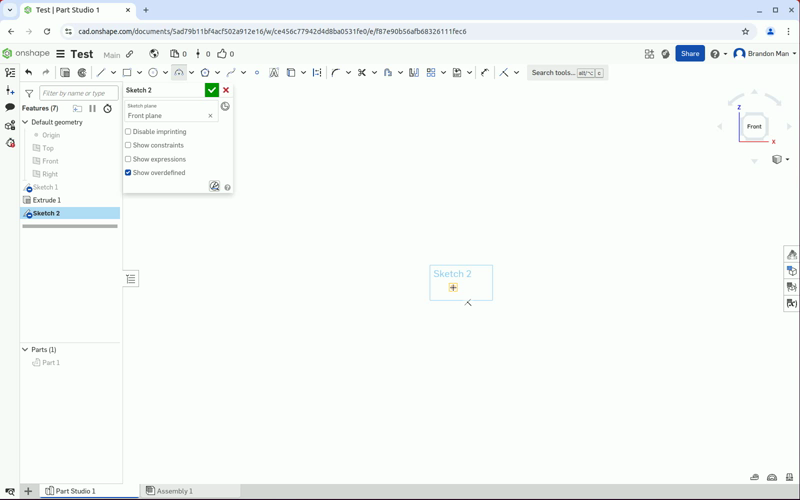
scroll(6)
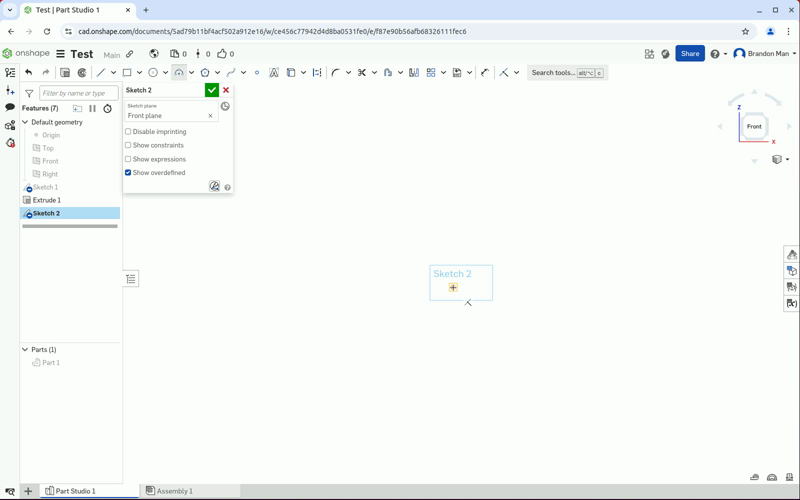
scroll(6)
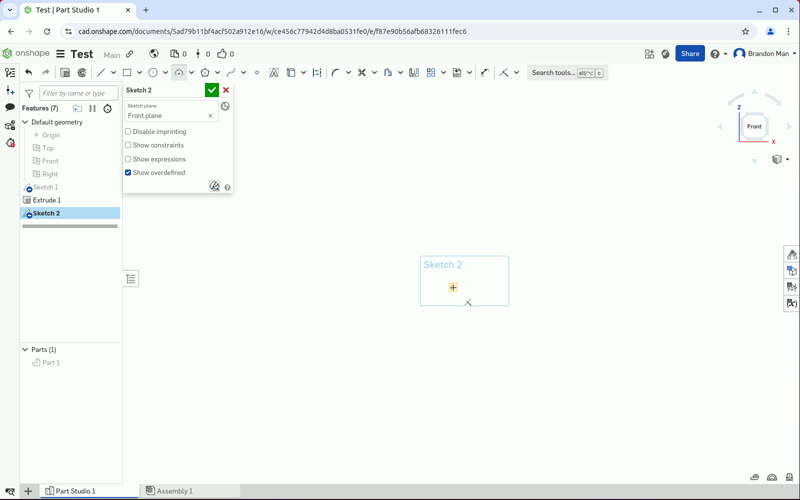
scroll(6)
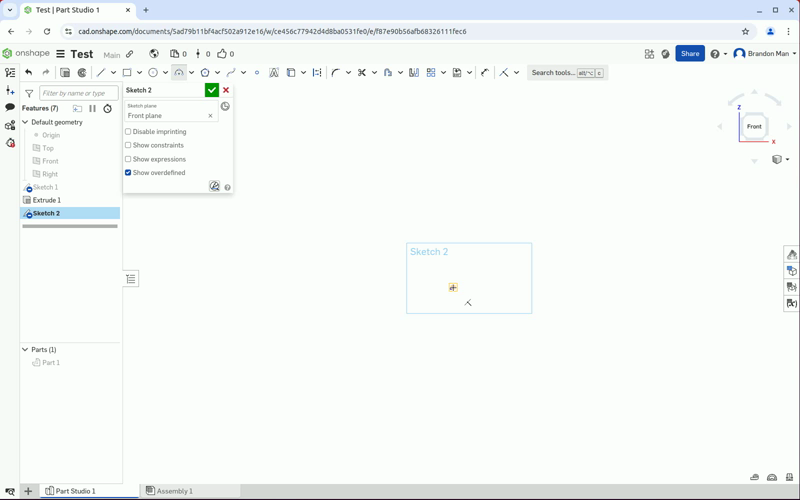
scroll(6)
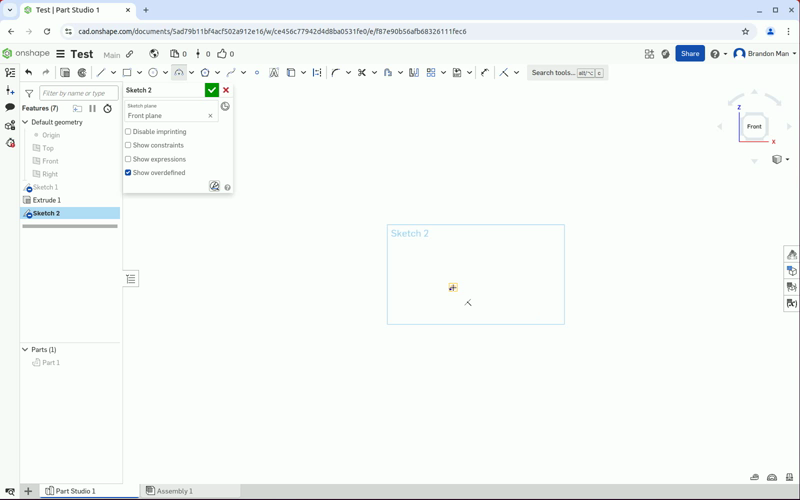
scroll(6)
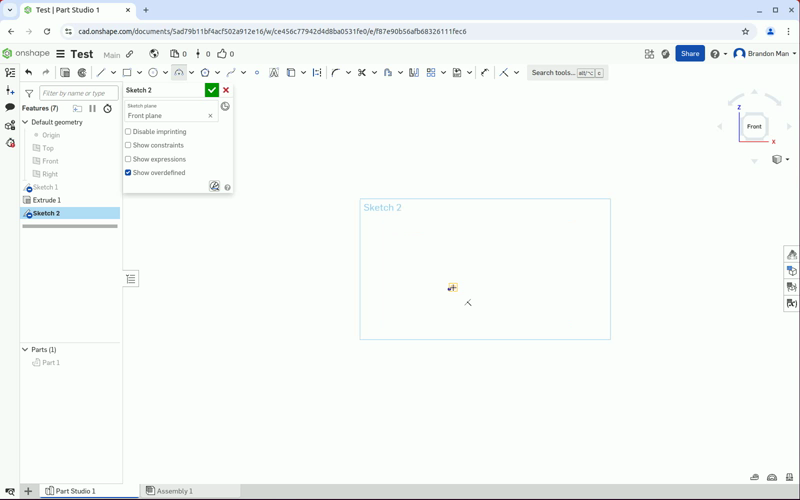
scroll(6)
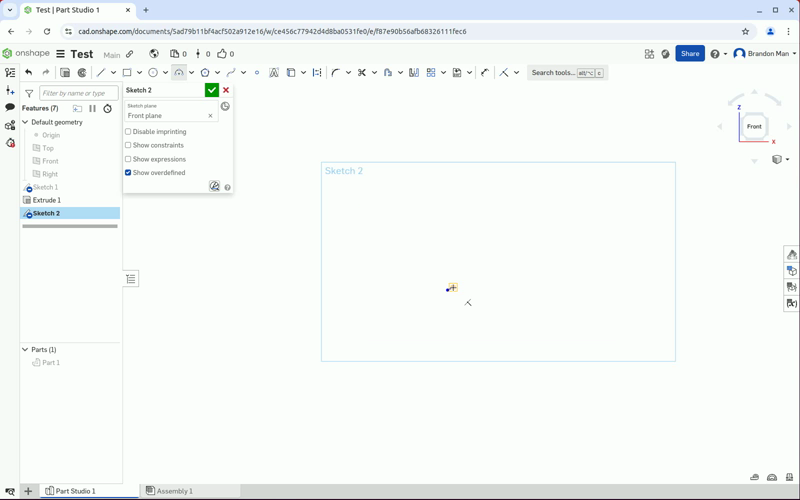
scroll(6)
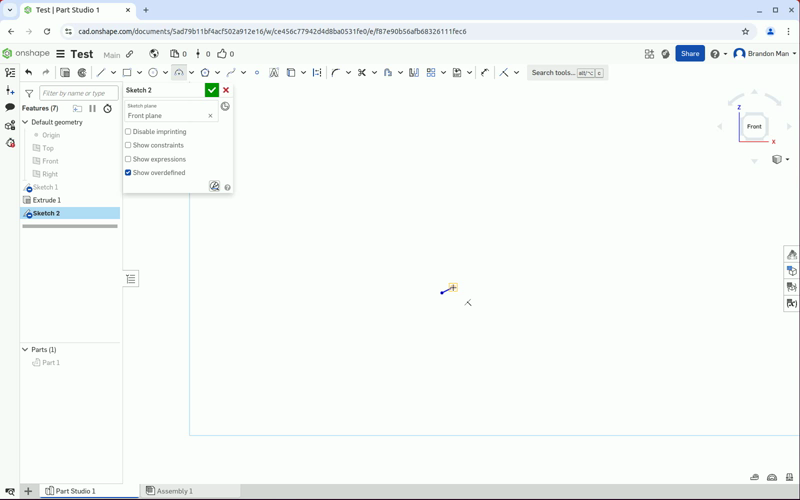
click(453, 287)
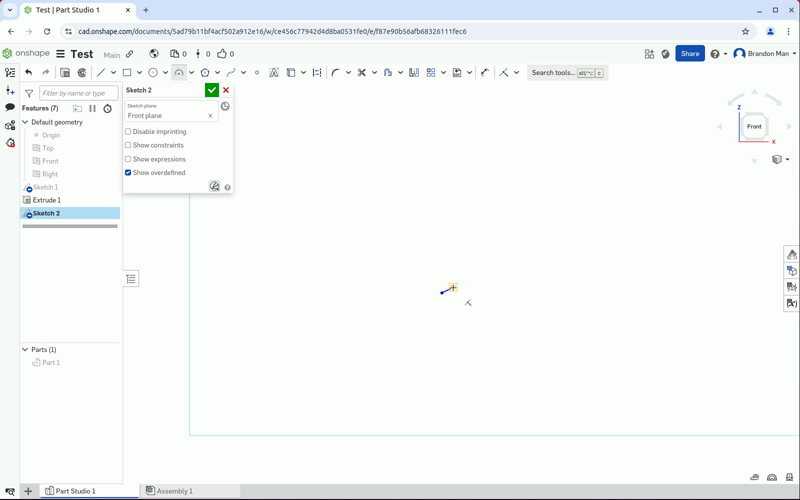
scroll(-6)
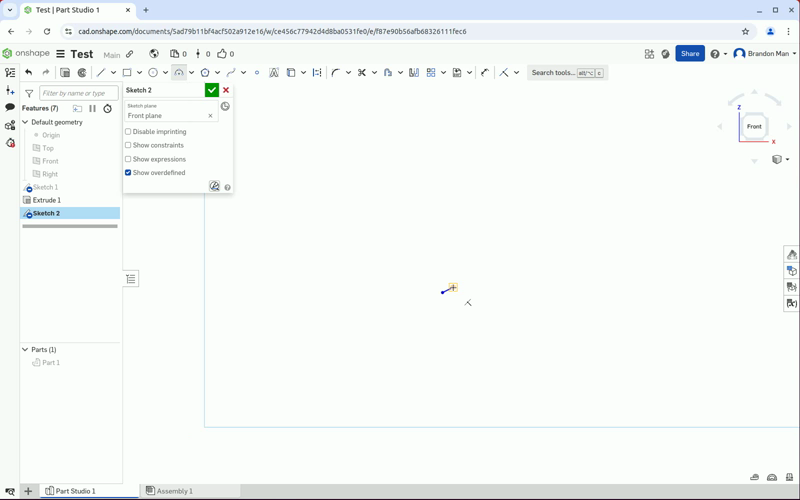
scroll(-6)
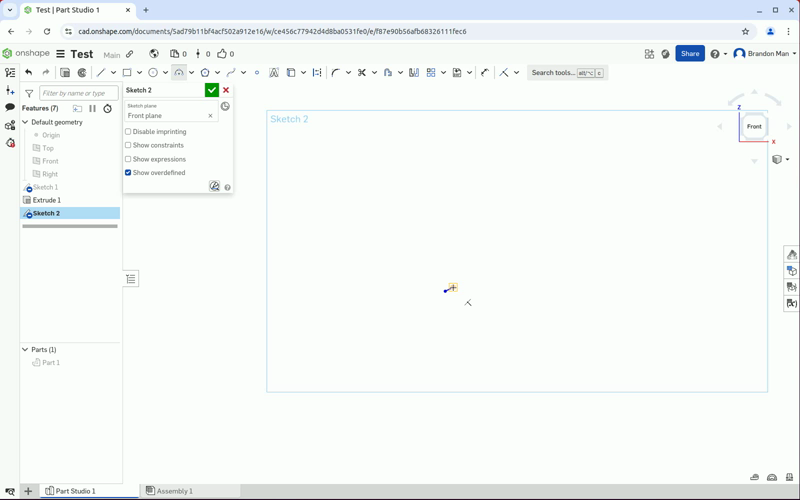
scroll(-6)
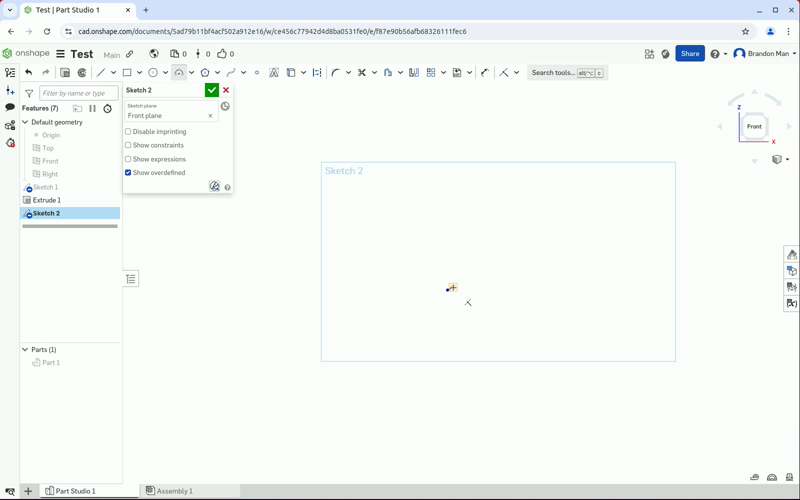
scroll(-6)
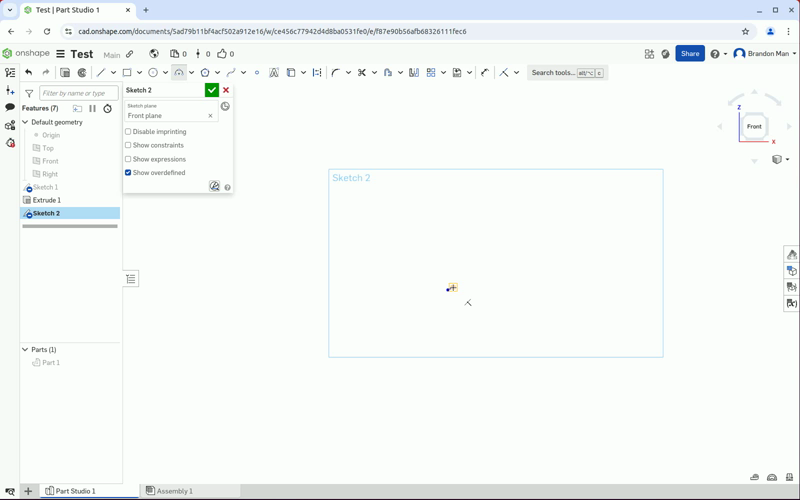
scroll(-6)
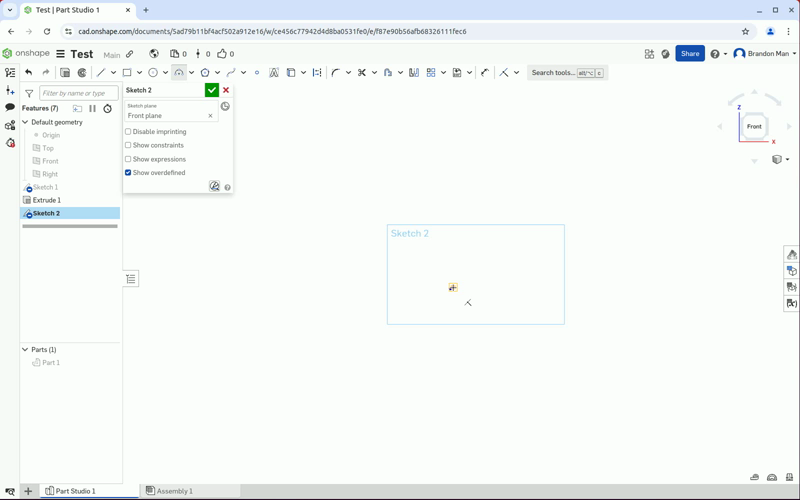
scroll(-6)
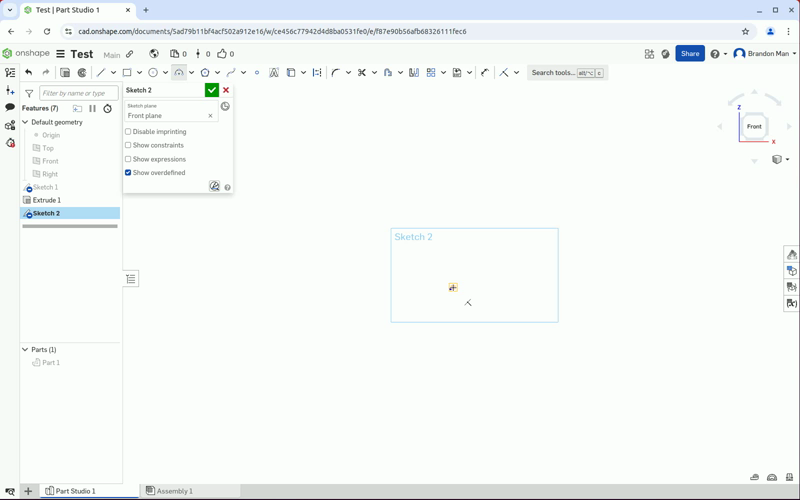
scroll(-6)
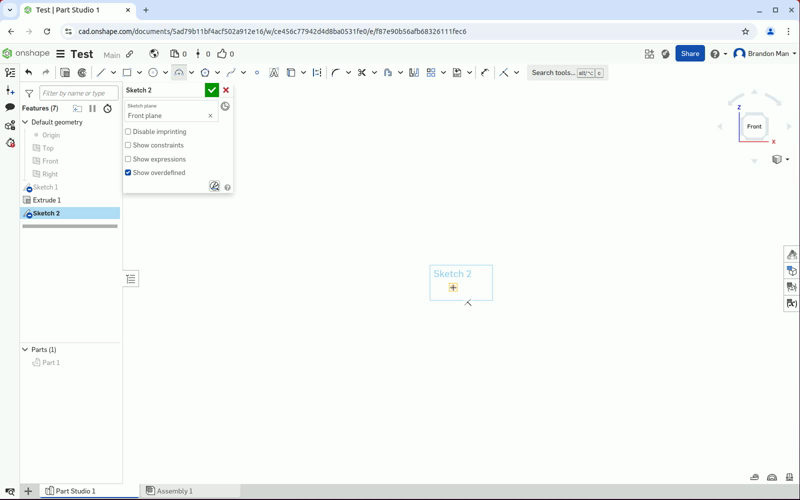
key_down(shift)
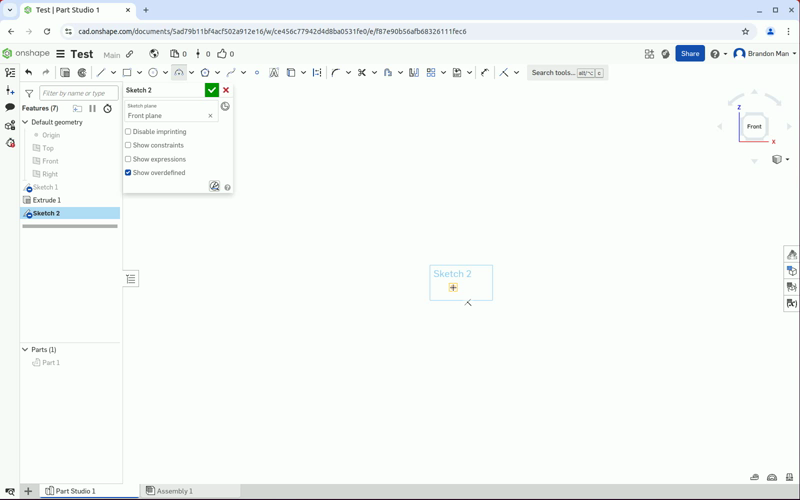
mouse_move(465, 274)
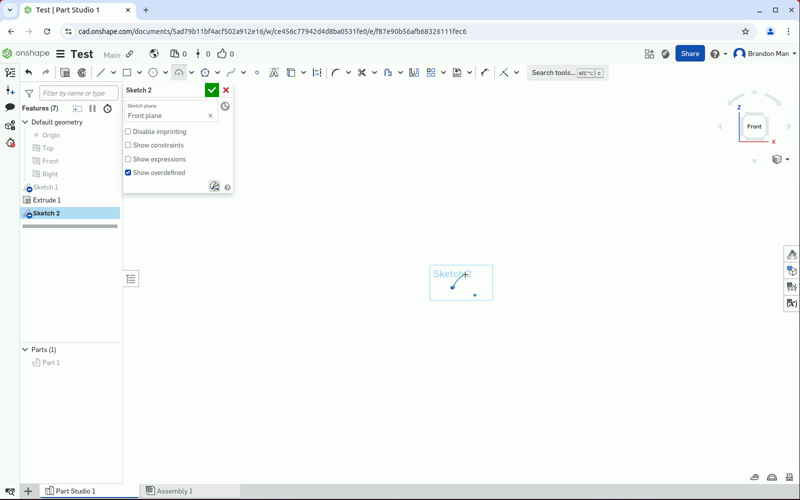
click(465, 274)
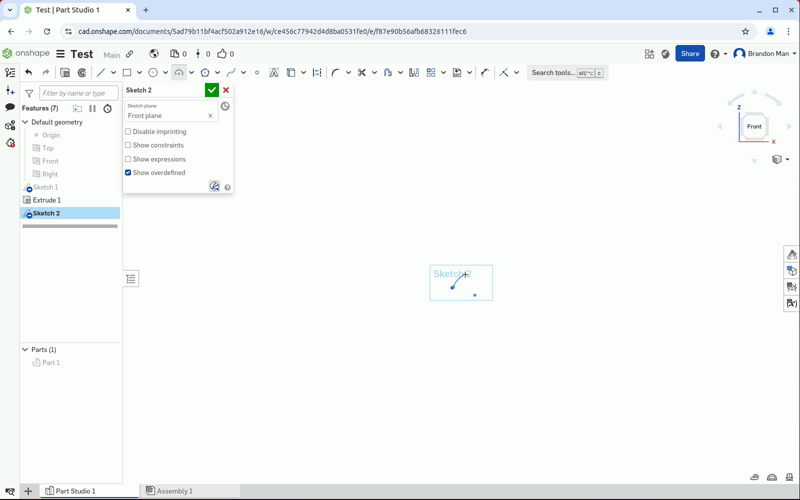
mouse_move(454, 276)
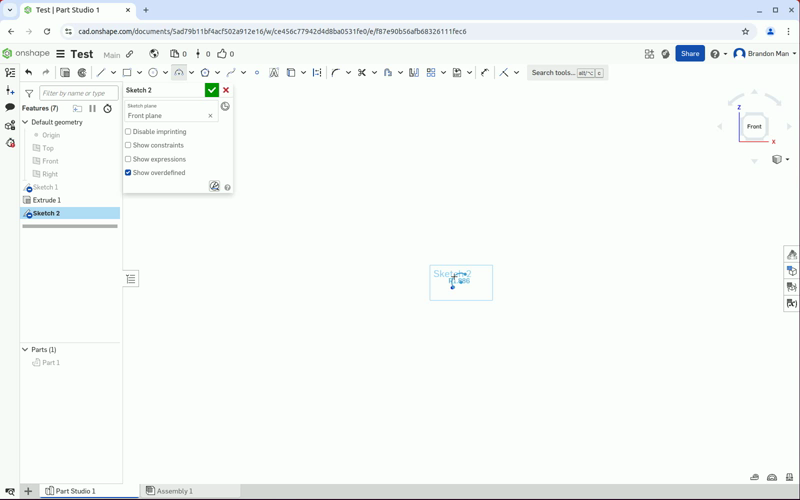
click(454, 276)
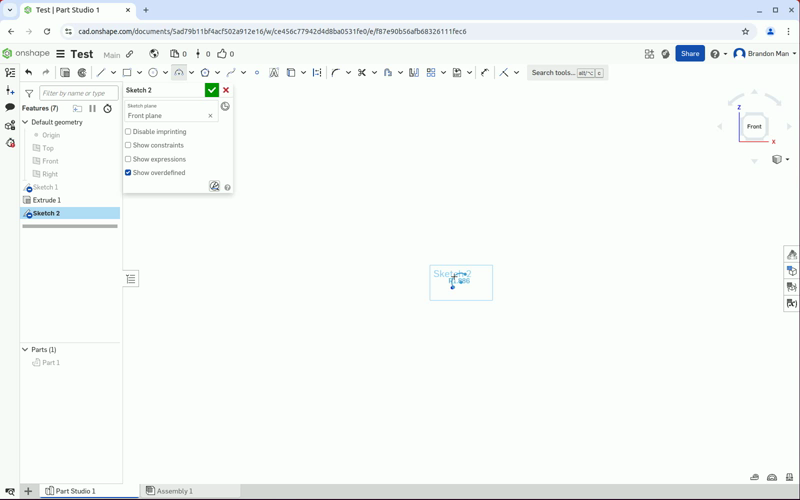
key_up(shift)
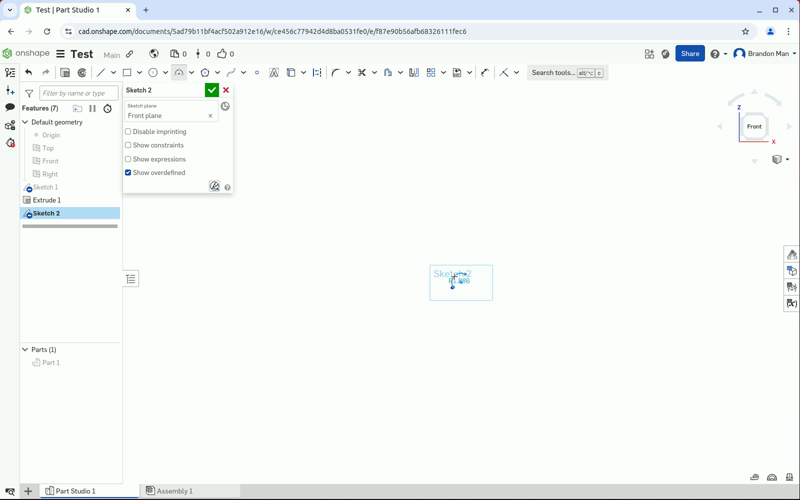
key(esc)
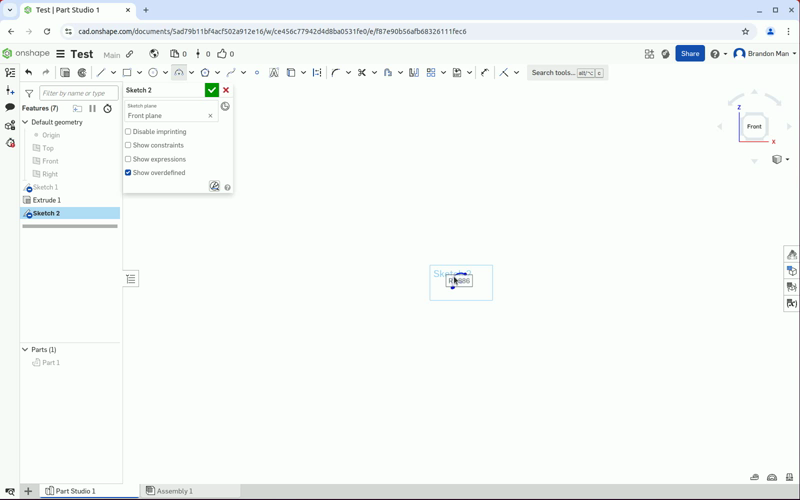
key(l)
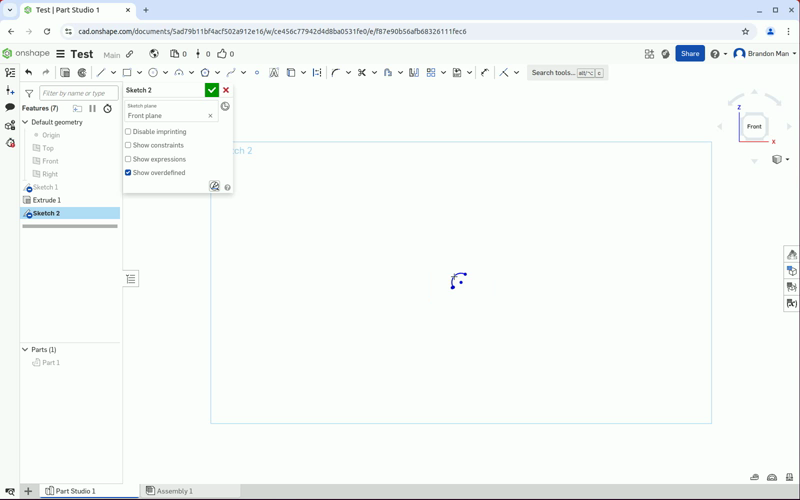
mouse_move(465, 274)
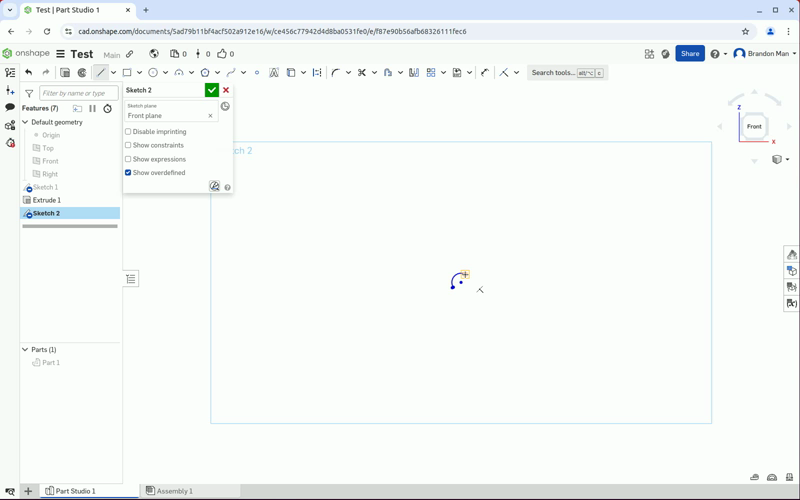
click(465, 274)
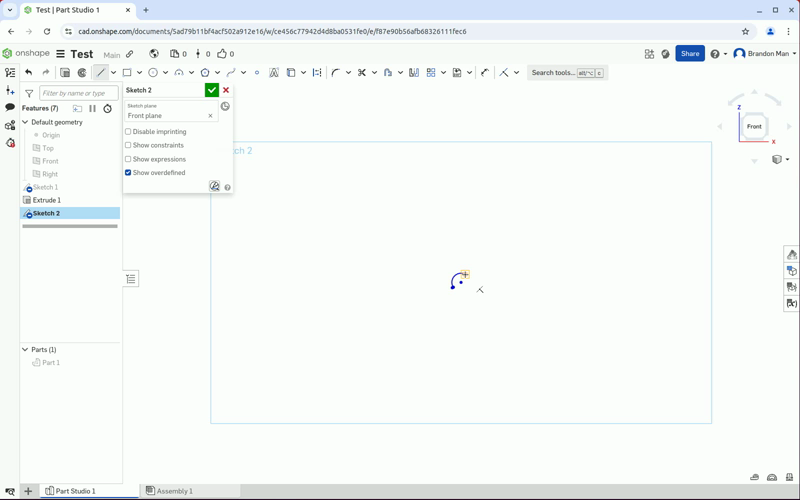
key_down(shift)
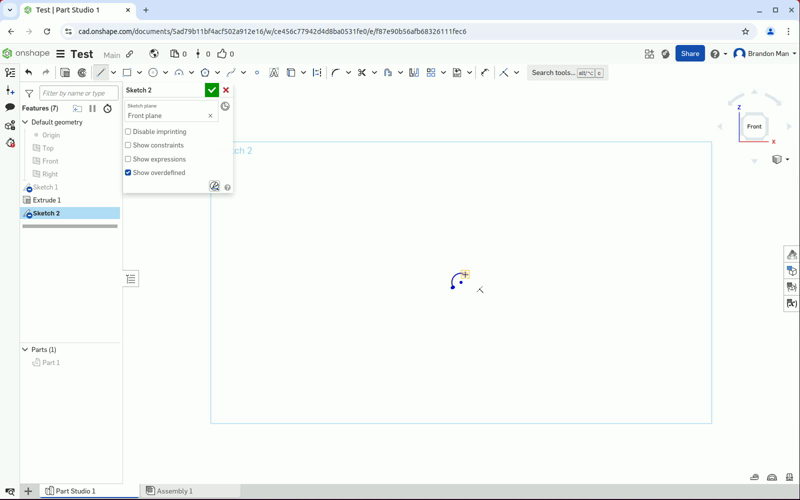
mouse_move(495, 274)
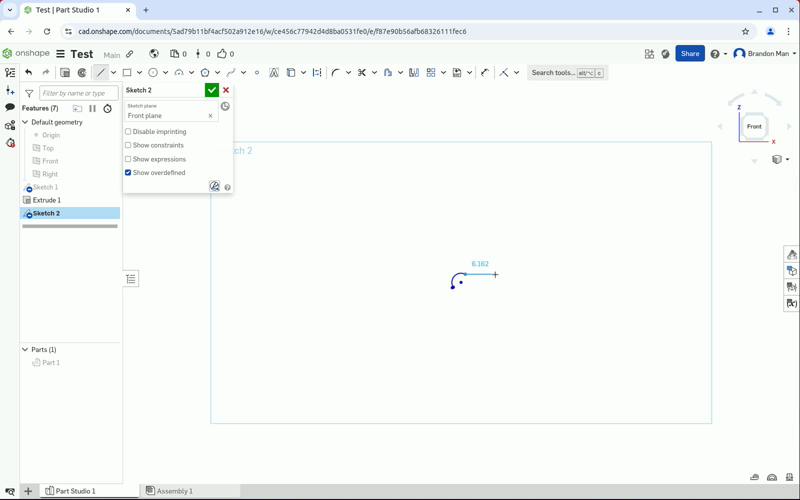
mouse_move(465, 273)
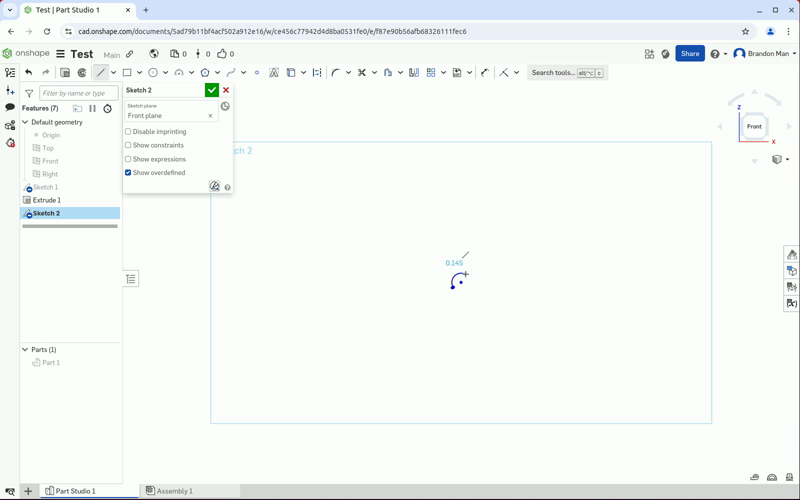
scroll(6)
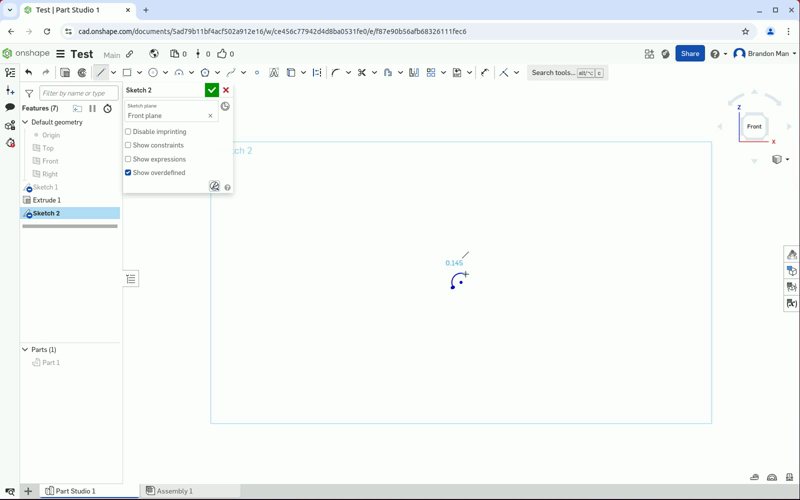
scroll(6)
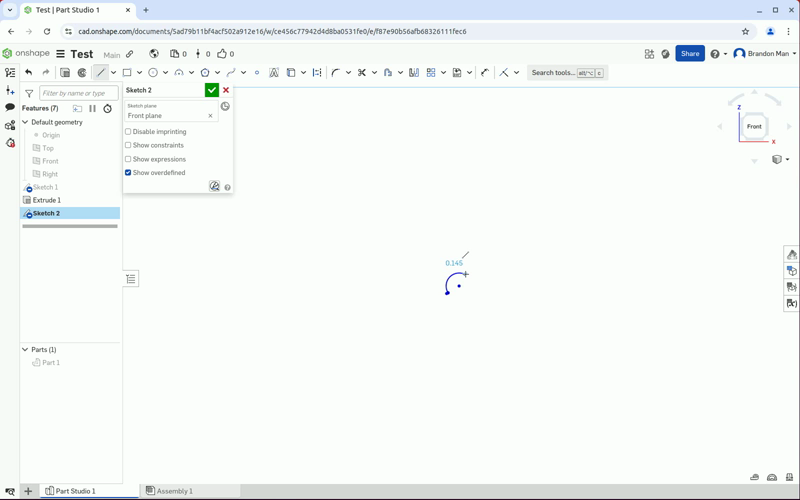
scroll(6)
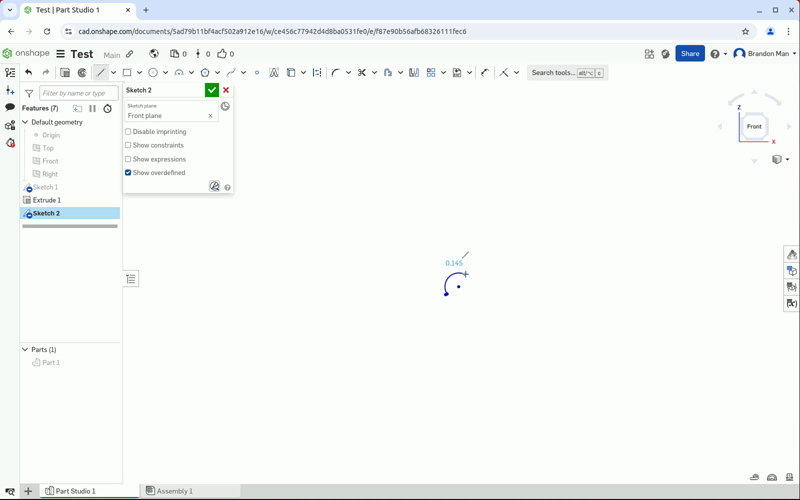
scroll(6)
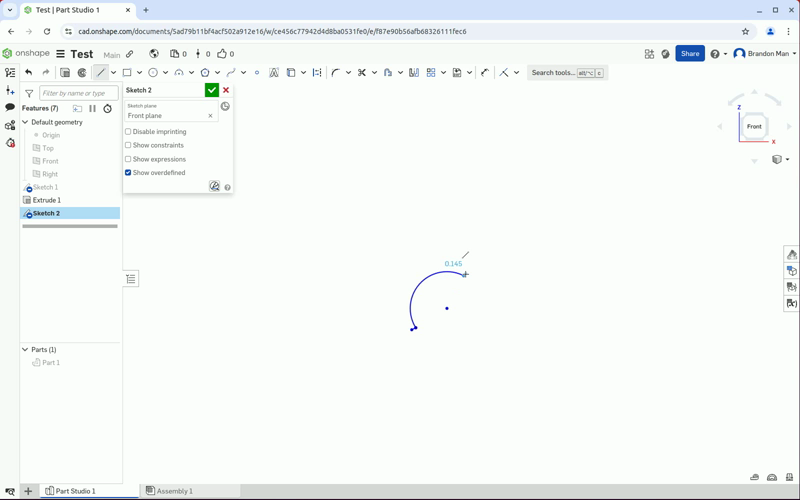
scroll(6)
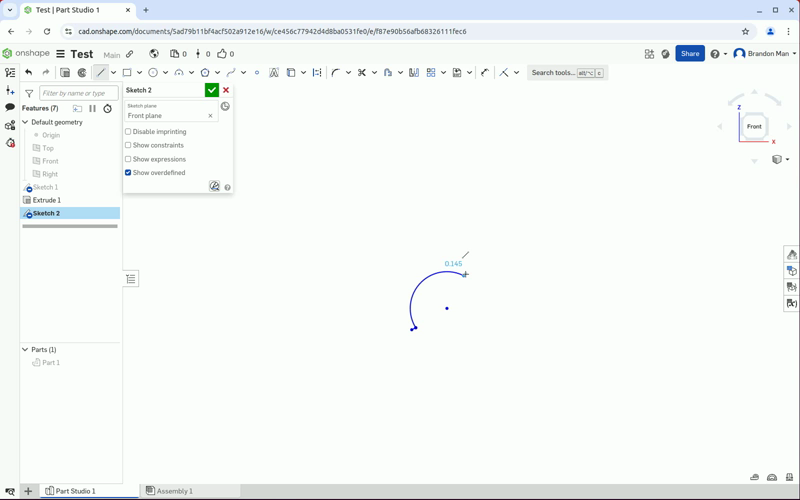
scroll(6)
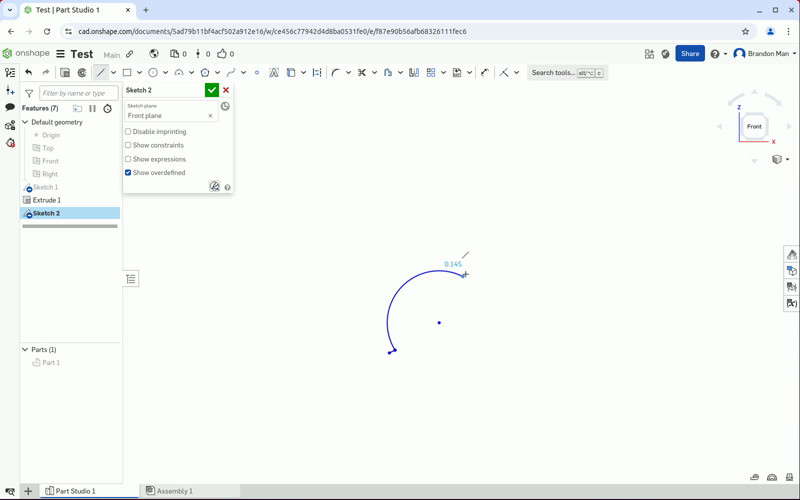
scroll(6)
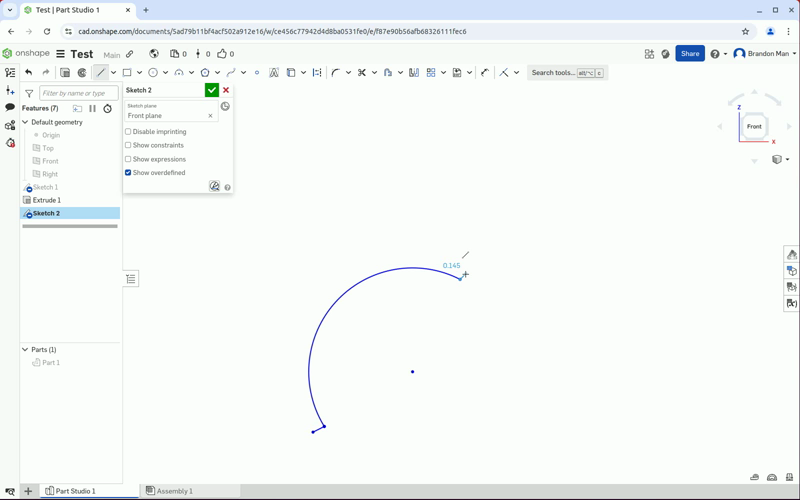
click(465, 273)
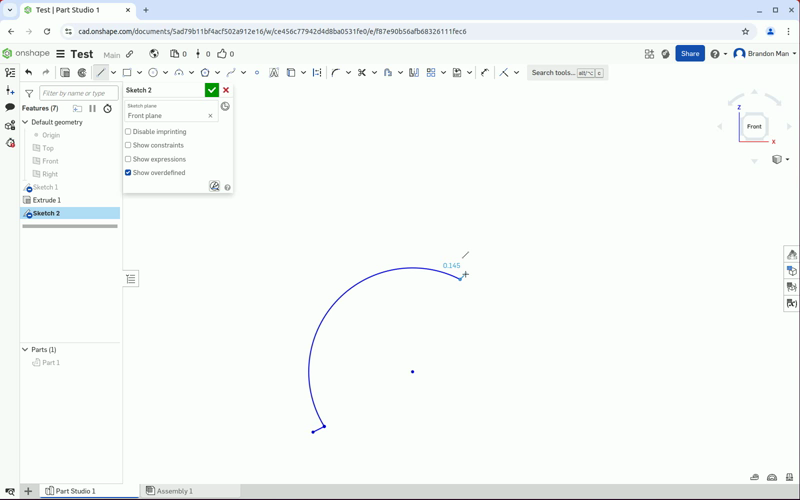
scroll(-6)
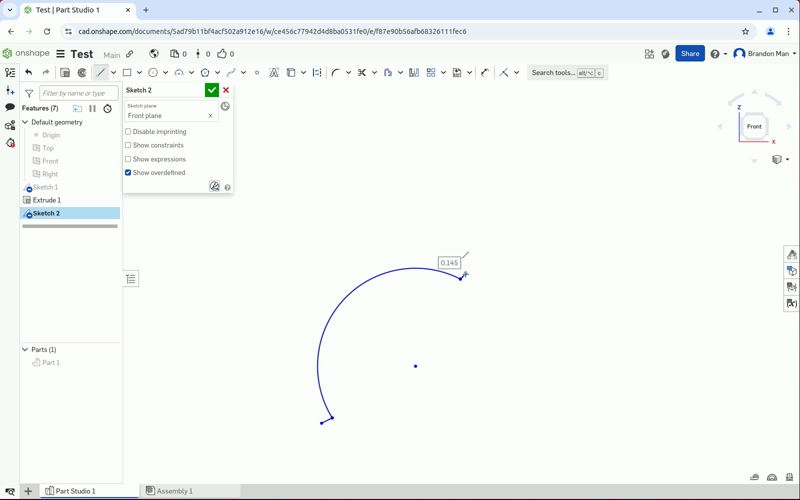
scroll(-6)
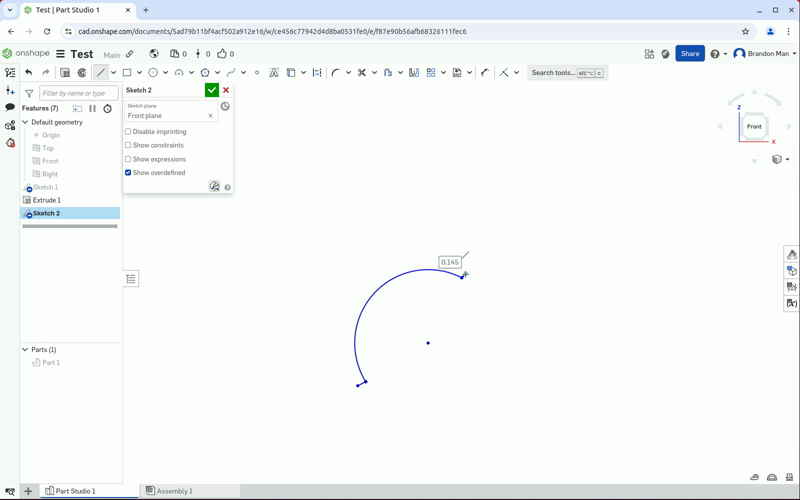
scroll(-6)
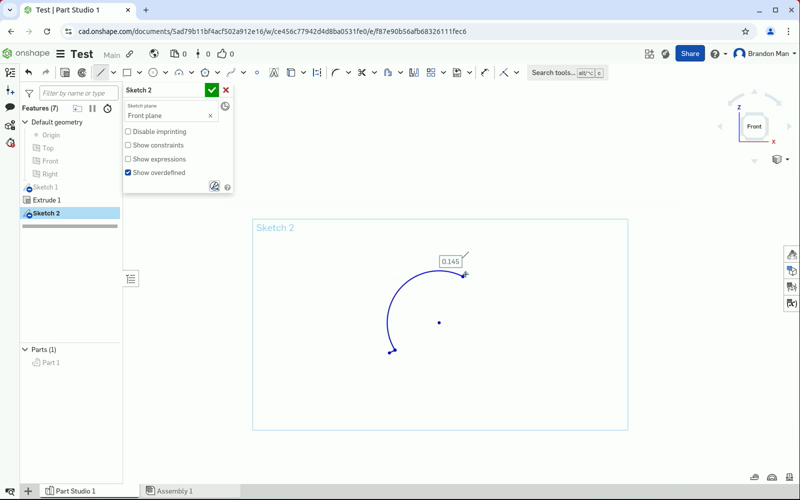
scroll(-6)
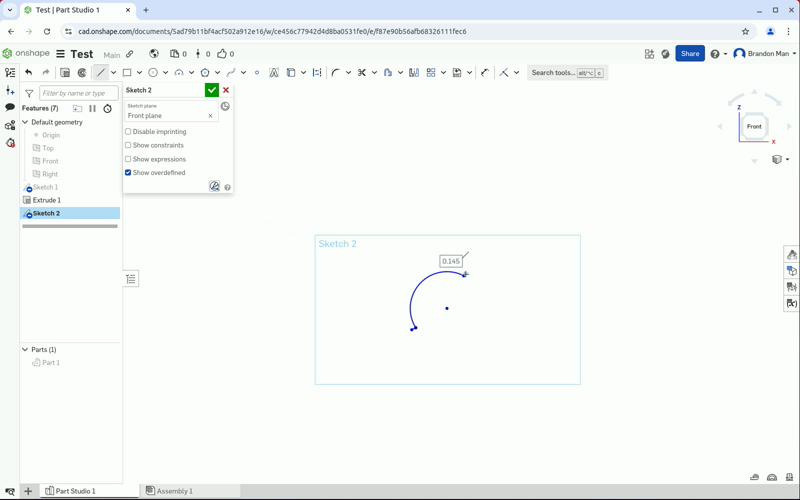
scroll(-6)
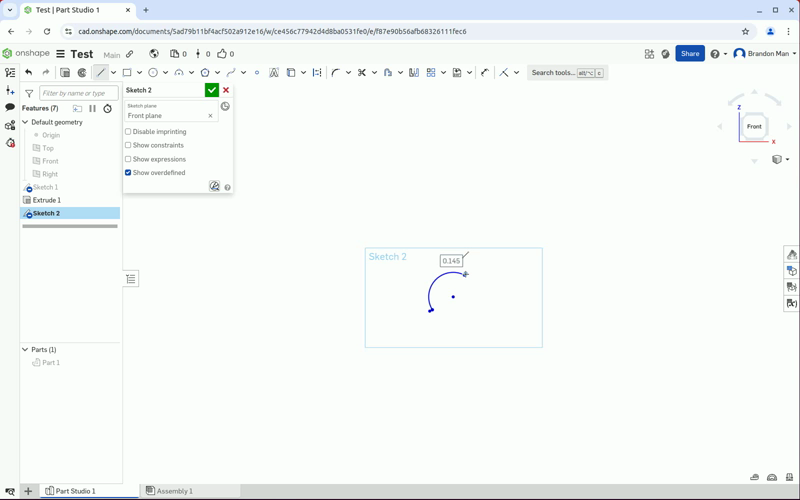
scroll(-6)
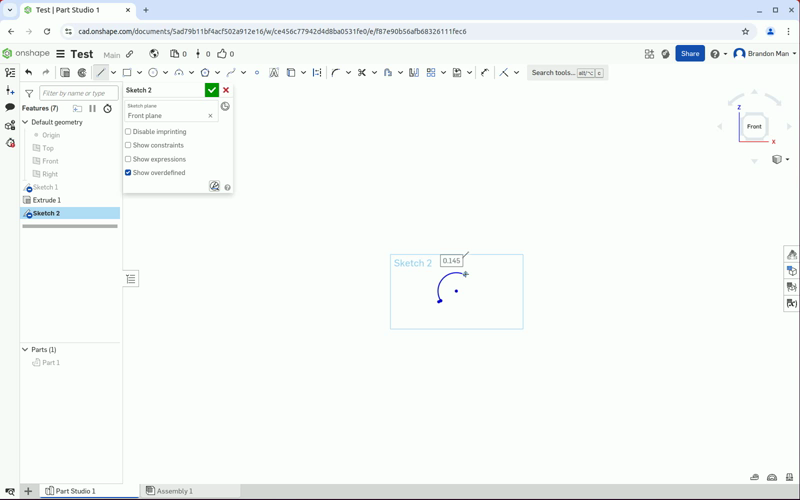
scroll(-6)
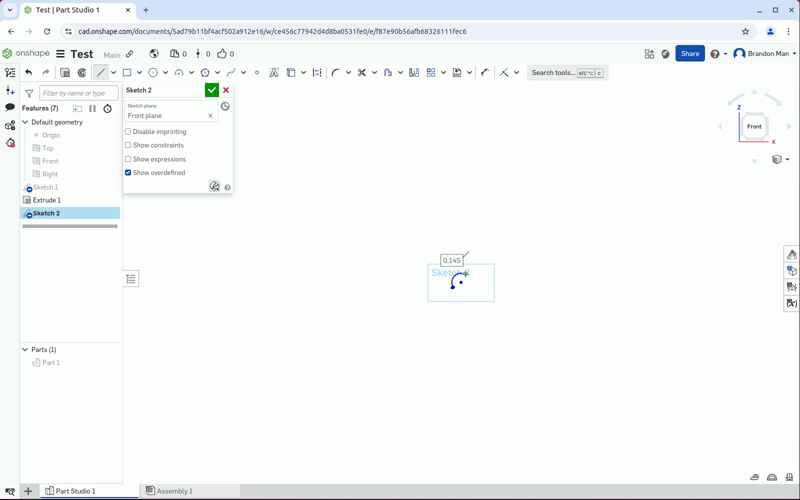
key_up(shift)
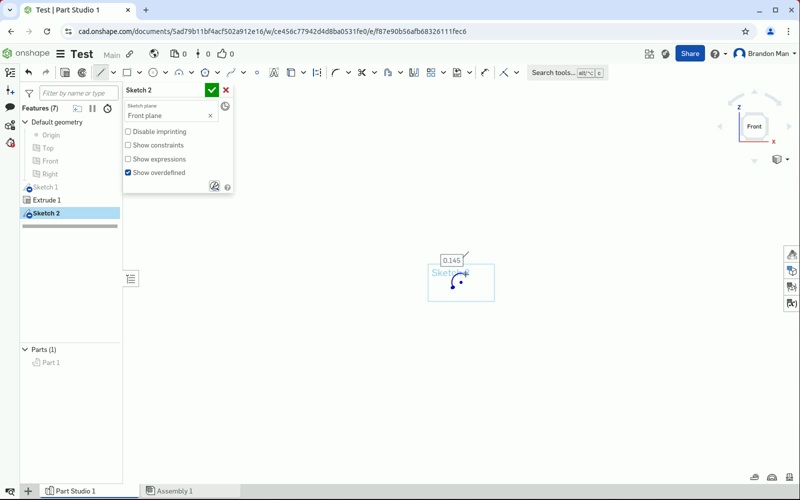
key(esc)
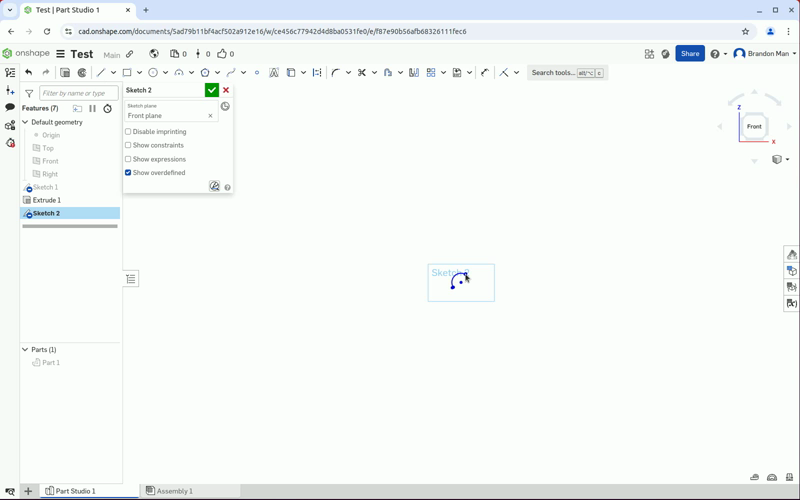
key(a)
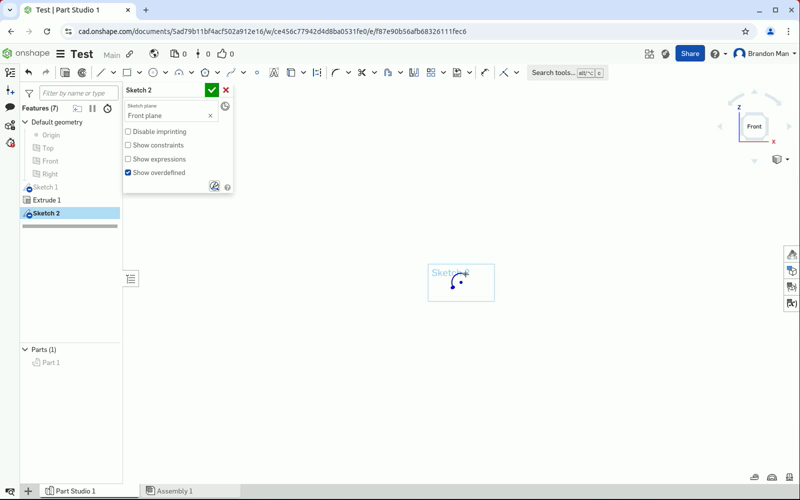
mouse_move(465, 273)
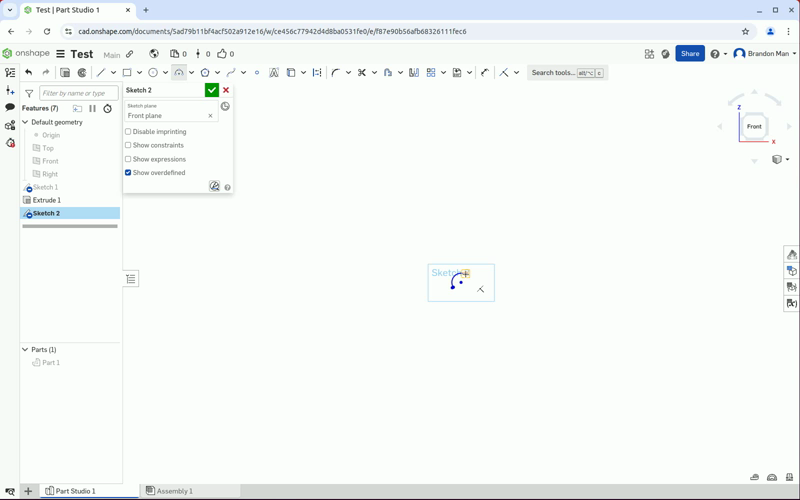
scroll(6)
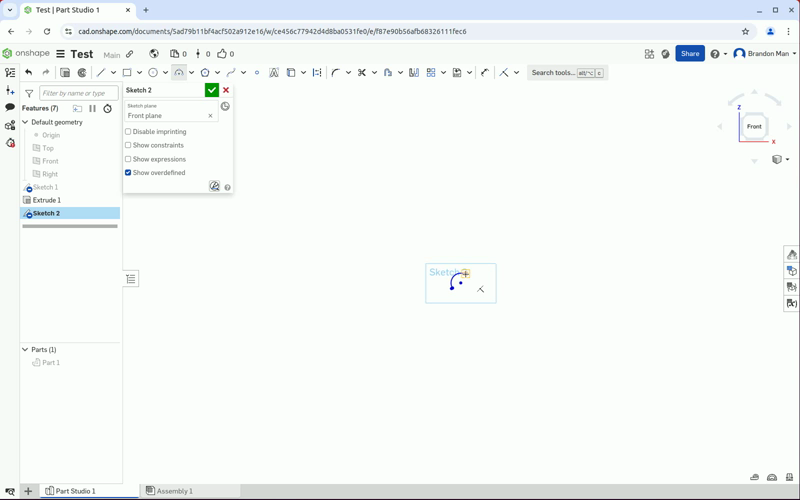
scroll(6)
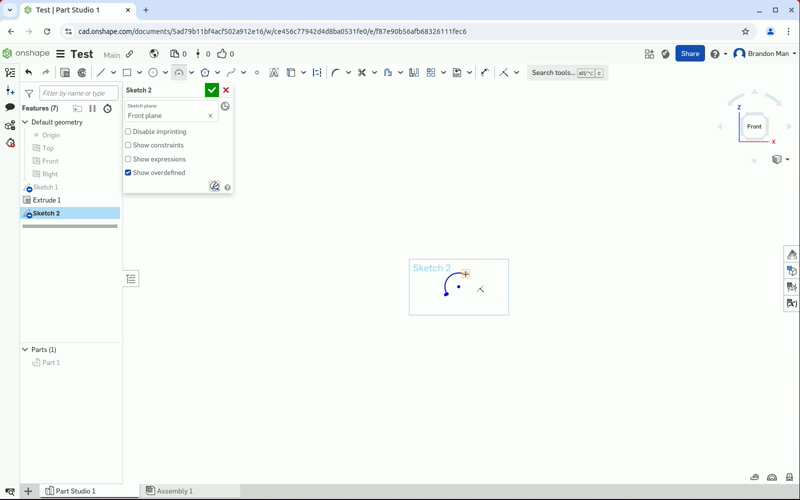
scroll(6)
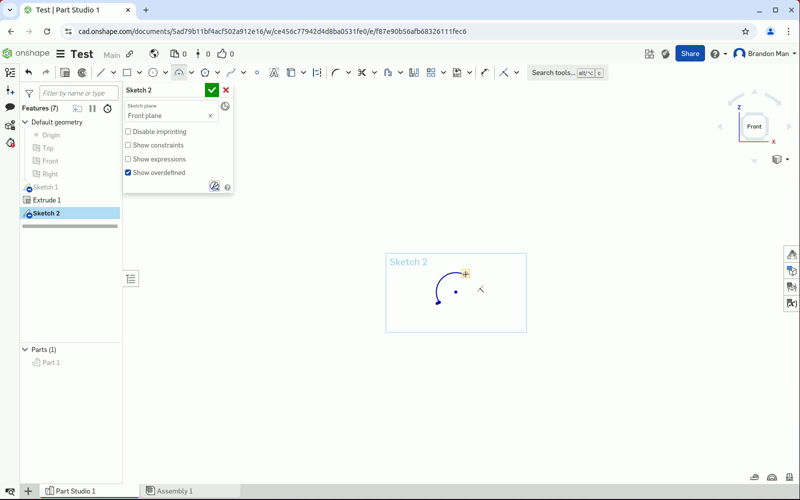
scroll(6)
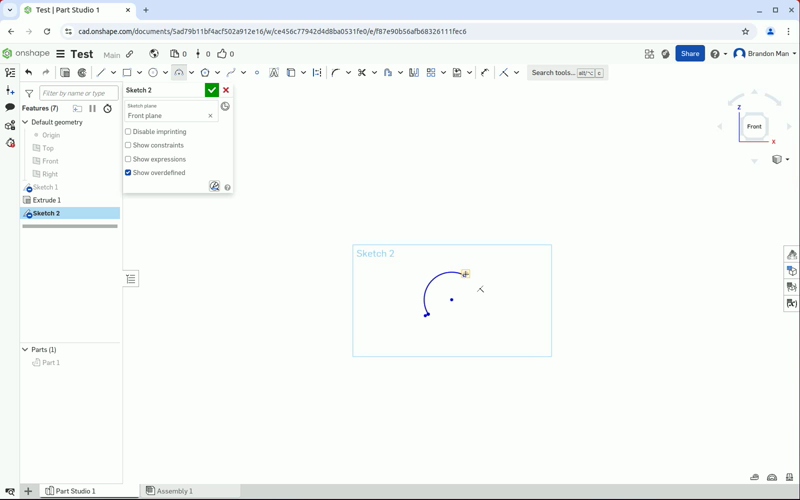
scroll(6)
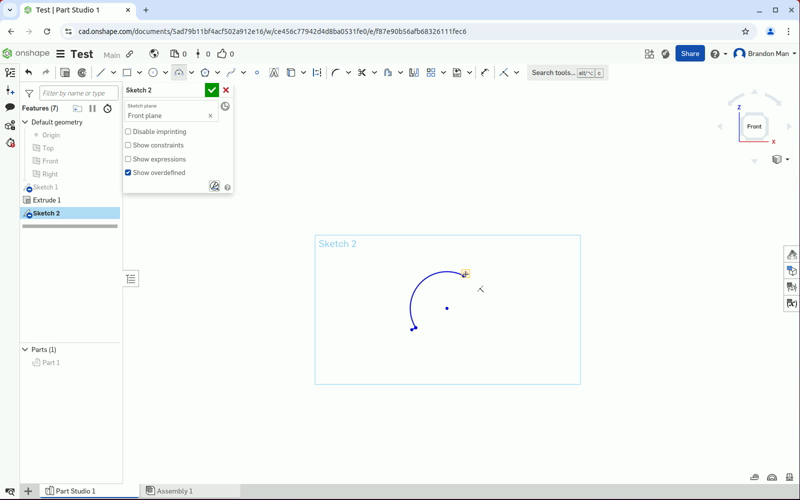
scroll(6)
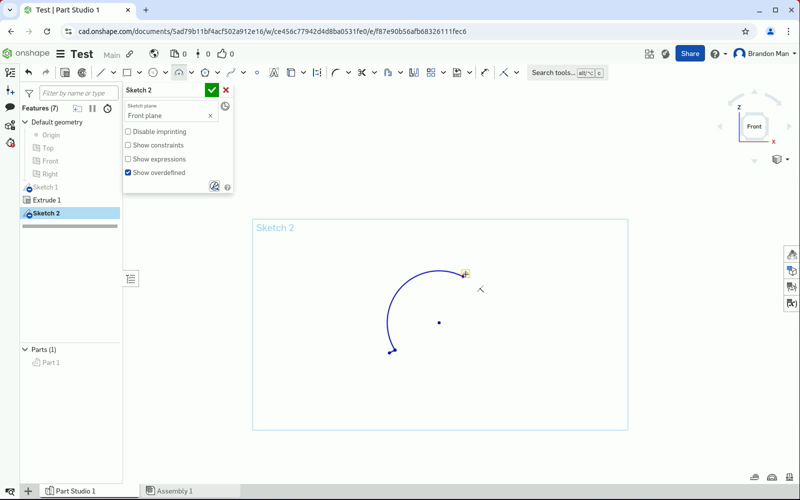
scroll(6)
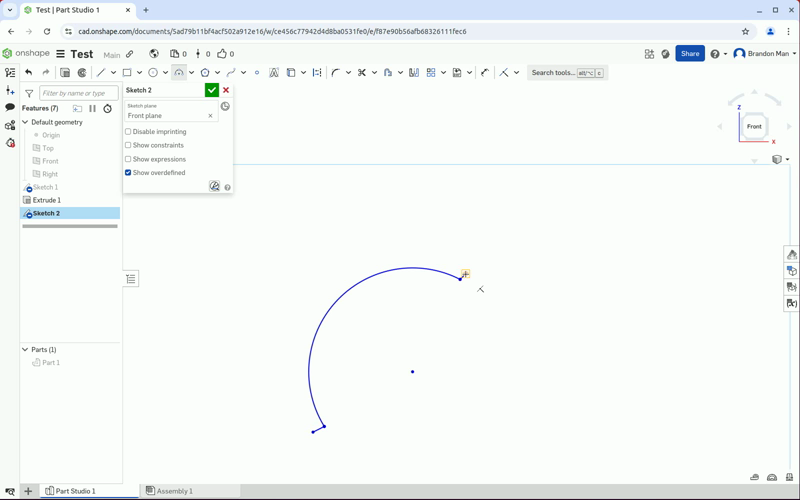
click(465, 273)
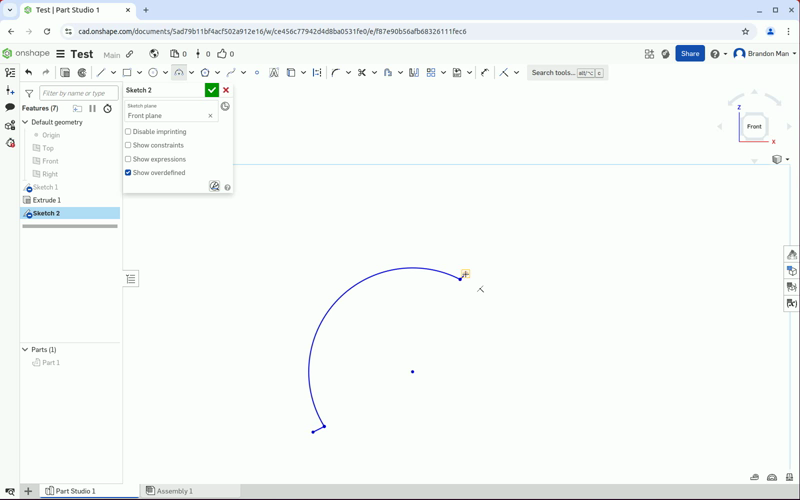
scroll(-6)
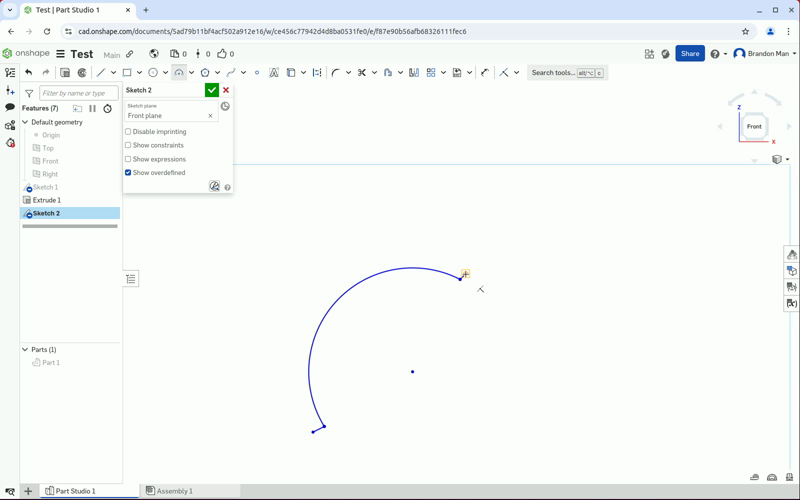
scroll(-6)
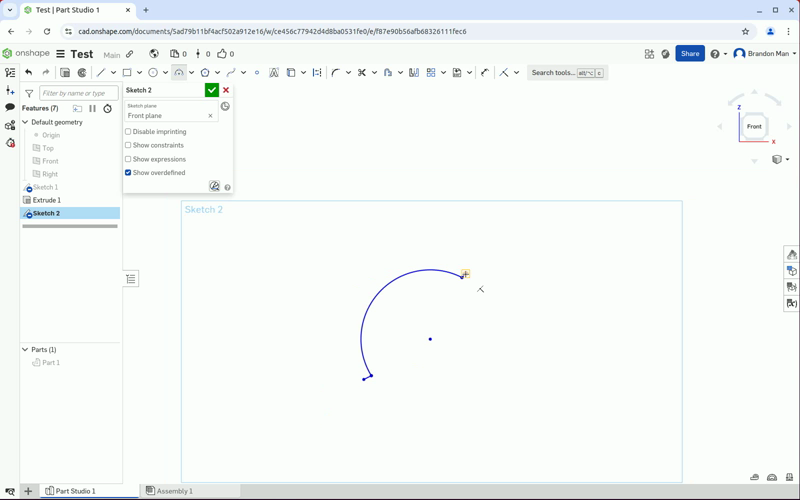
scroll(-6)
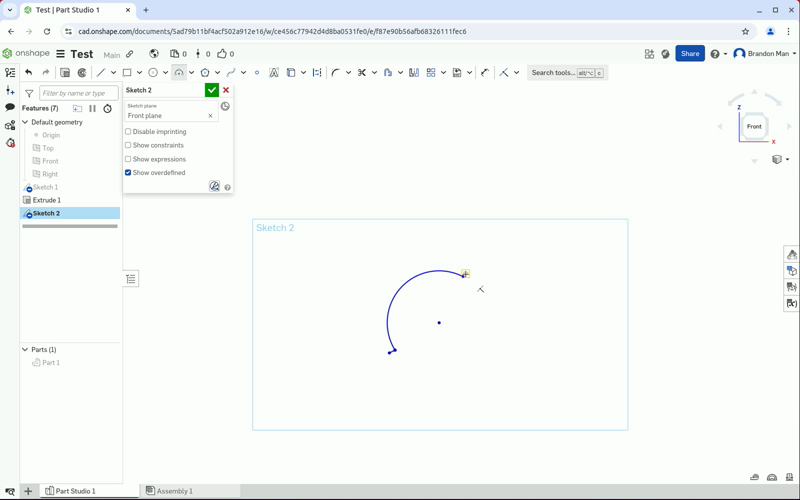
scroll(-6)
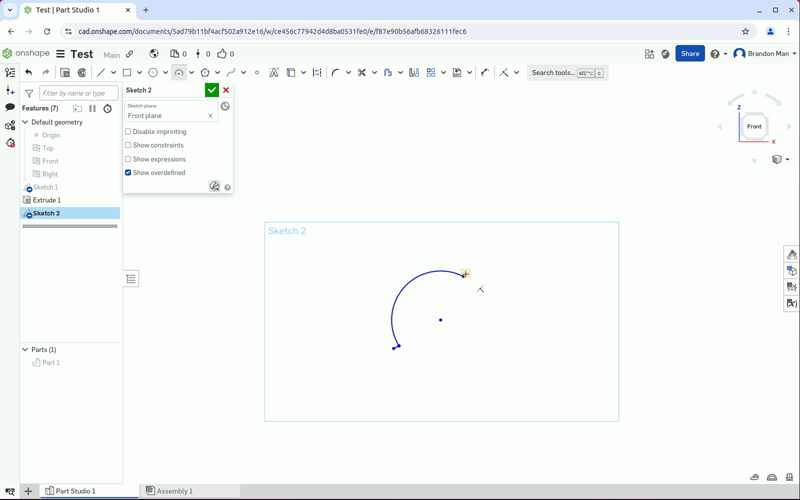
scroll(-6)
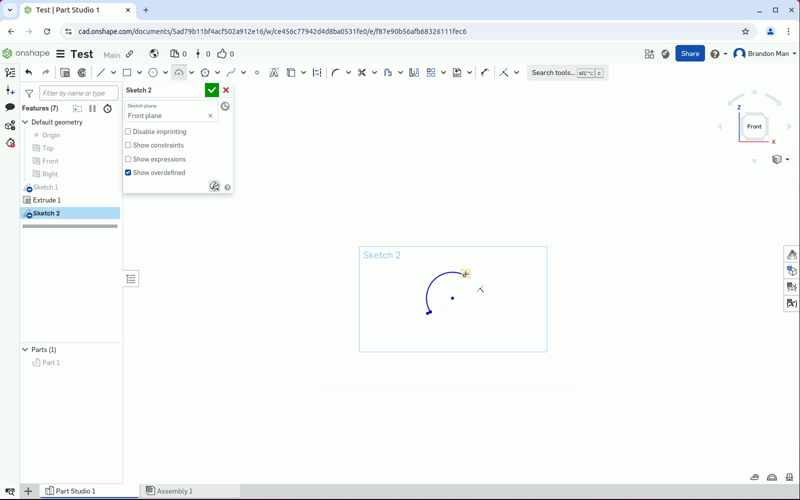
scroll(-6)
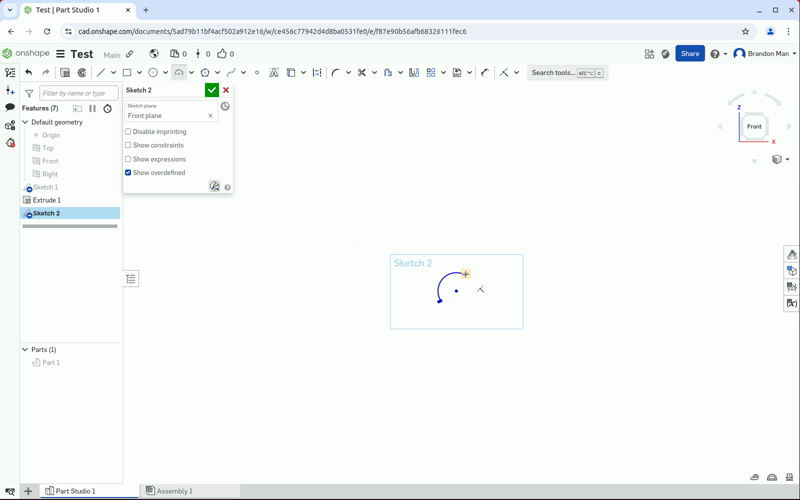
scroll(-6)
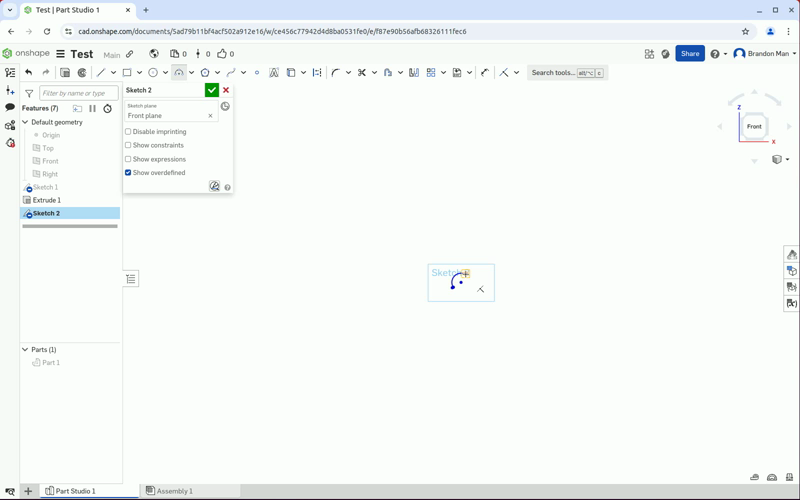
mouse_move(452, 287)
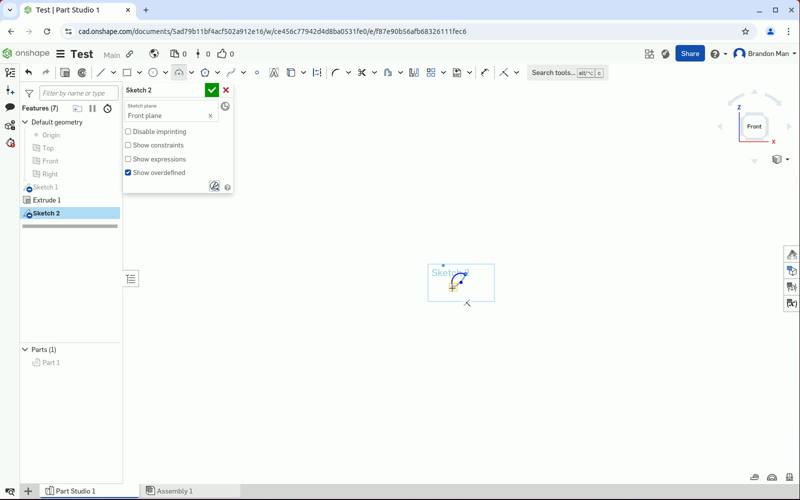
scroll(6)
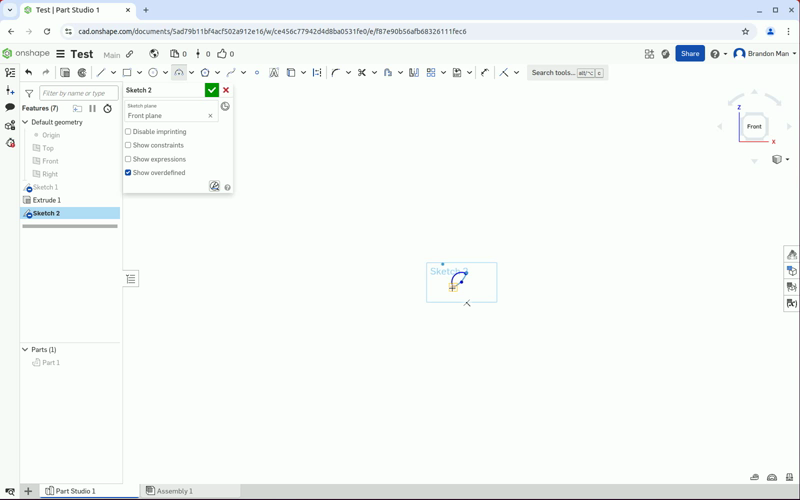
scroll(6)
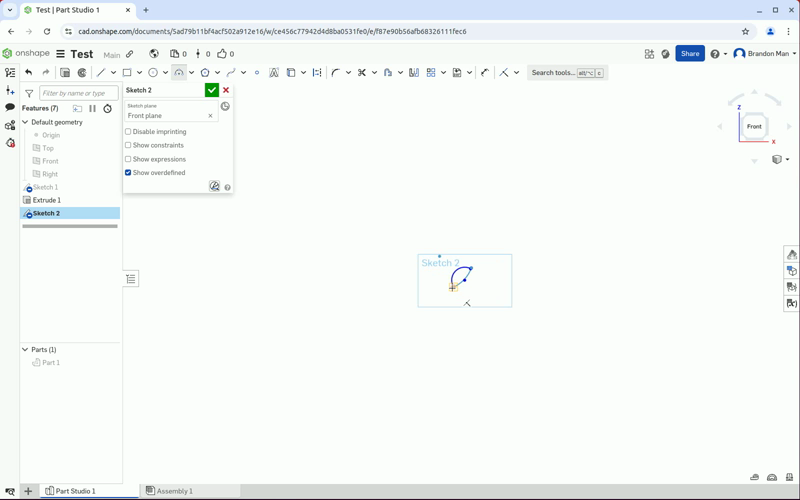
scroll(6)
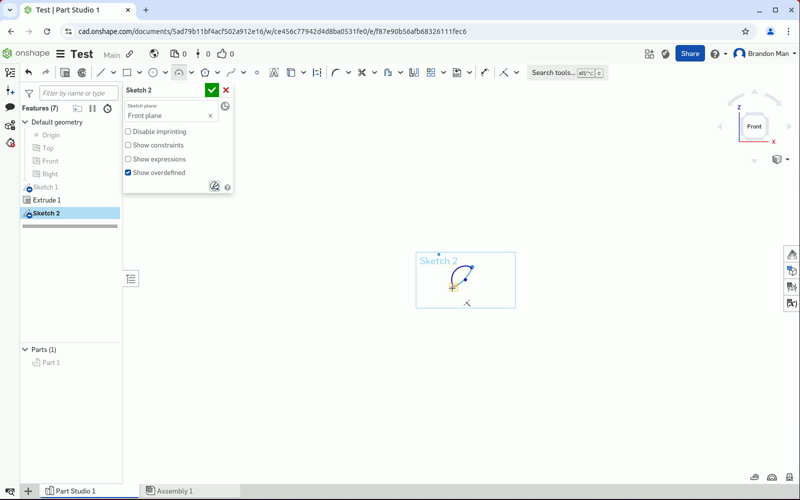
scroll(6)
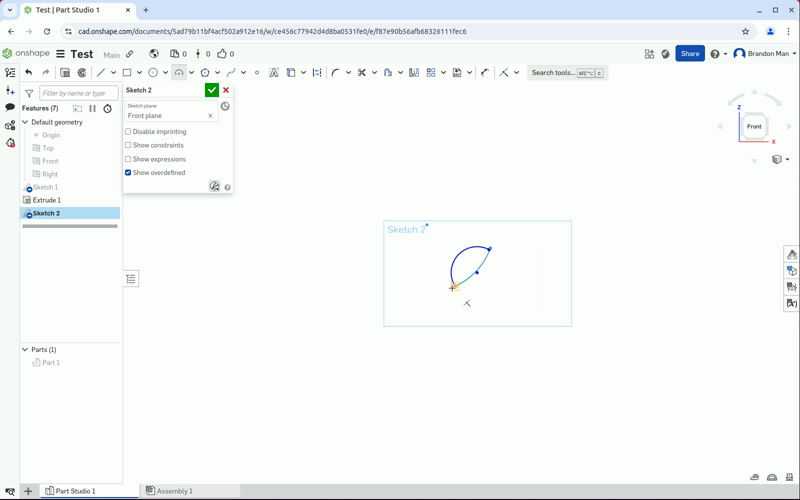
scroll(6)
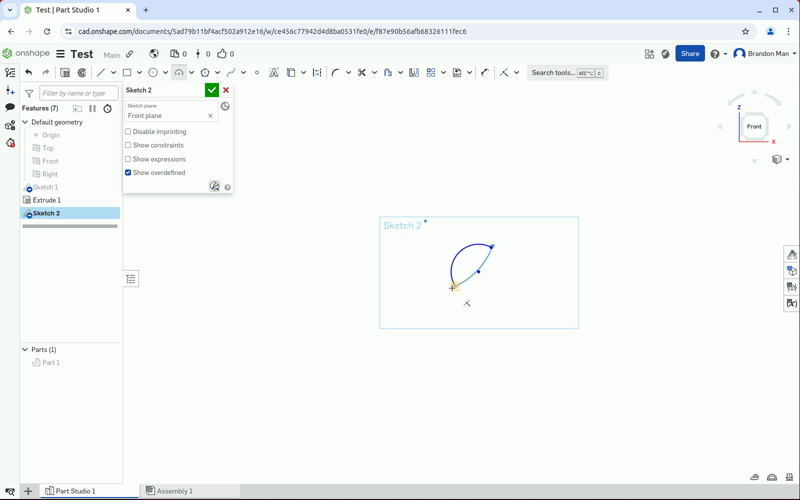
scroll(6)
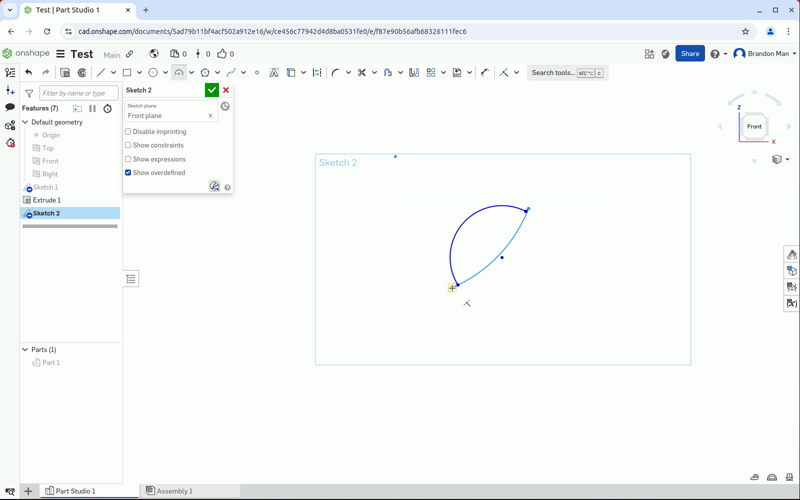
scroll(6)
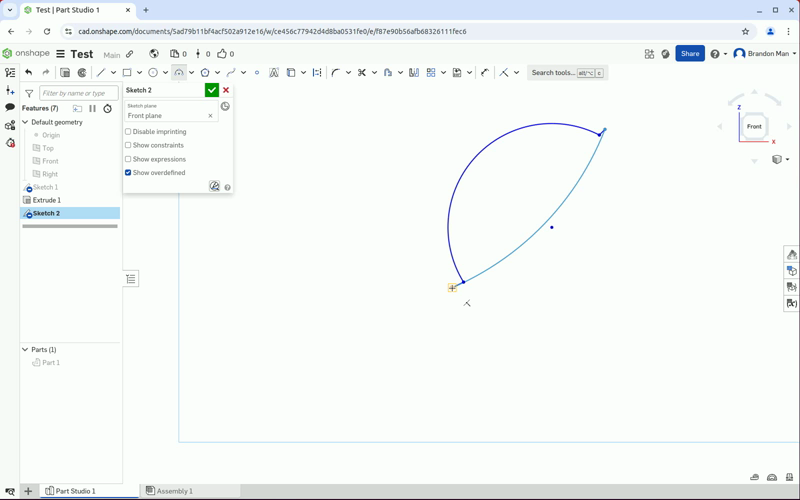
click(452, 287)
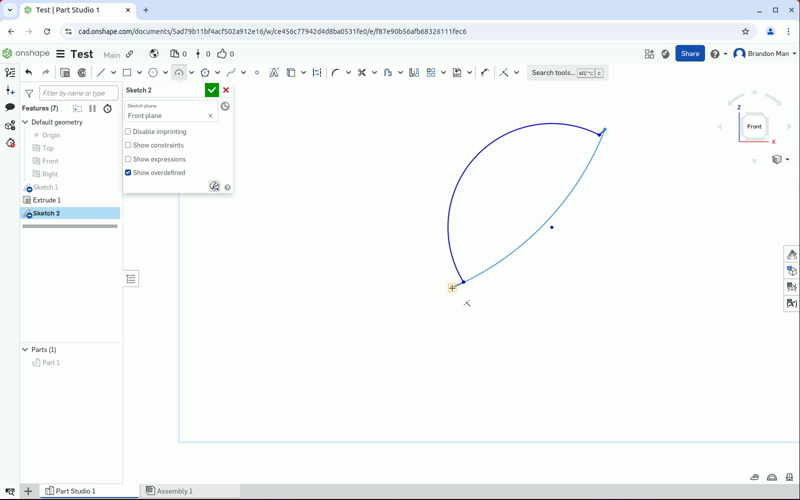
scroll(-6)
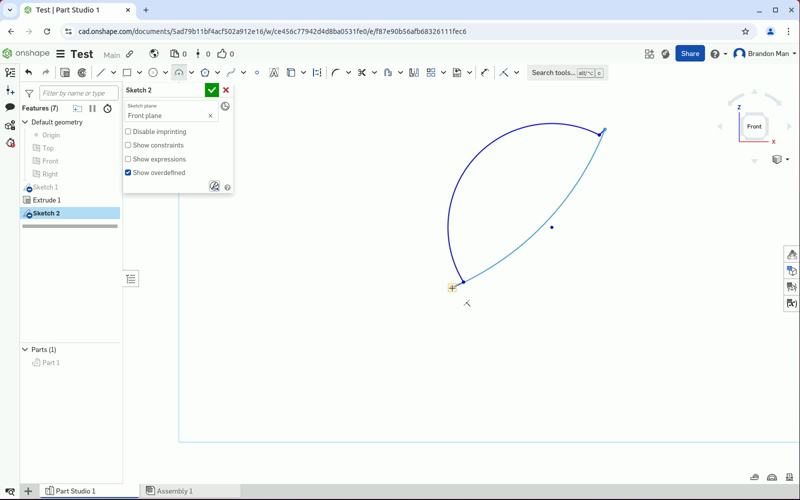
scroll(-6)
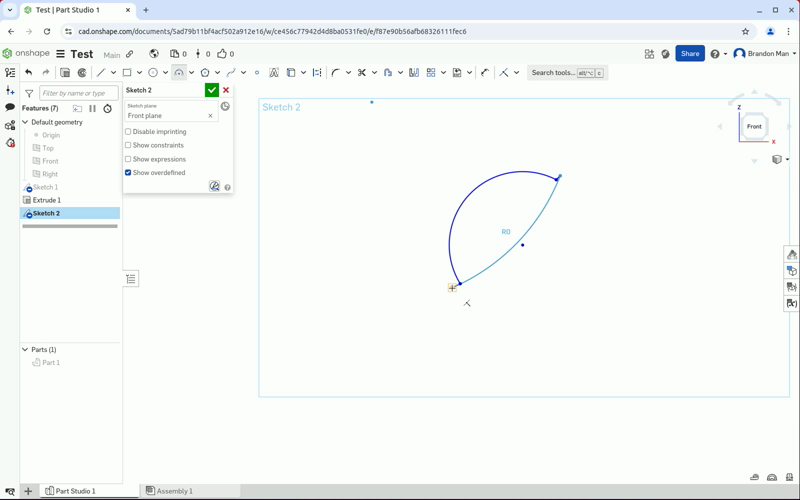
scroll(-6)
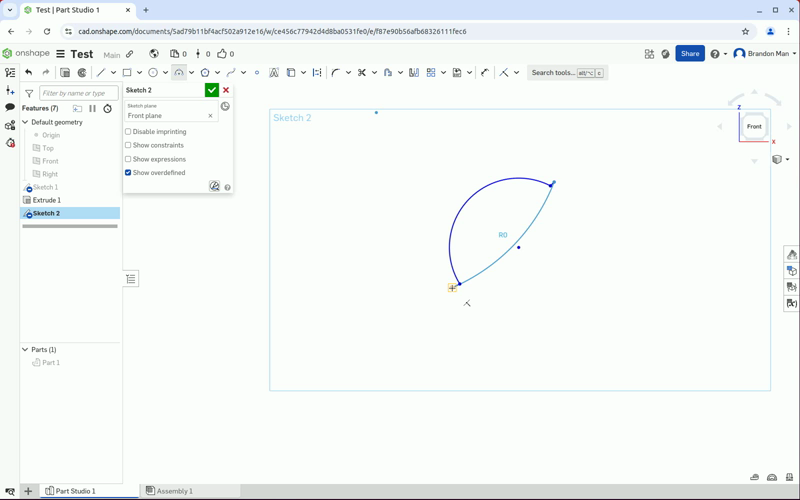
scroll(-6)
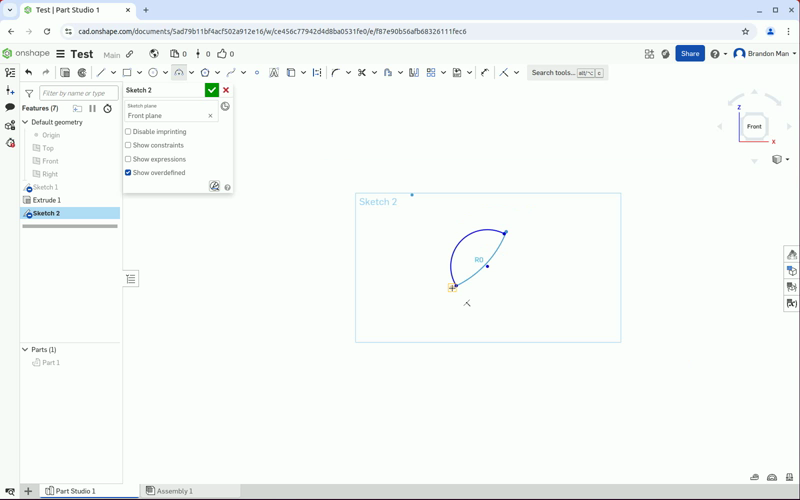
scroll(-6)
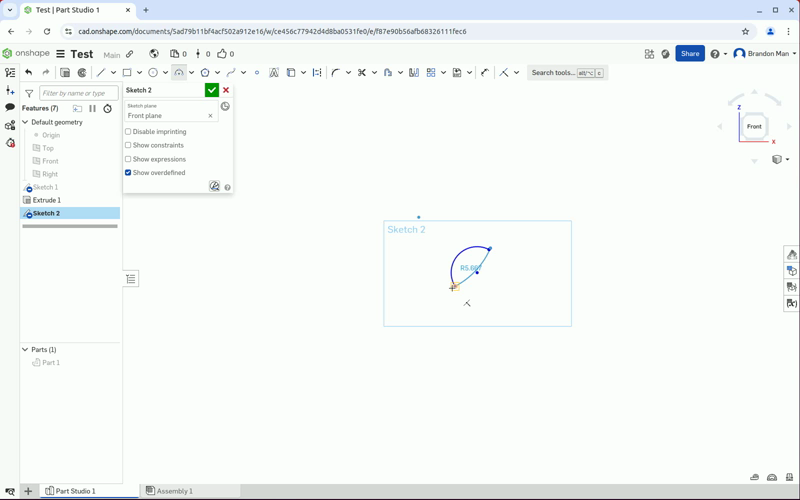
scroll(-6)
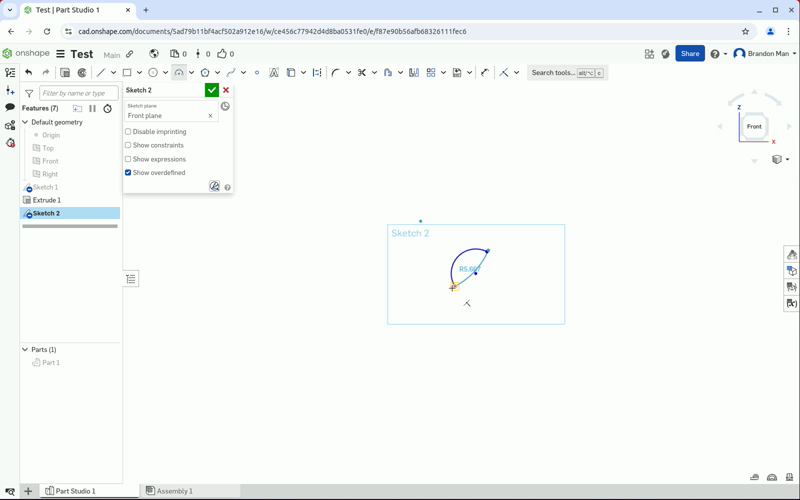
scroll(-6)
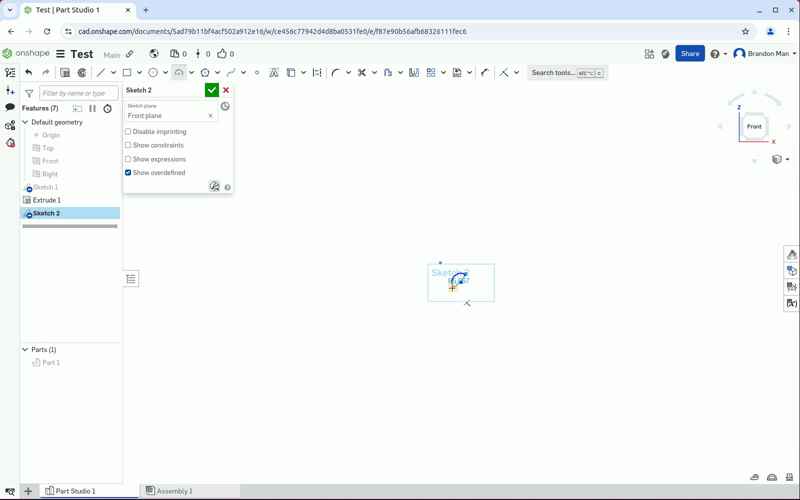
key_down(shift)
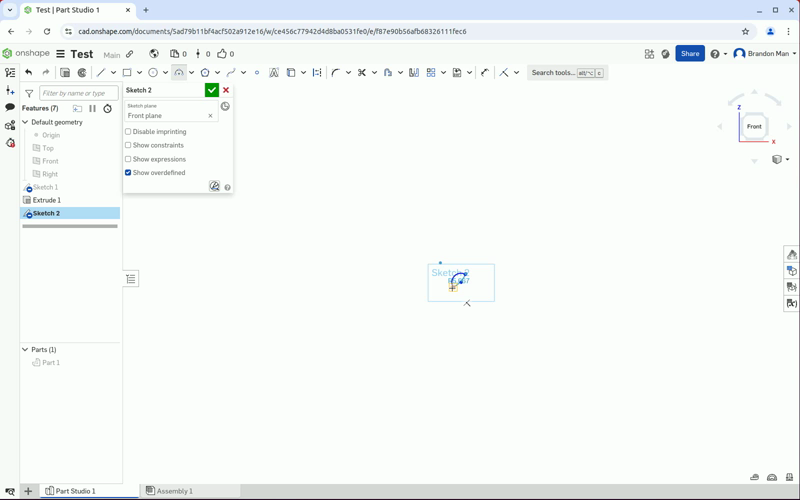
mouse_move(453, 275)
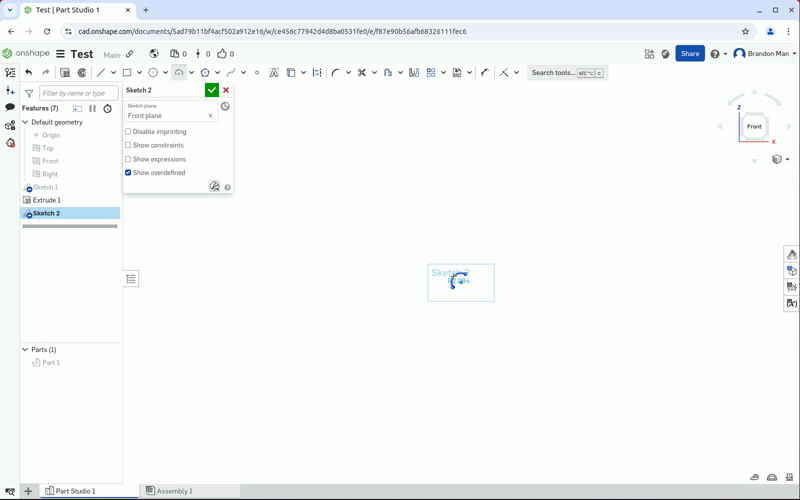
click(453, 275)
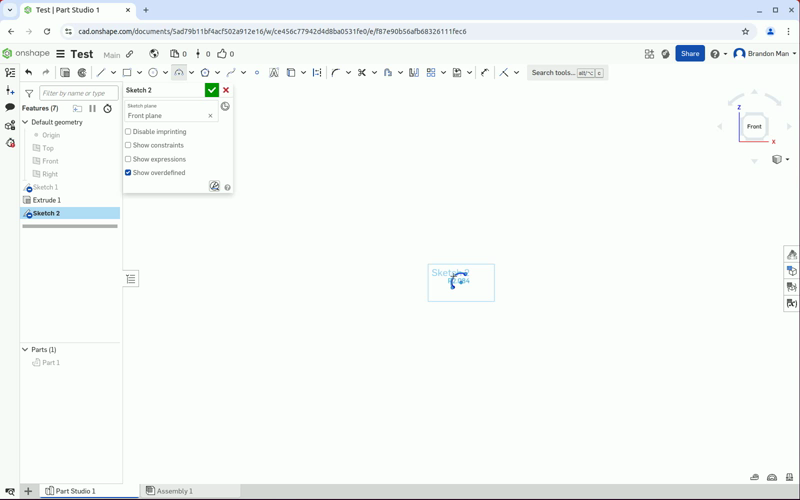
key_up(shift)
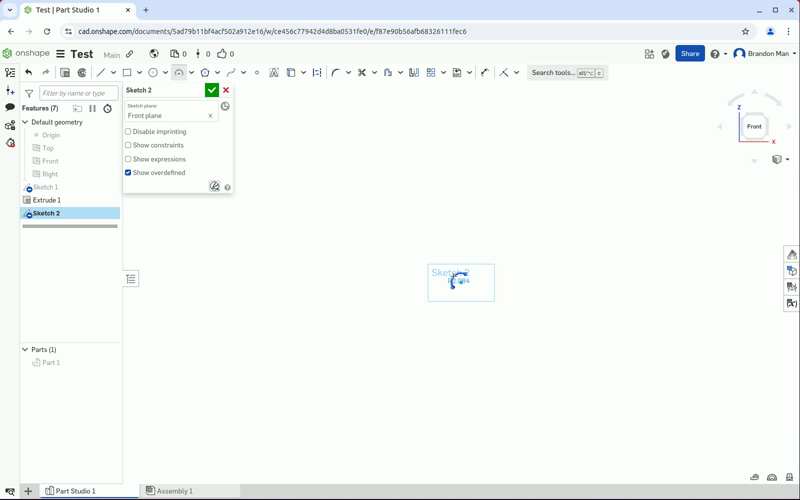
key(esc)
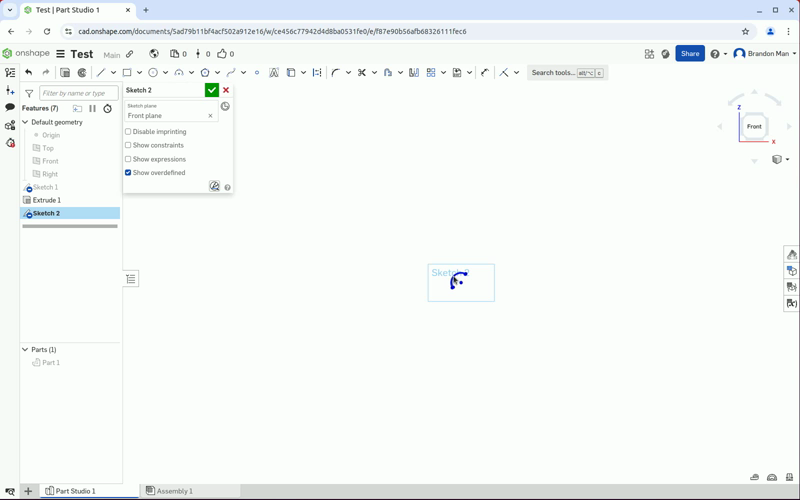
mouse_move(457, 274)
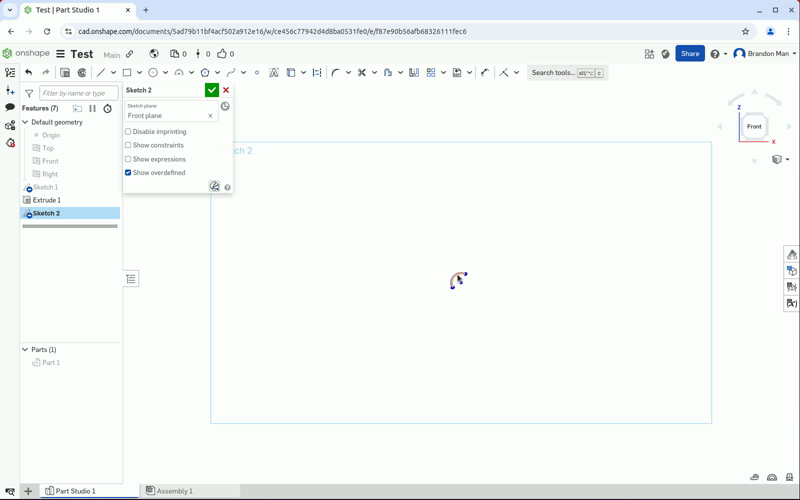
scroll(6)
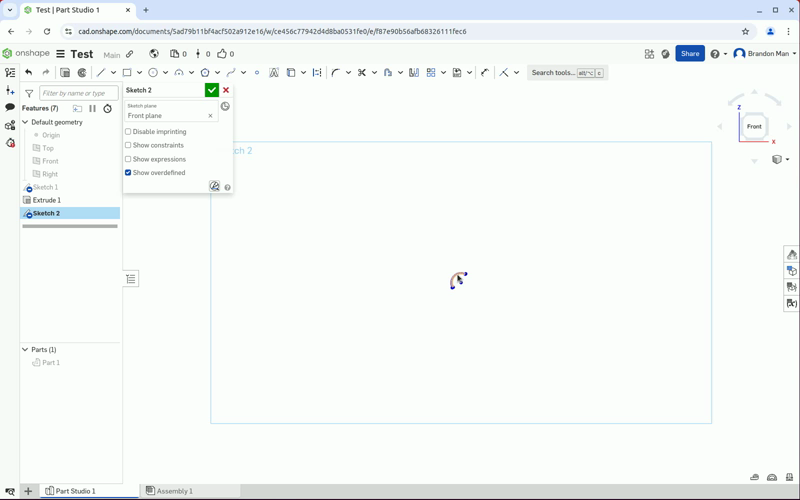
scroll(6)
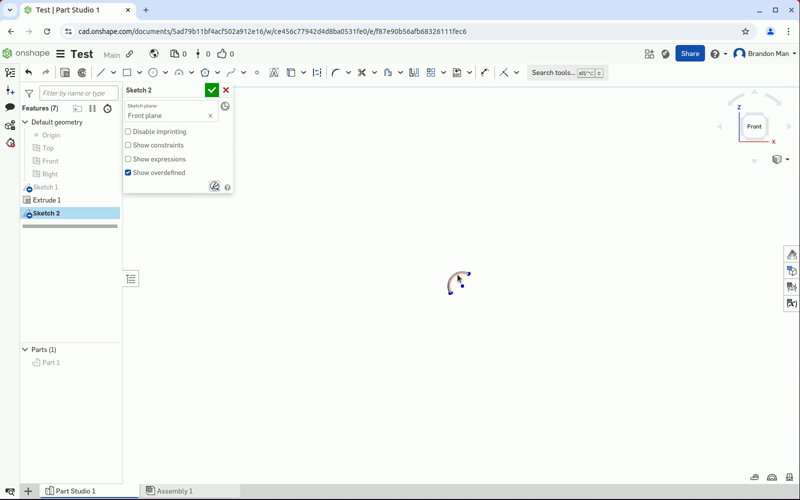
scroll(6)
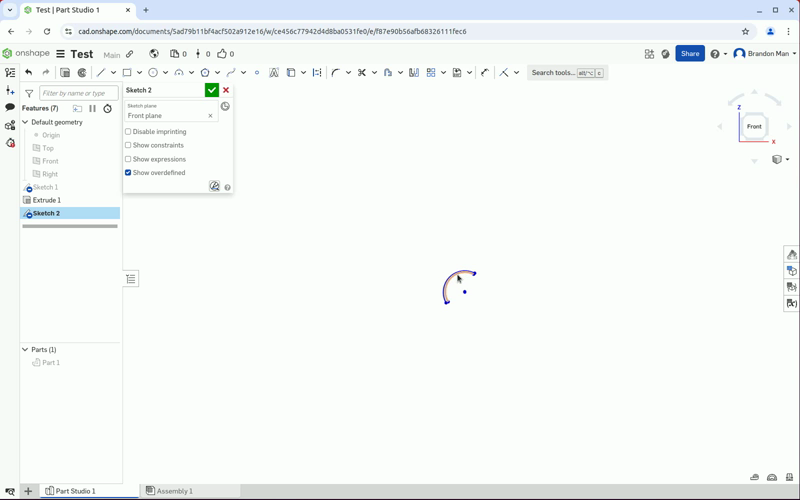
scroll(6)
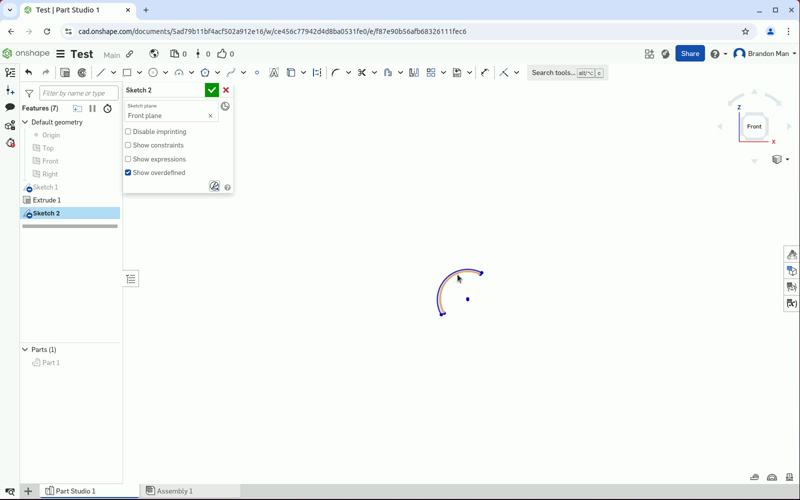
scroll(6)
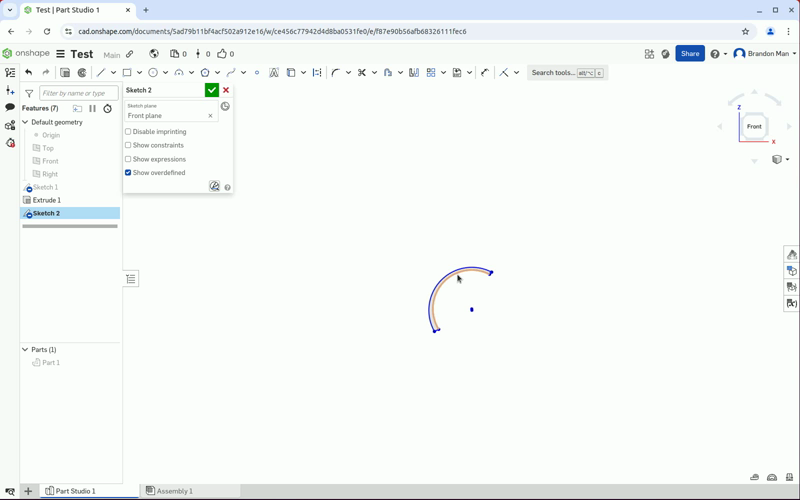
scroll(6)
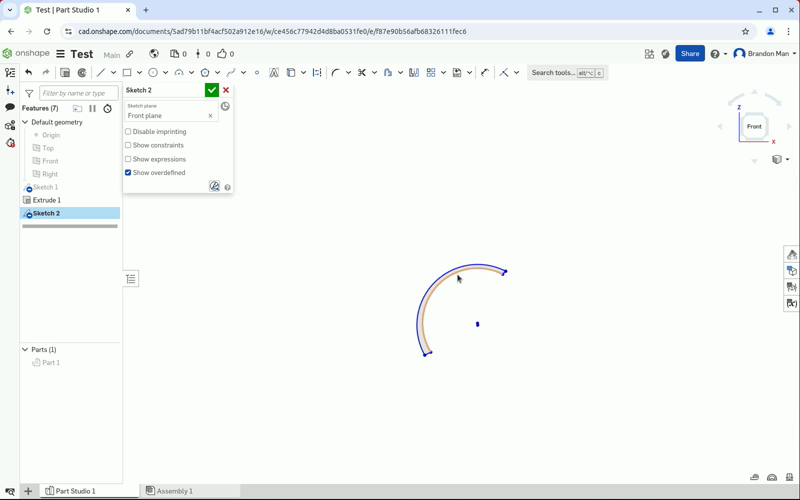
scroll(6)
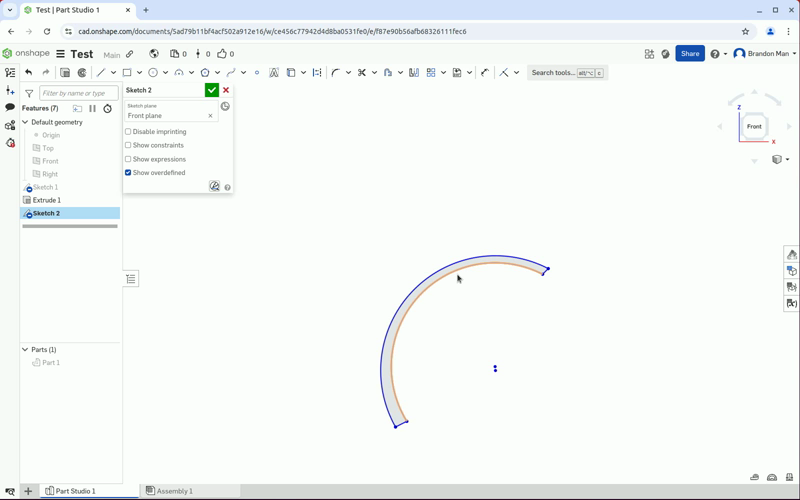
click(457, 274)
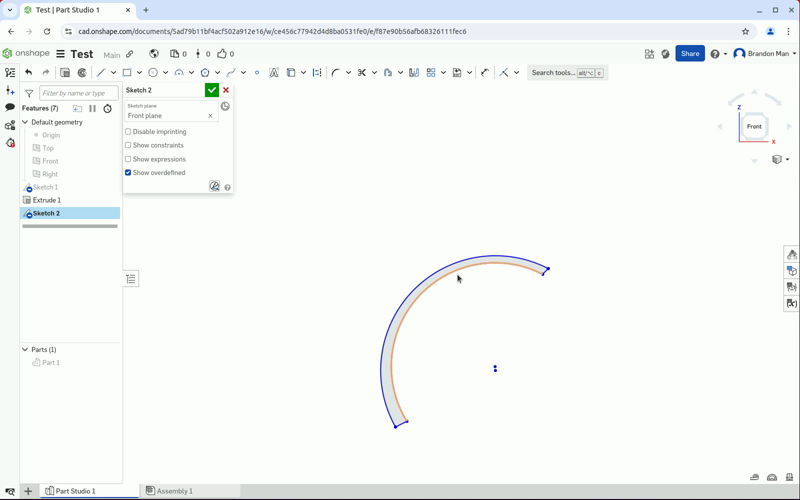
scroll(-6)
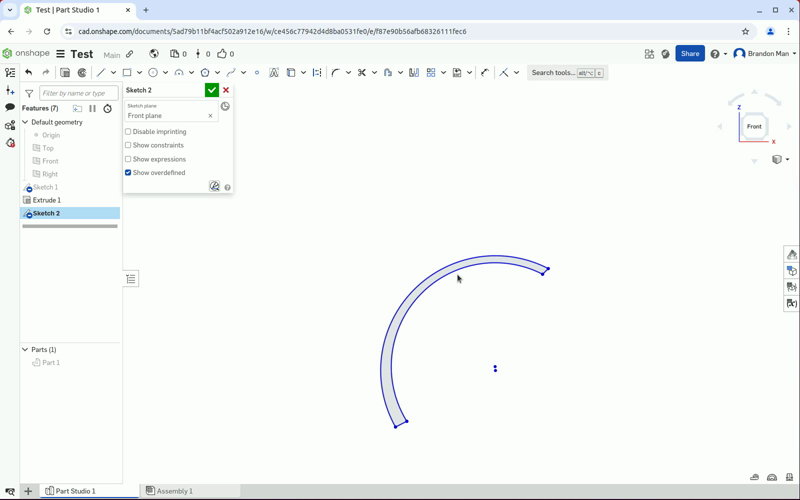
scroll(-6)
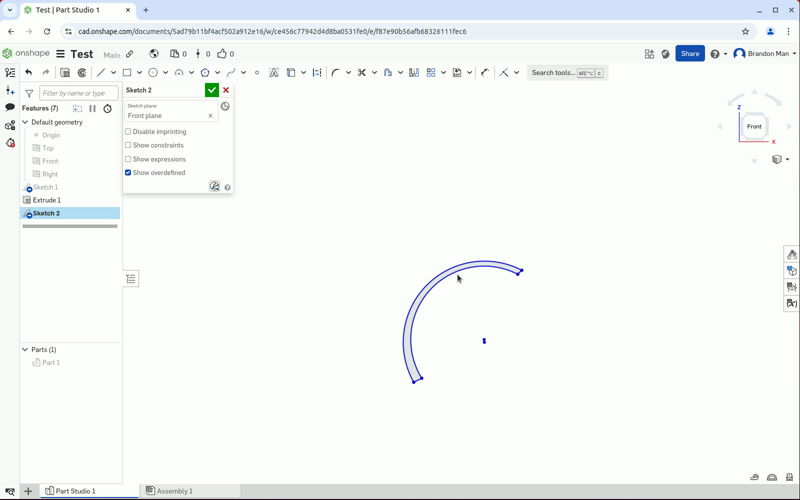
scroll(-6)
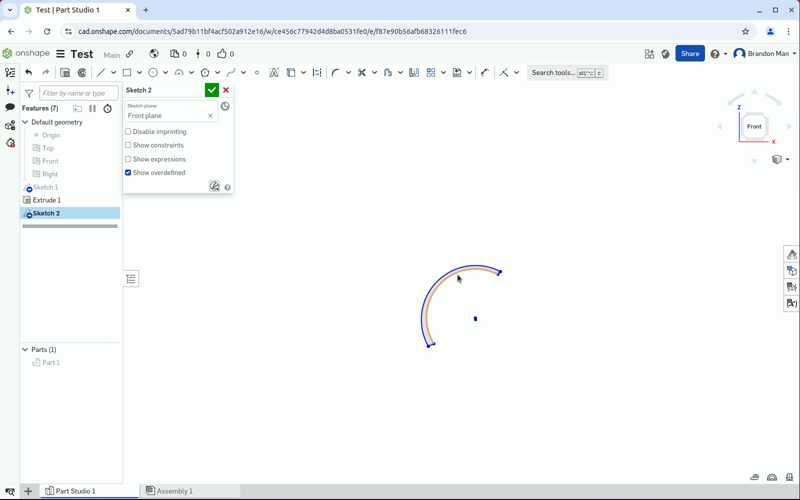
scroll(-6)
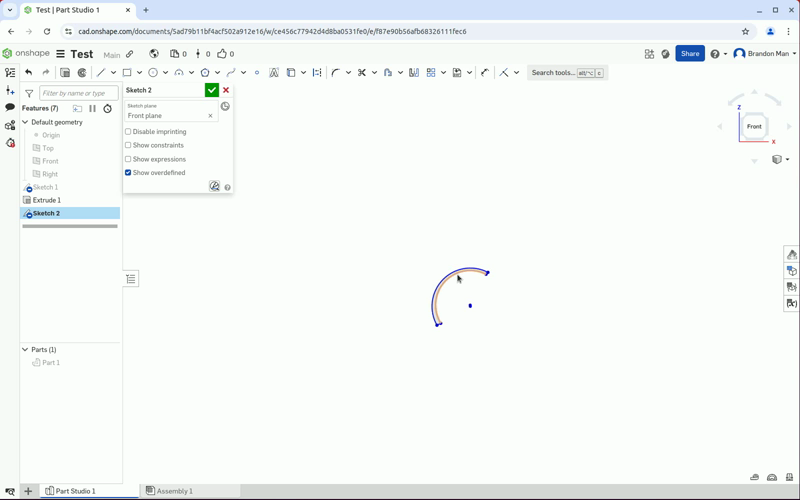
scroll(-6)
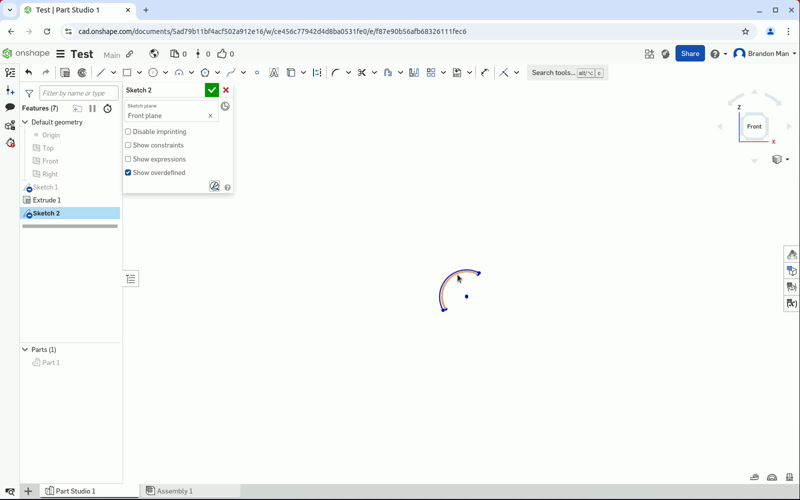
scroll(-6)
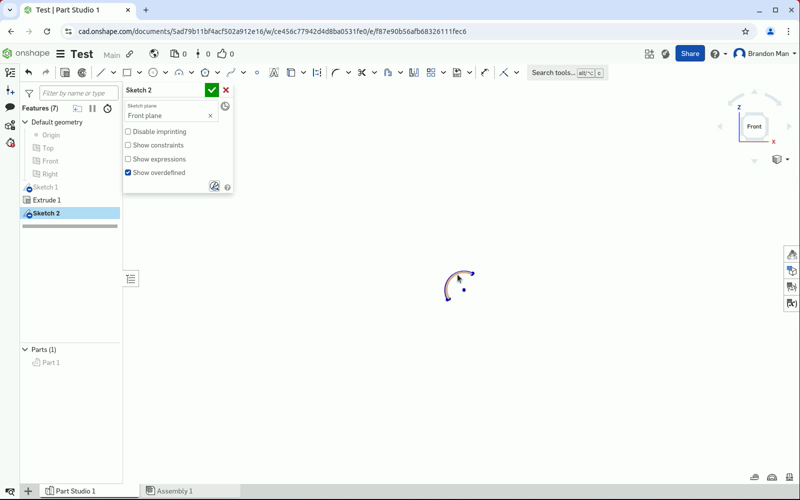
scroll(-6)
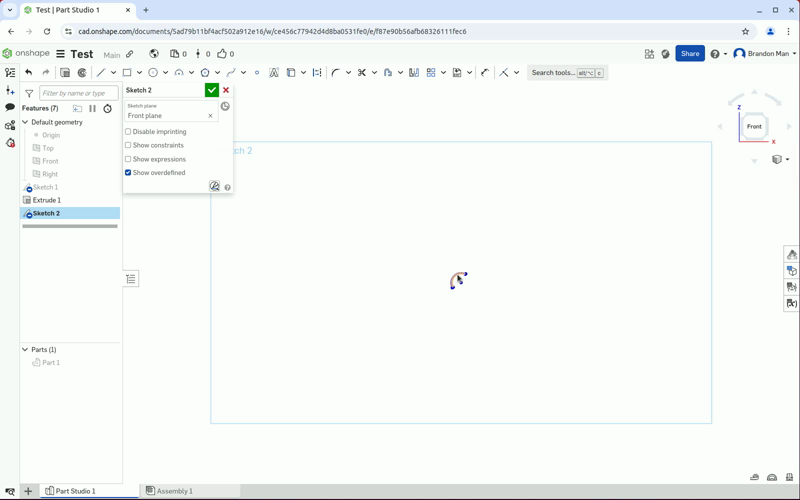
mouse_move(73, 352)
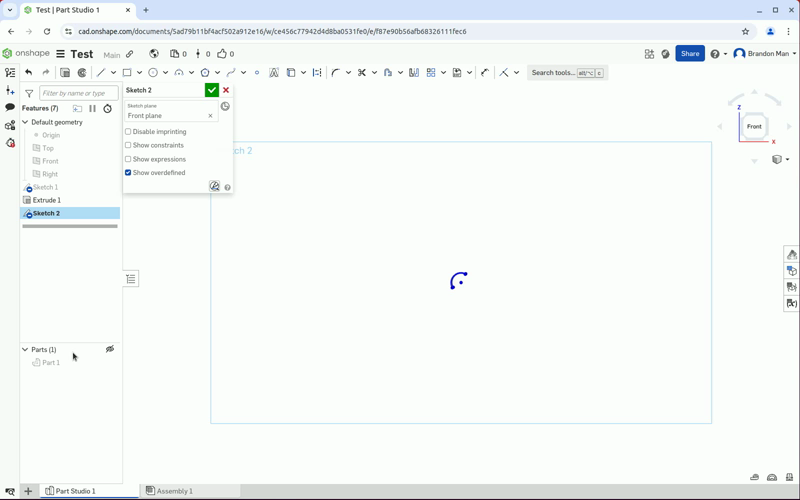
key(shift+y)
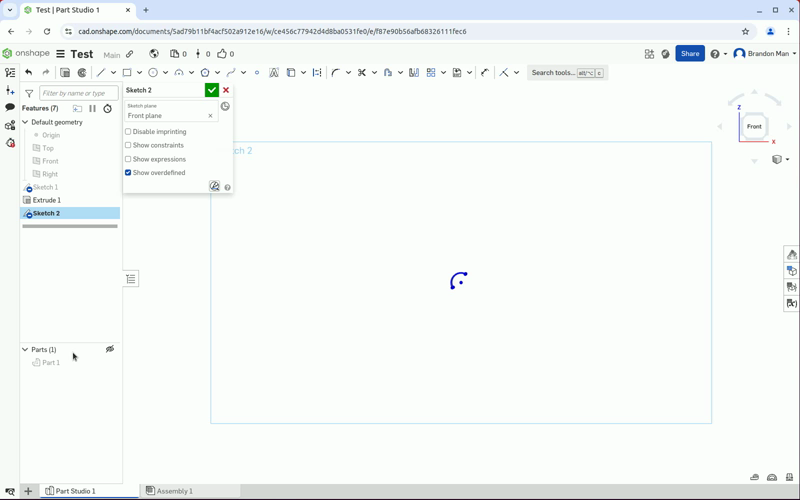
key(shift+e)
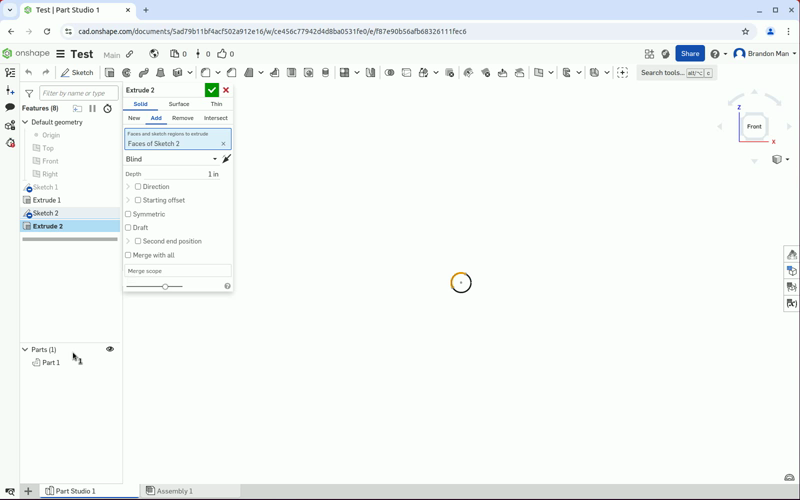
mouse_move(143, 106)
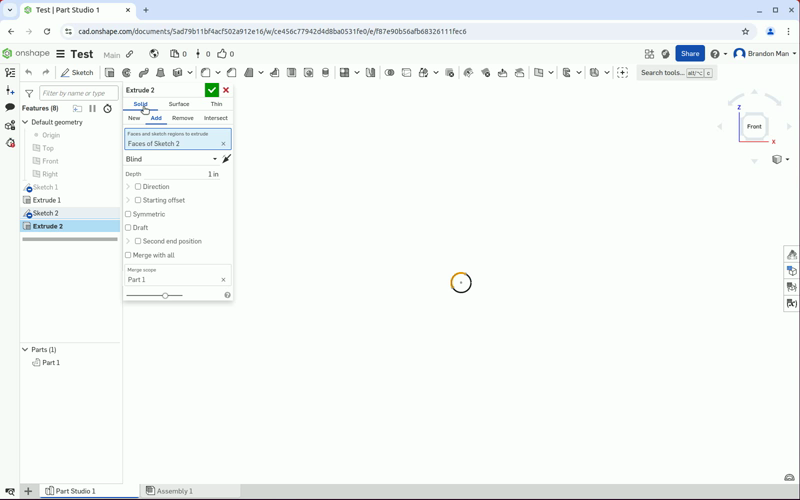
click(143, 106)
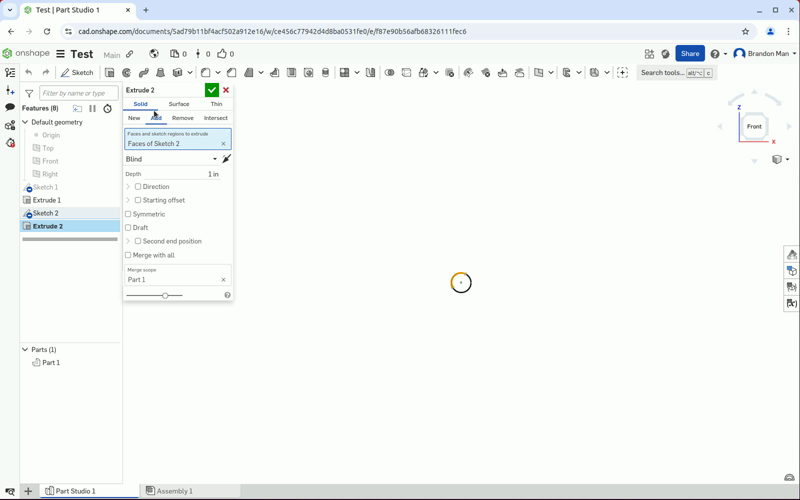
mouse_move(186, 120)
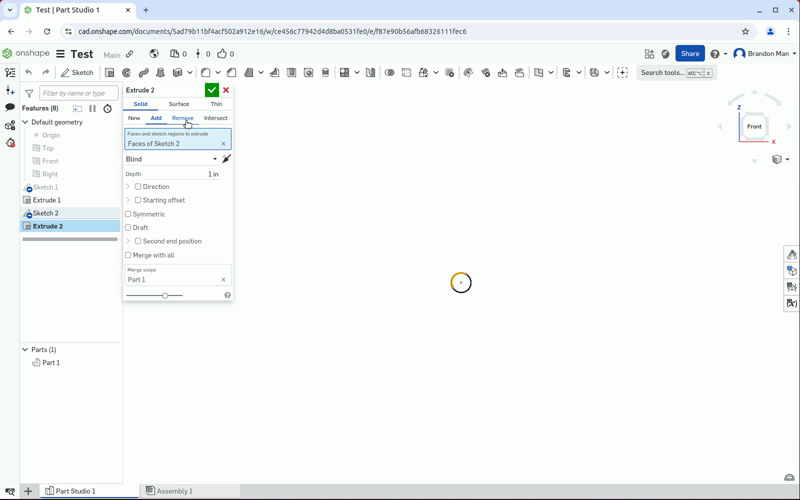
click(186, 120)
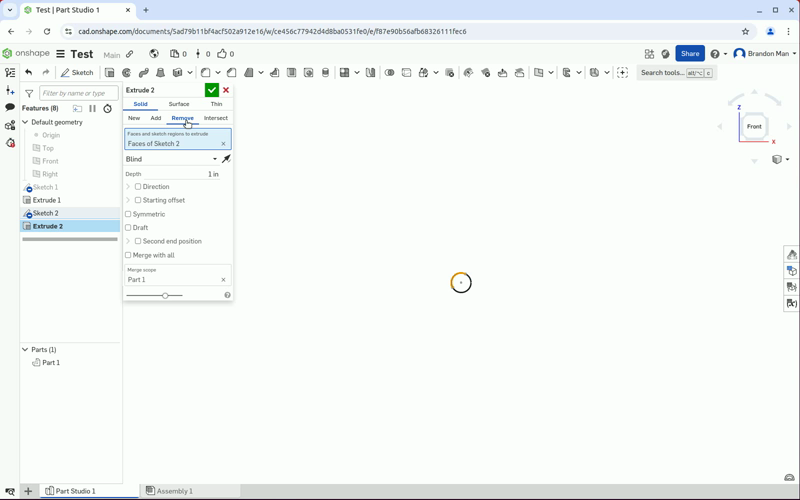
key(tab, 4)
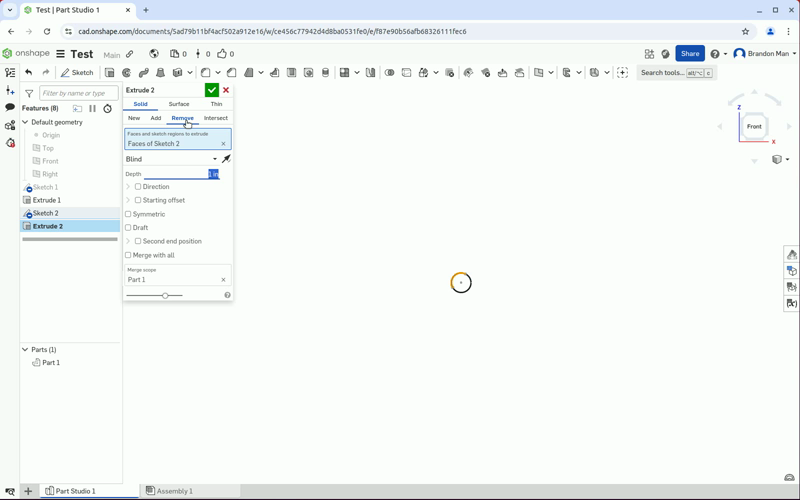
text(23.108)
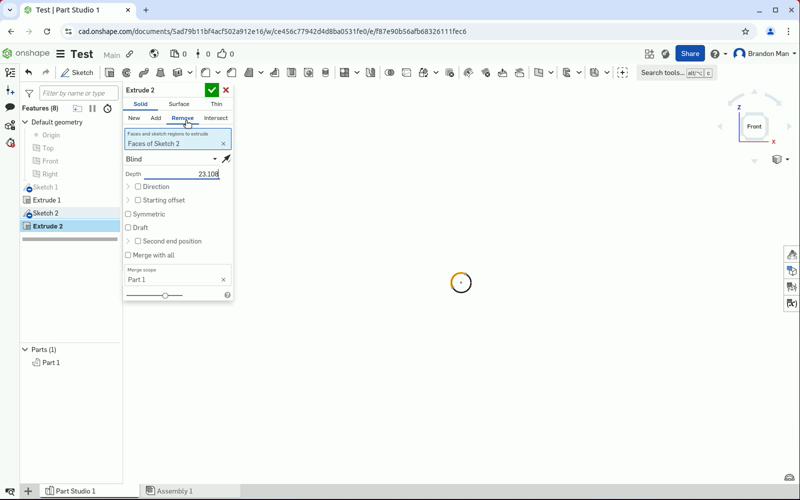
key(tab, 6)
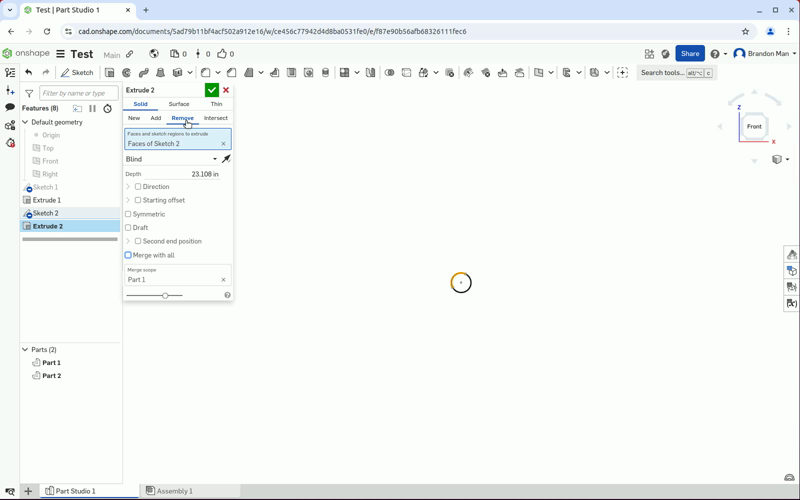
key(space)
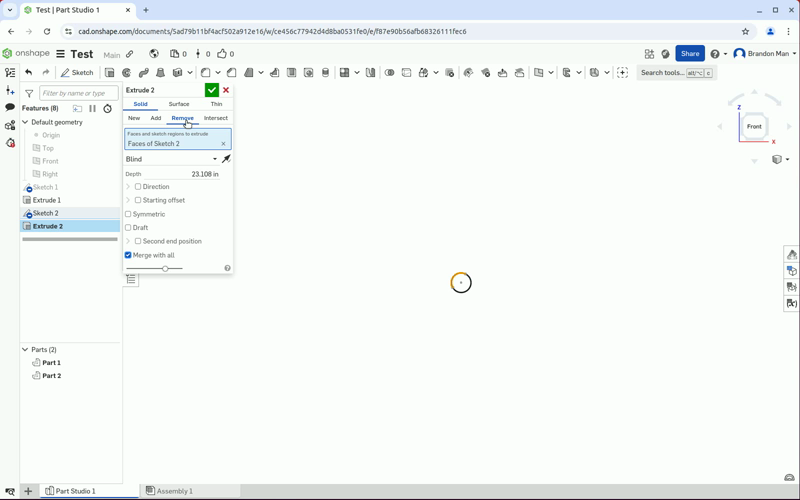
key(enter)
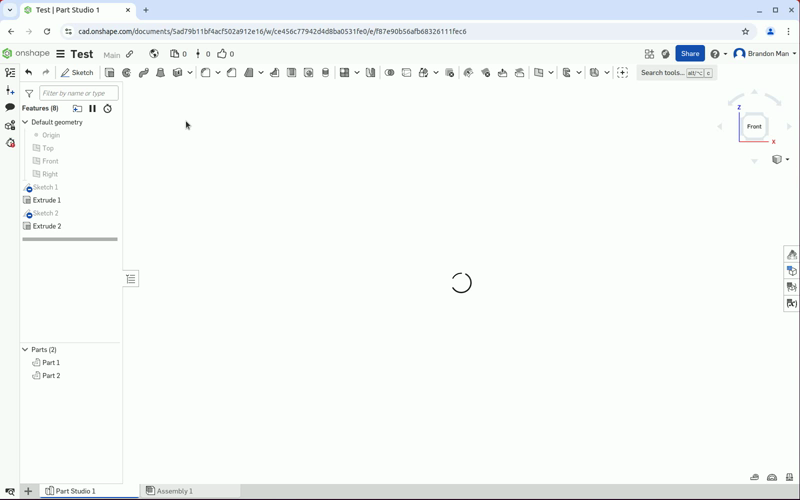
key(shift+h)
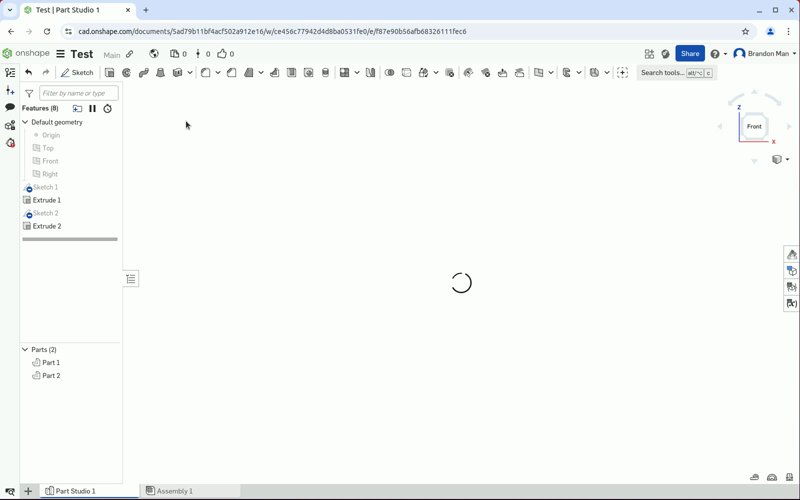
key(shift+h)
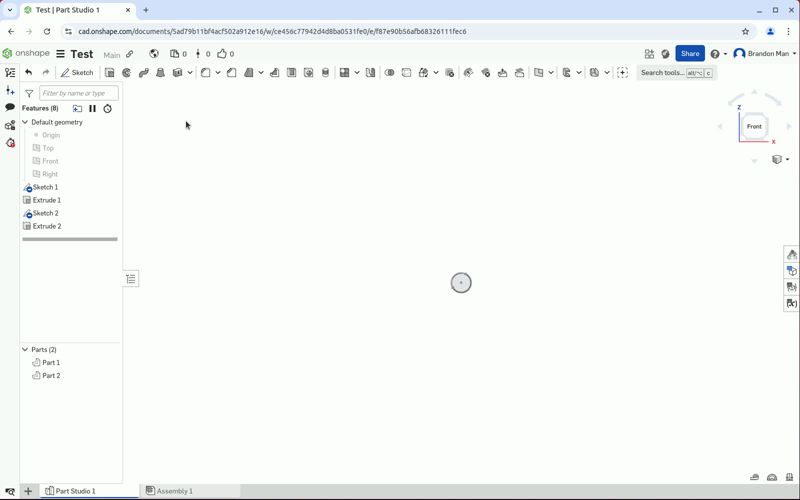
key(shift+7)
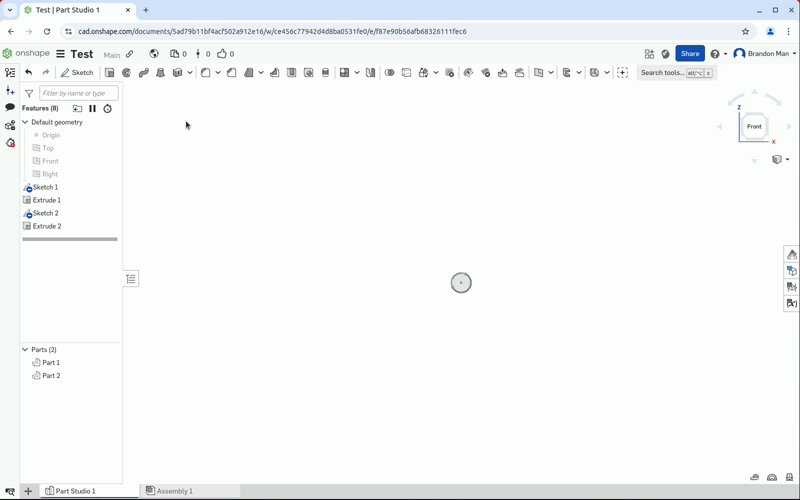
key(left, 2)
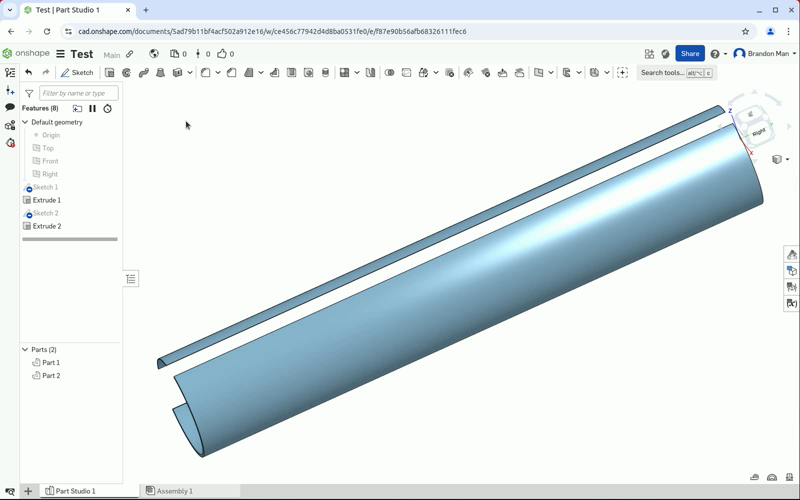
key(down, 2)
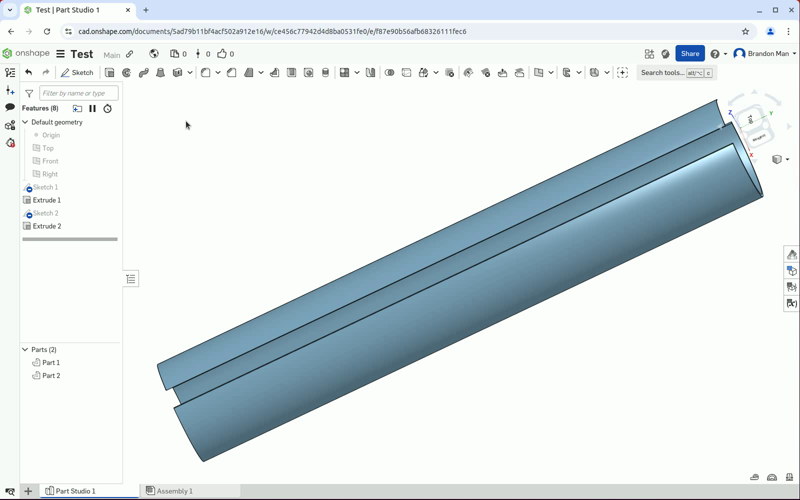
key(up, 2)
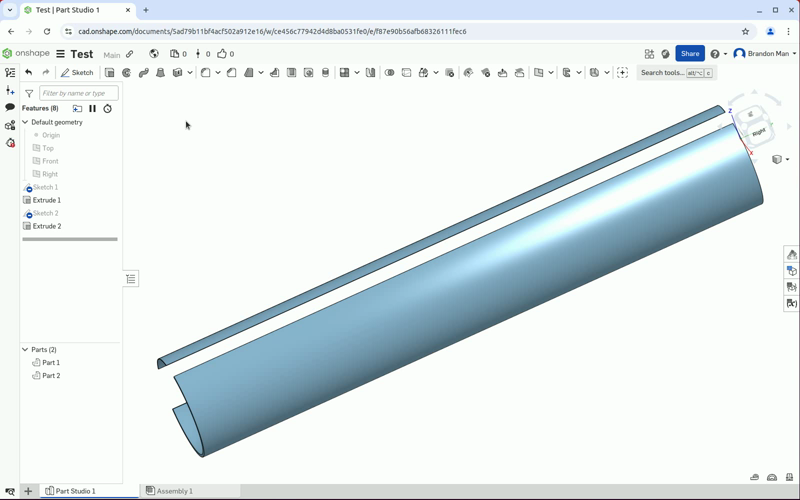
key(right, 2)
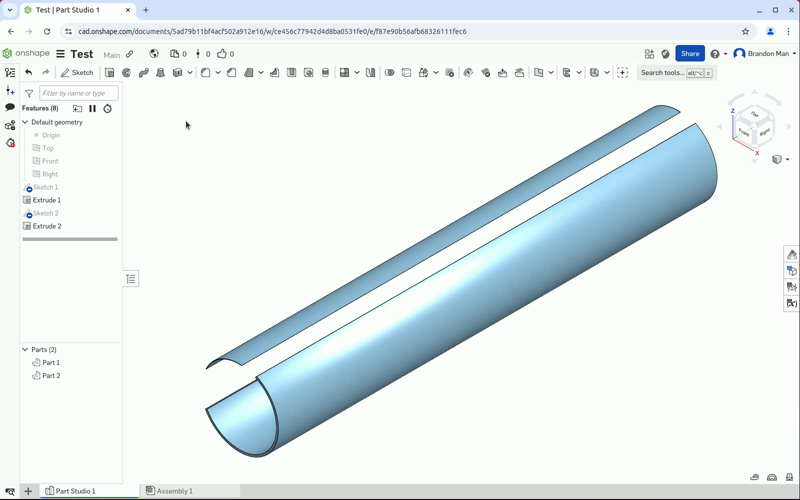
mouse_move(73, 189)
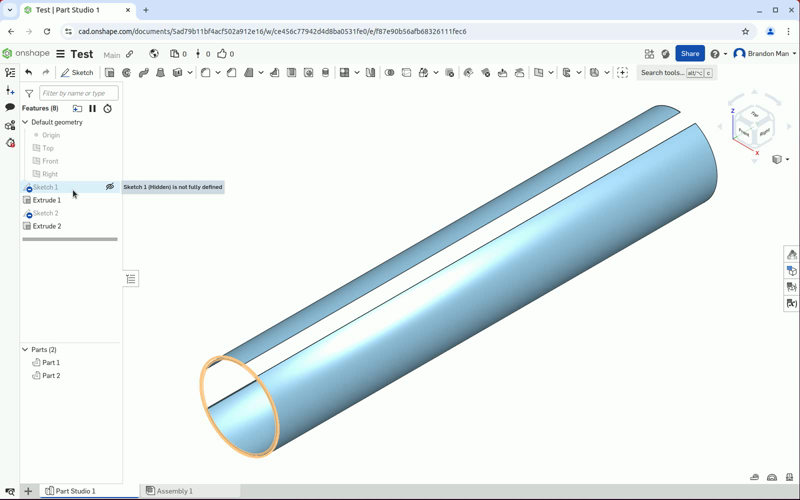
click(73, 189)